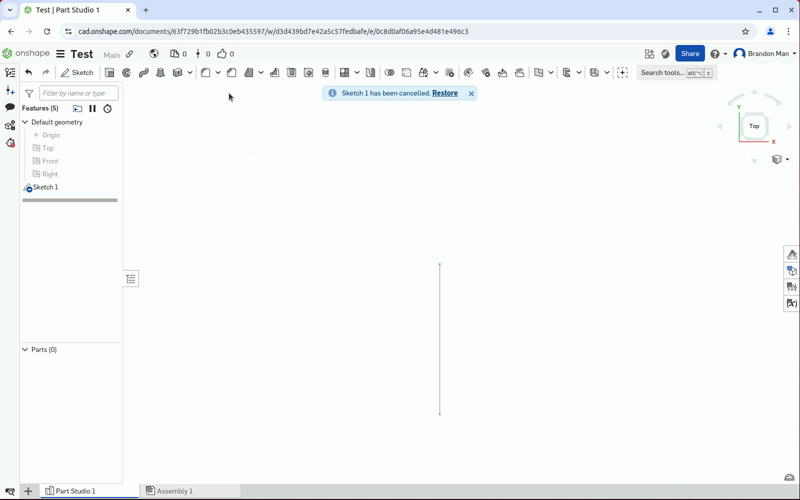
key(shift+h)
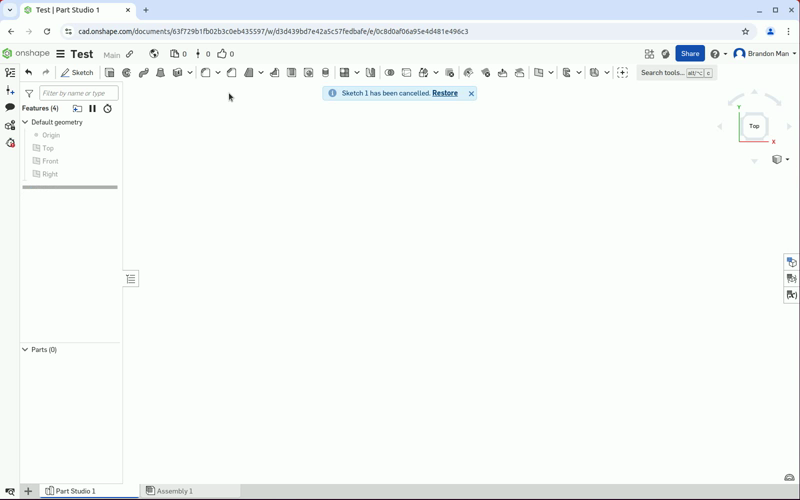
key(shift+s)
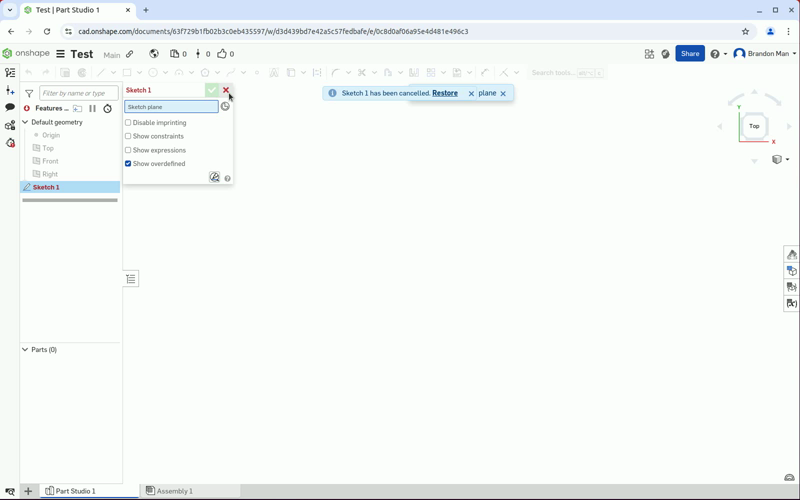
mouse_move(73, 150)
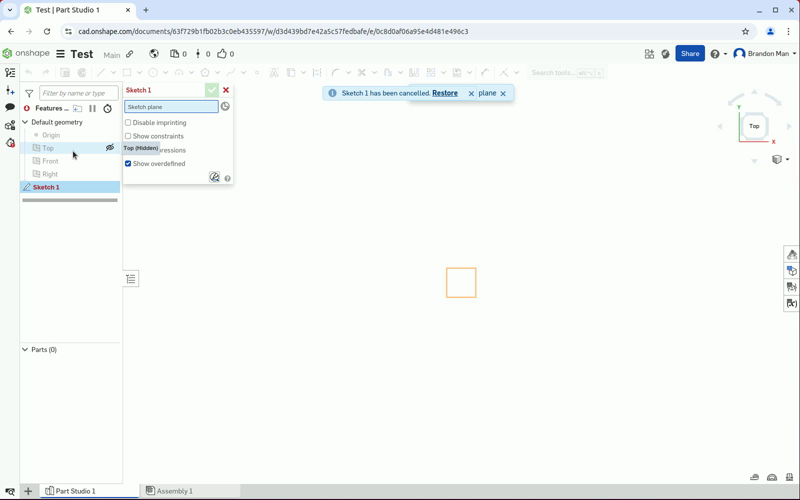
click(73, 150)
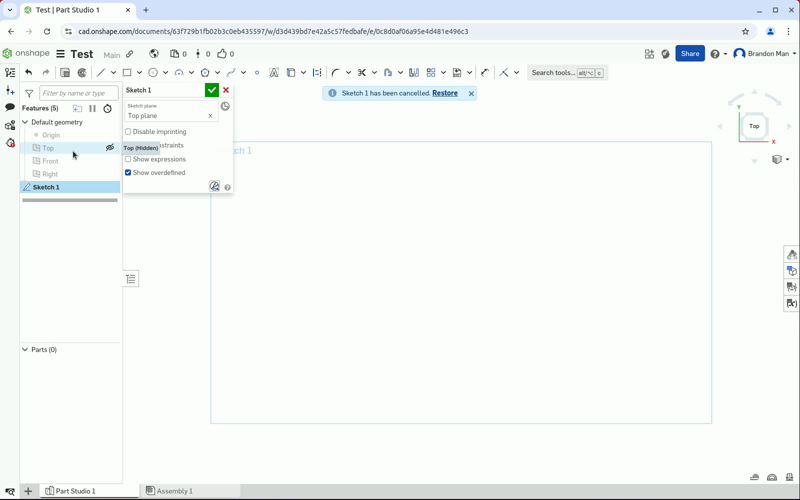
mouse_move(73, 352)
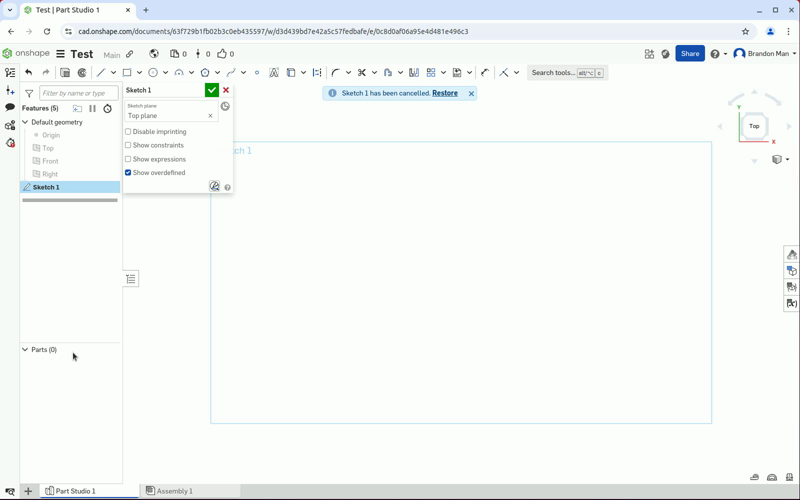
key(y)
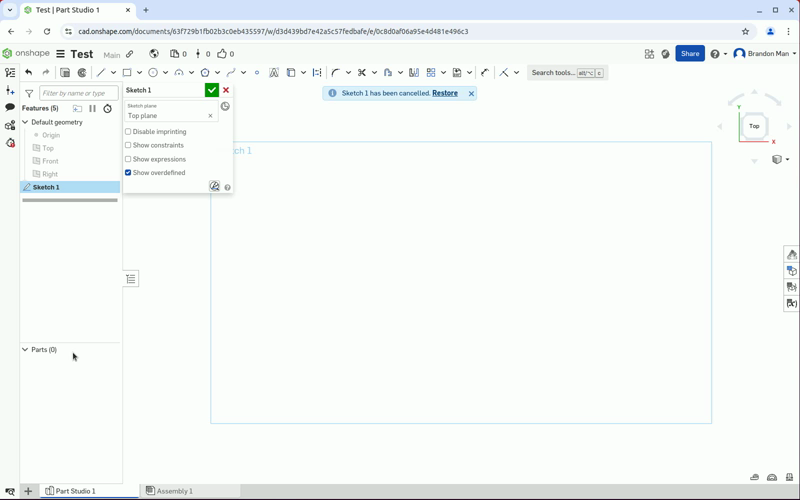
key(l)
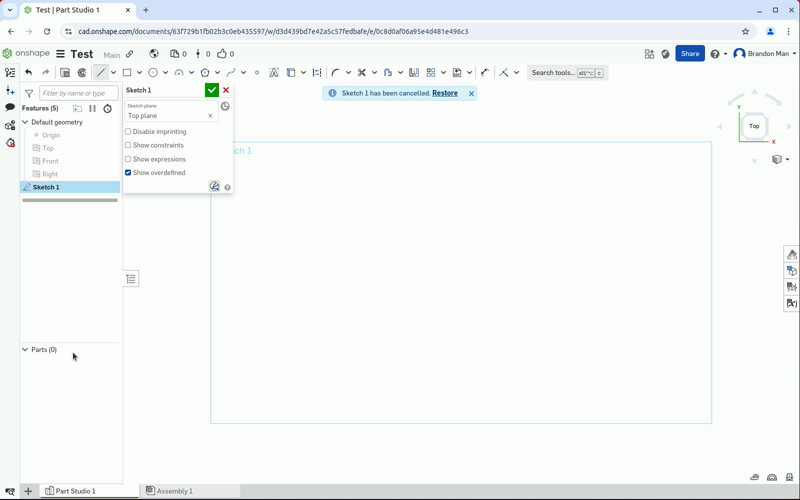
key_down(shift)
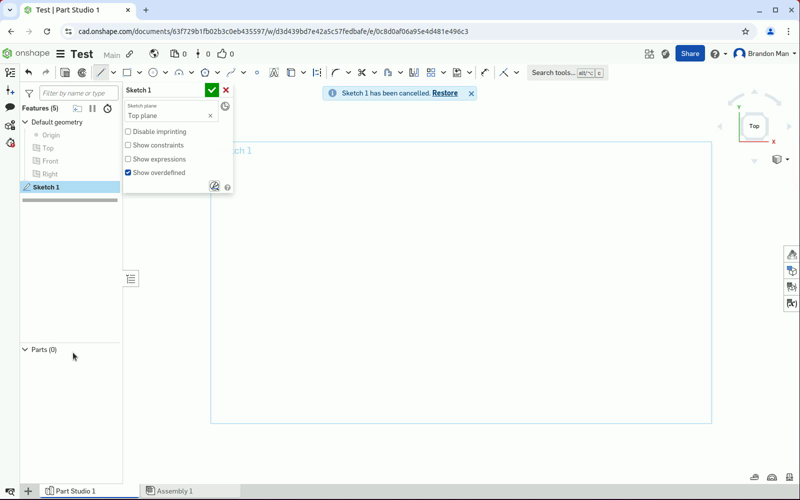
mouse_move(456, 286)
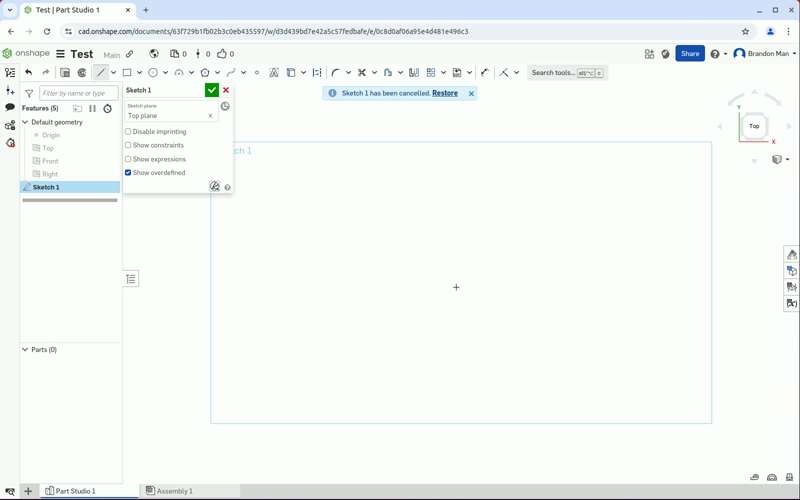
click(456, 286)
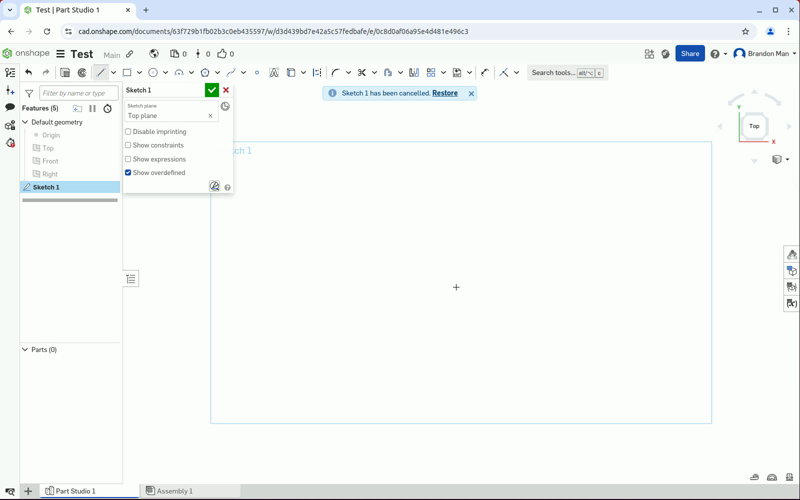
key_up(shift)
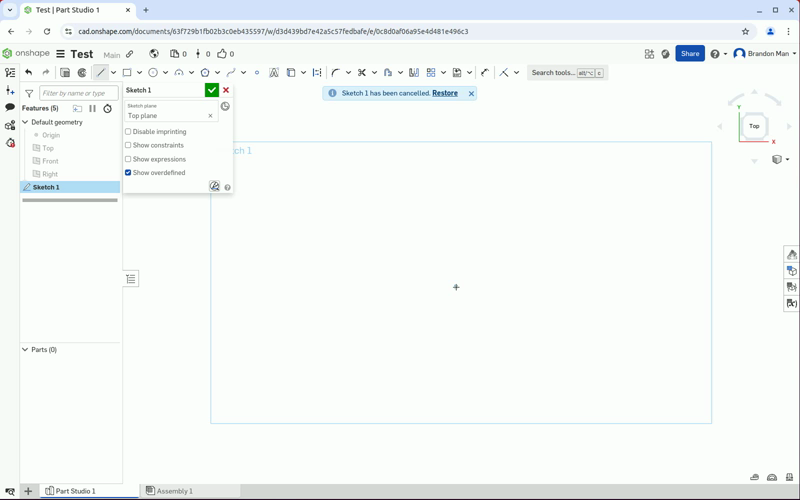
key_down(shift)
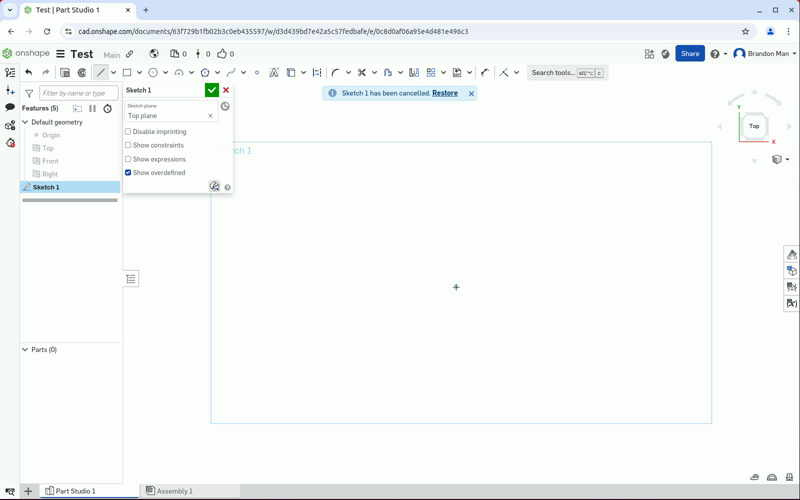
mouse_move(486, 286)
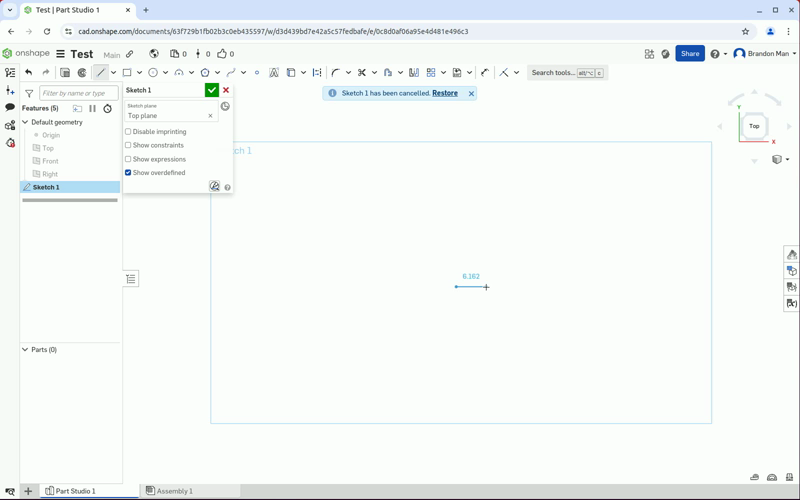
mouse_move(466, 286)
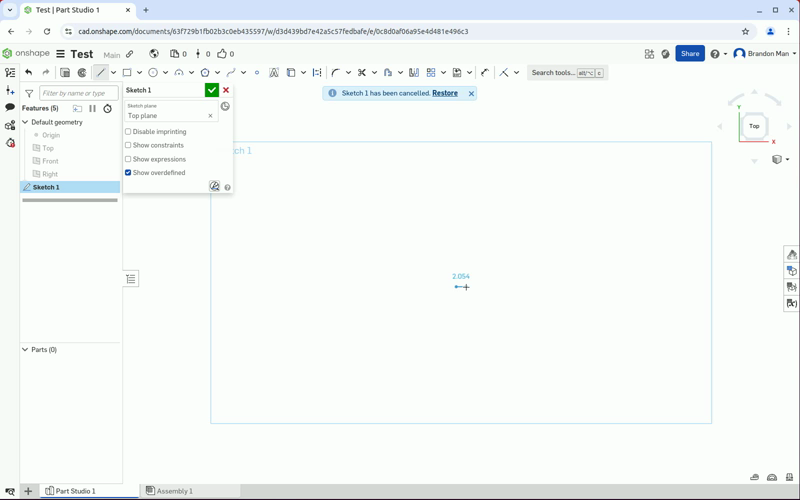
click(466, 286)
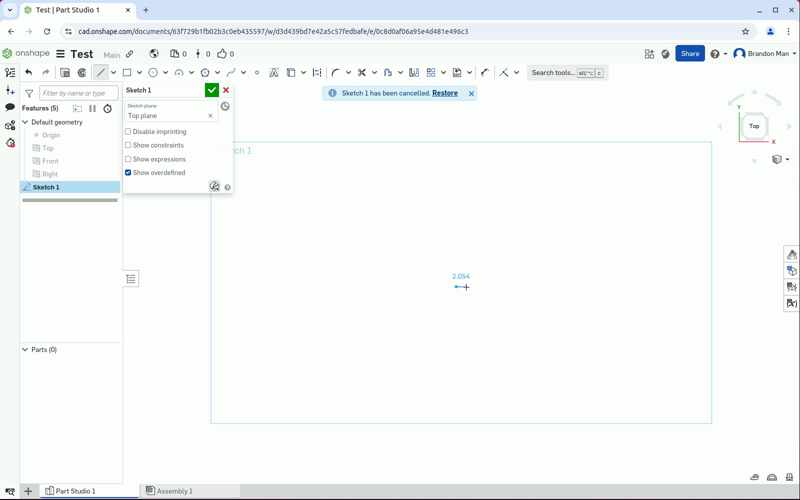
key_up(shift)
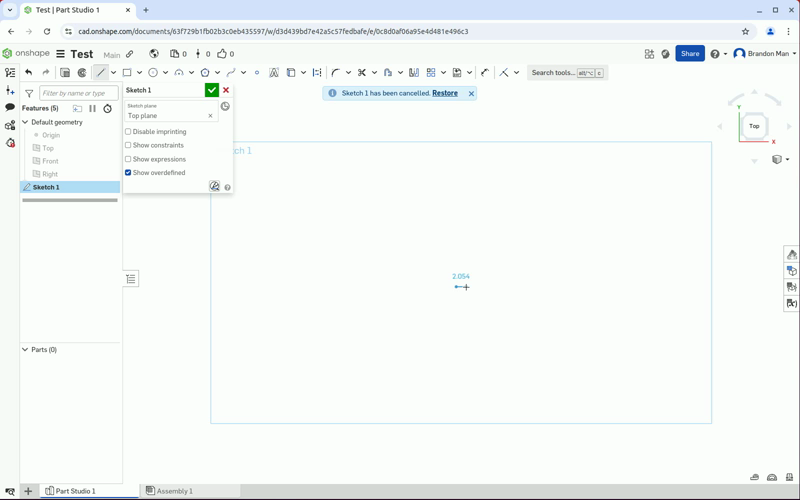
key_down(shift)
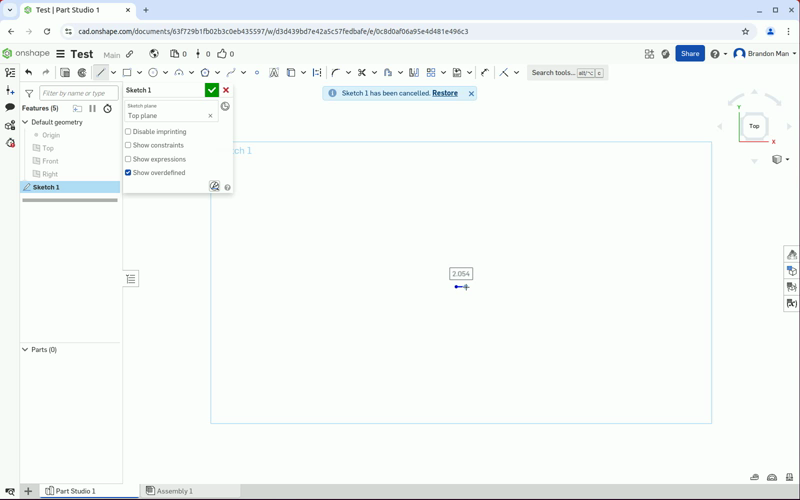
mouse_move(496, 286)
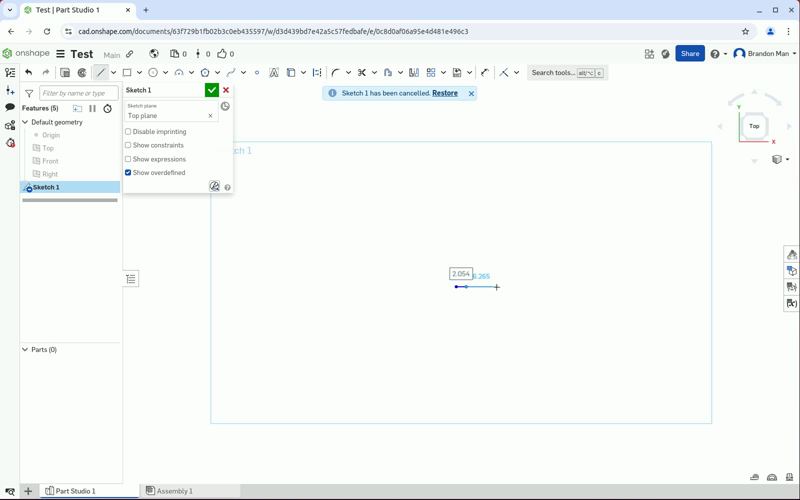
mouse_move(466, 279)
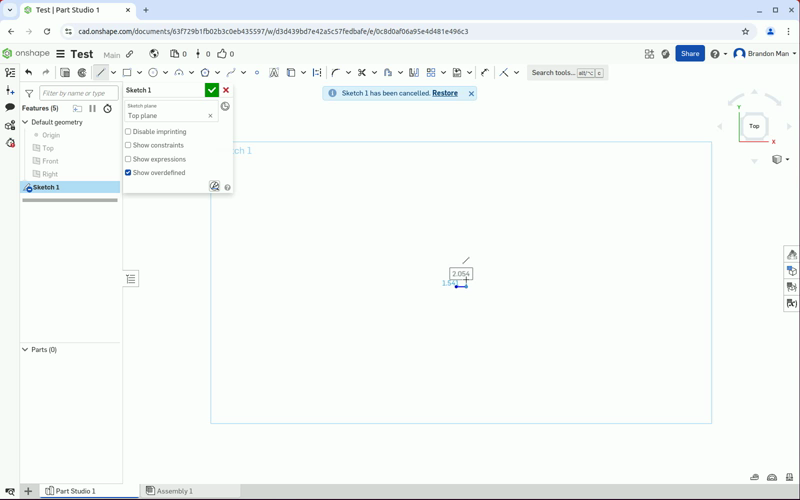
scroll(6)
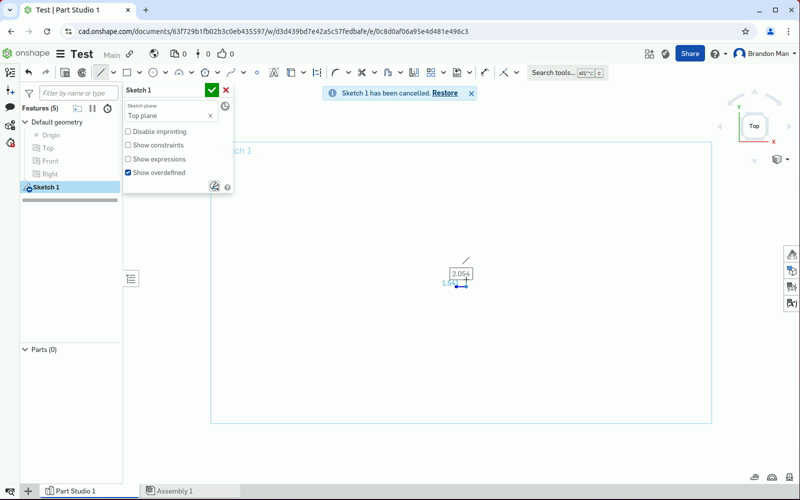
scroll(6)
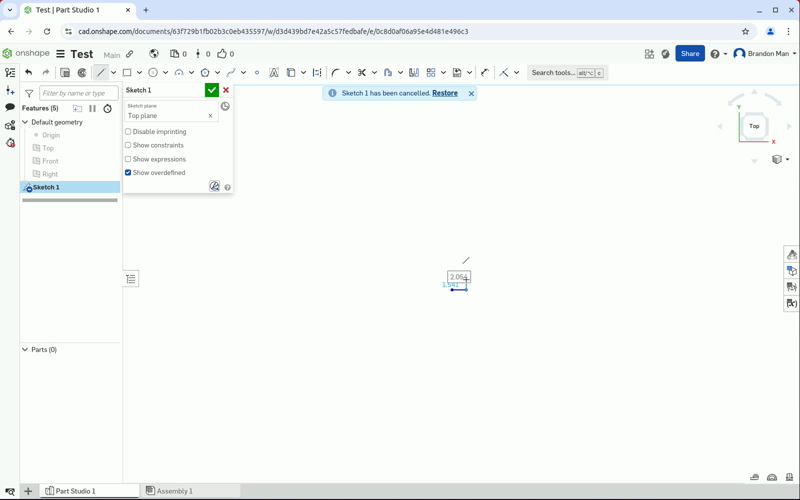
scroll(6)
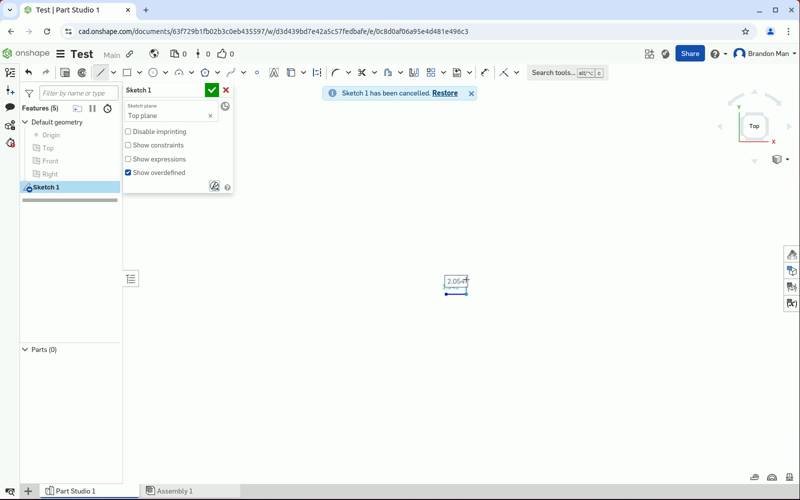
scroll(6)
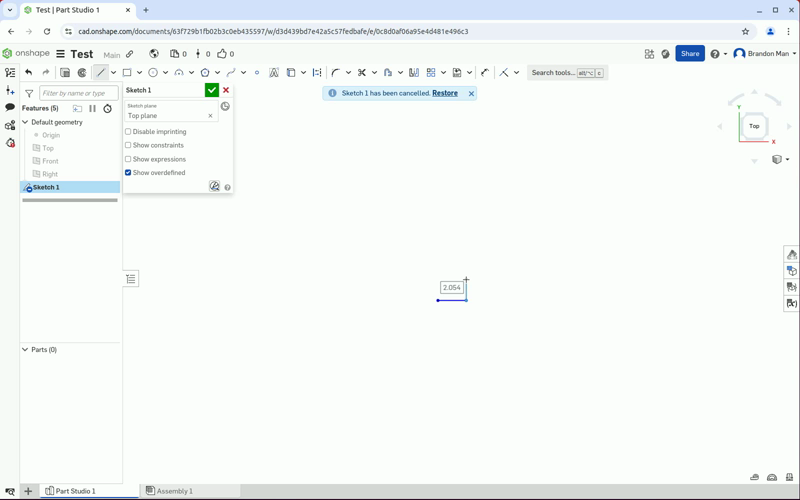
scroll(6)
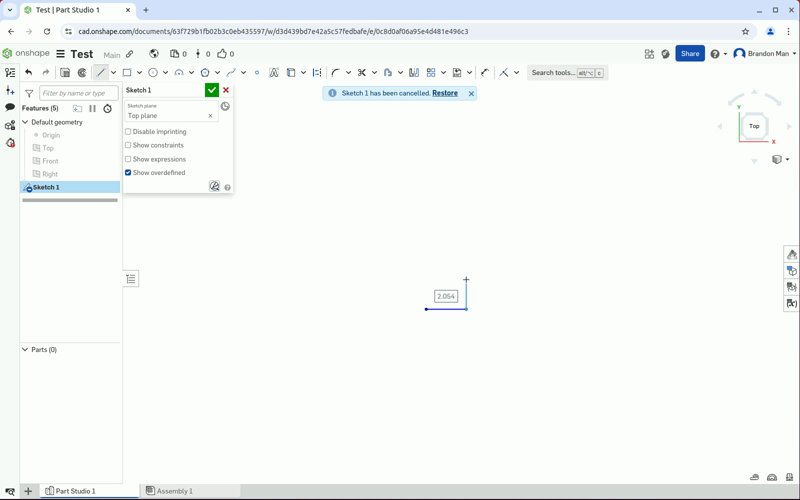
scroll(6)
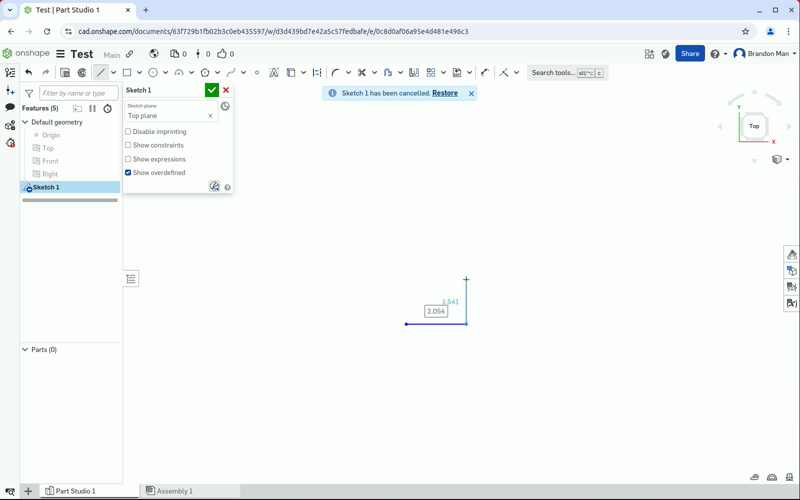
scroll(6)
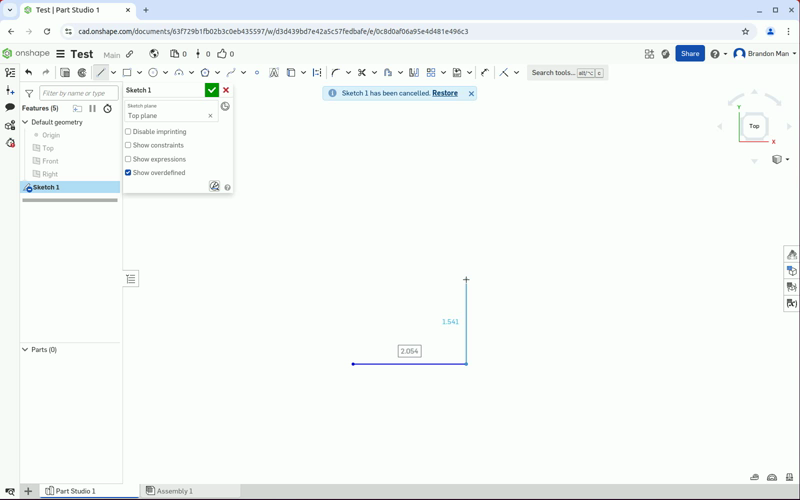
click(466, 279)
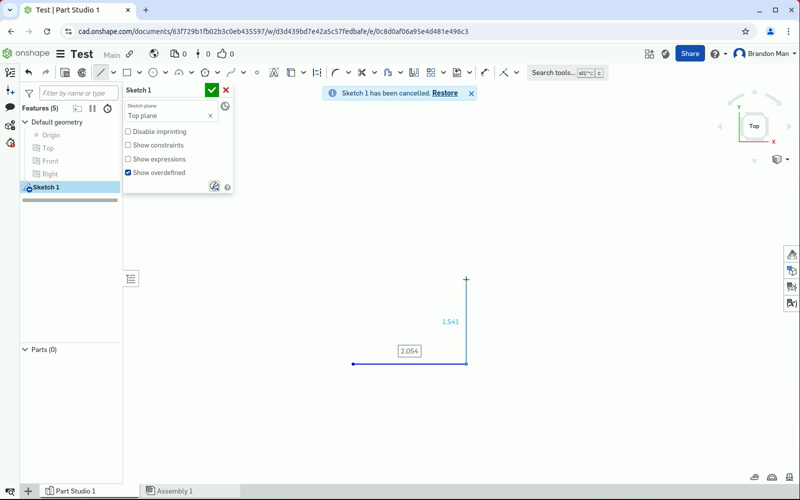
scroll(-6)
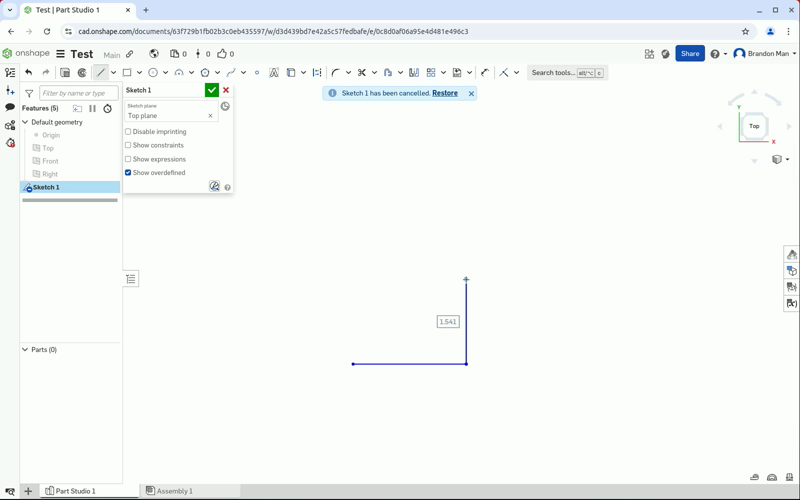
scroll(-6)
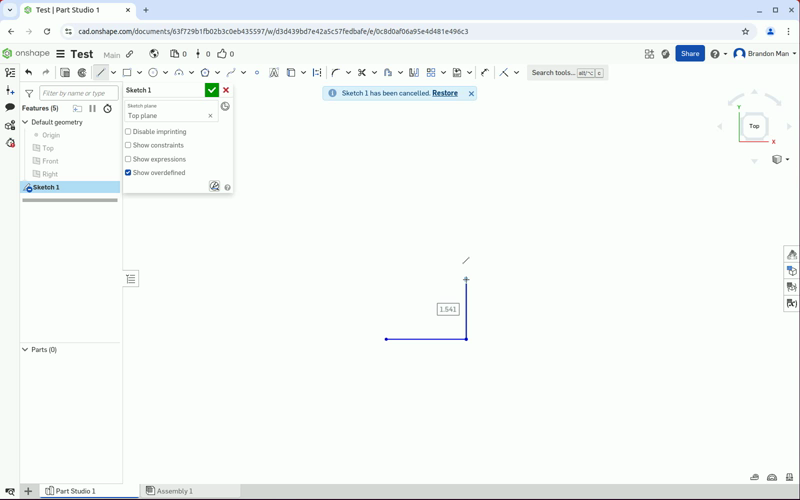
scroll(-6)
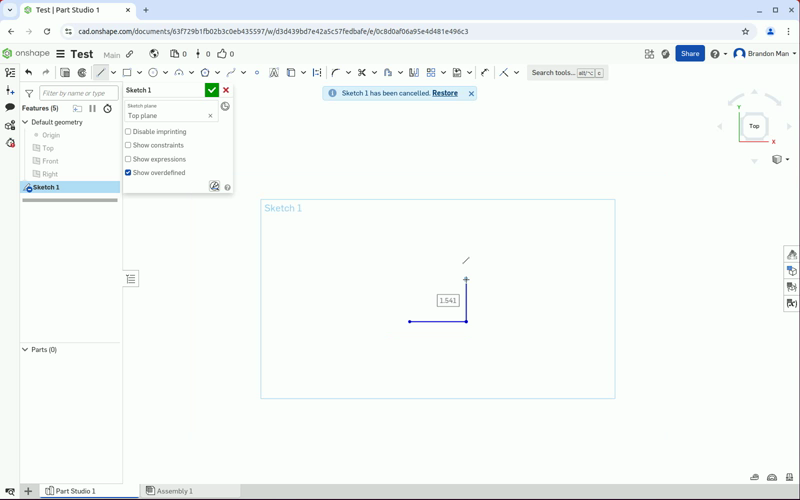
scroll(-6)
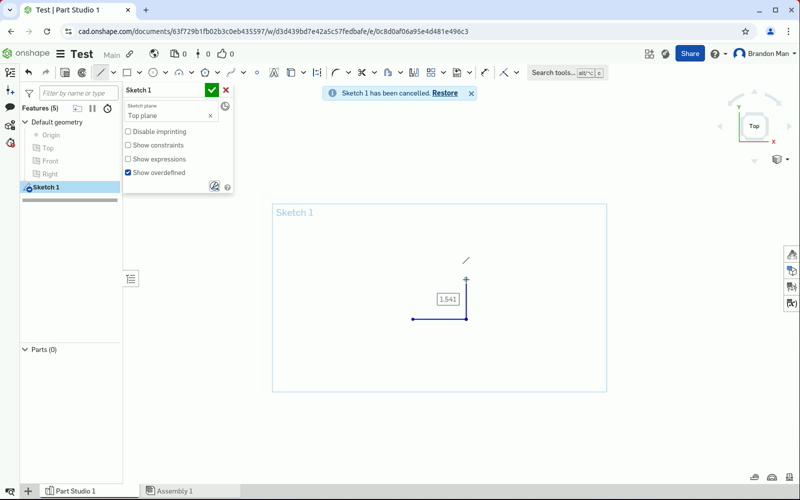
scroll(-6)
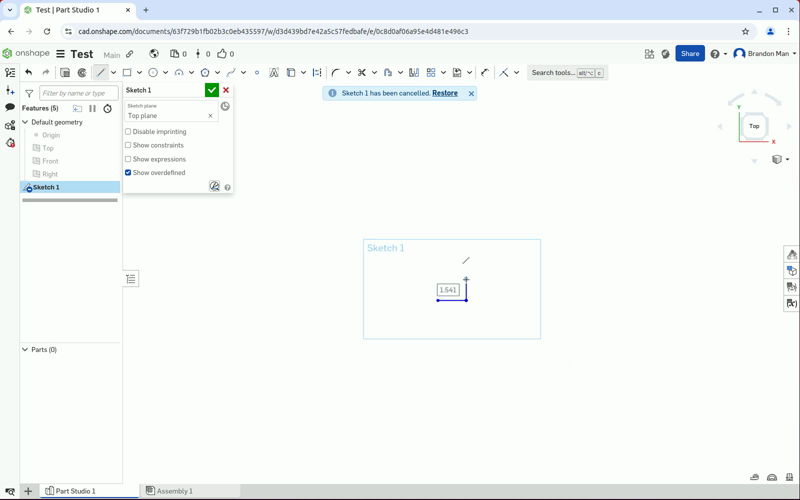
scroll(-6)
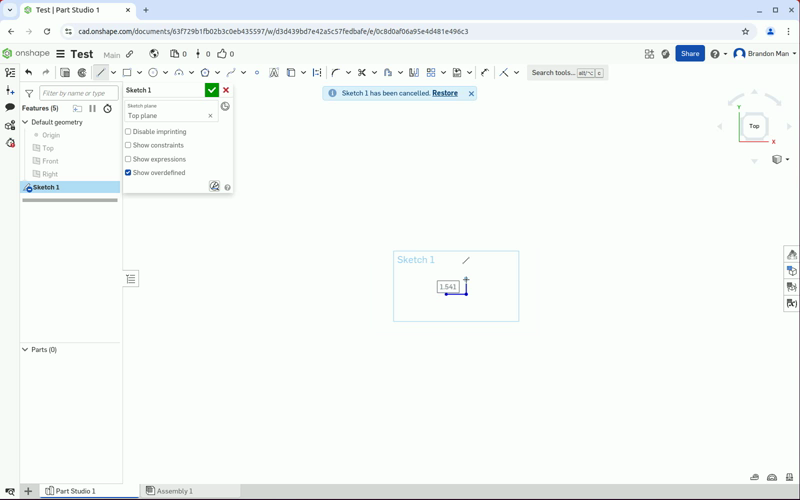
scroll(-6)
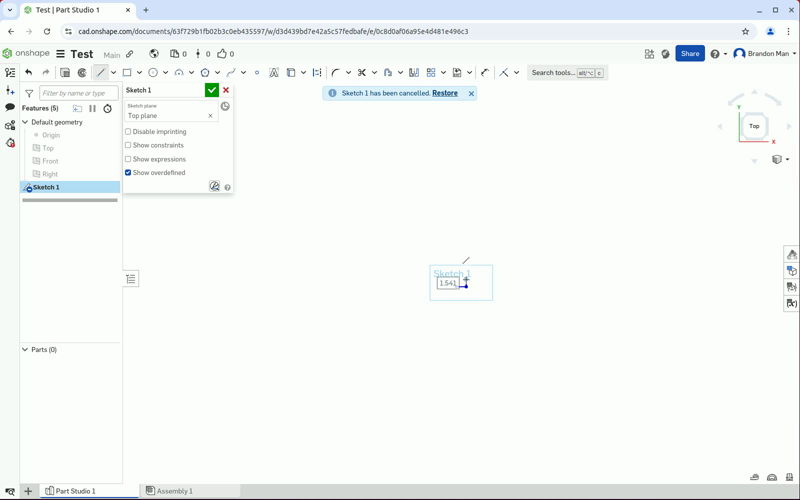
key_up(shift)
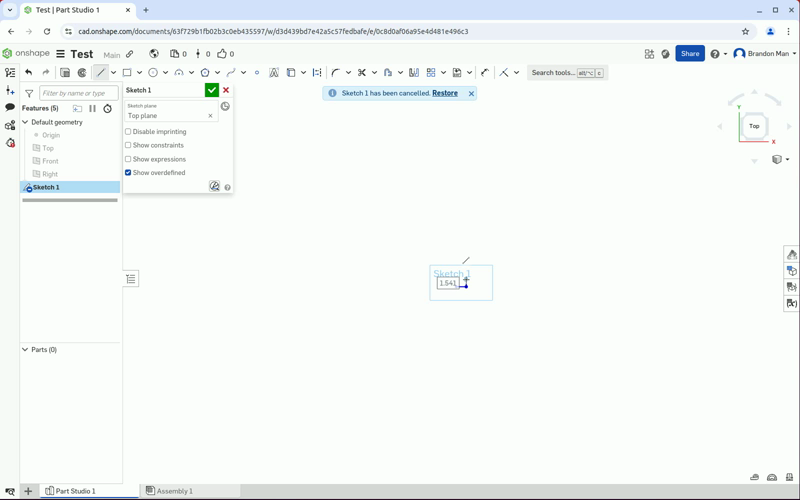
key_down(shift)
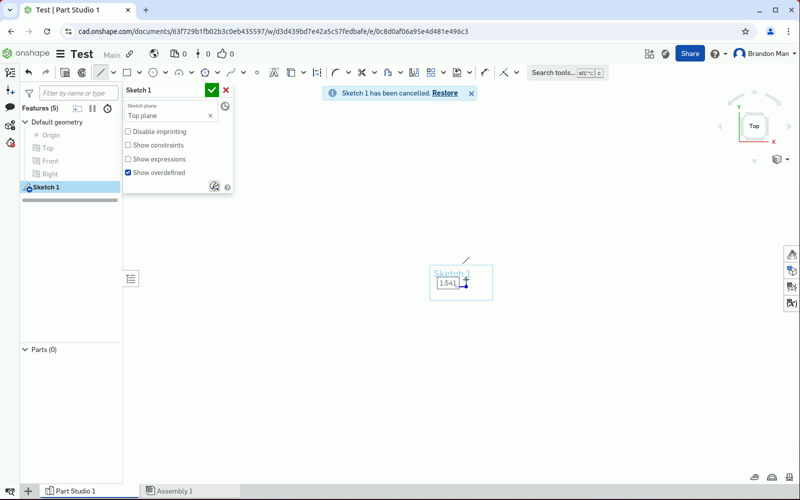
mouse_move(496, 279)
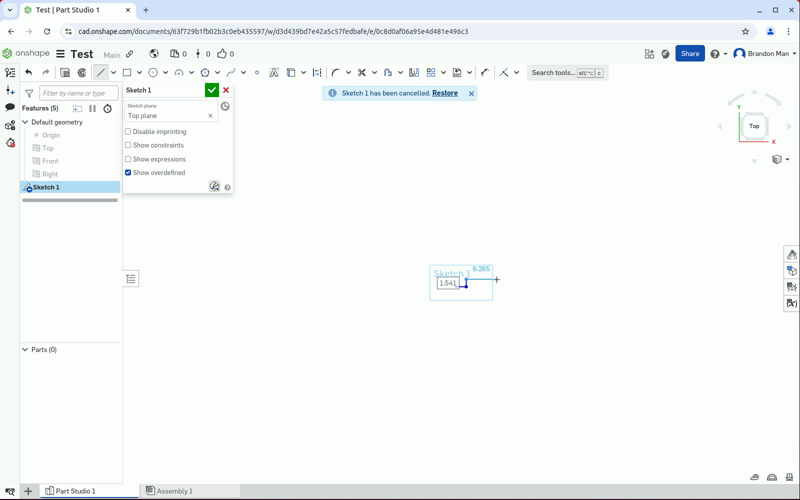
mouse_move(456, 279)
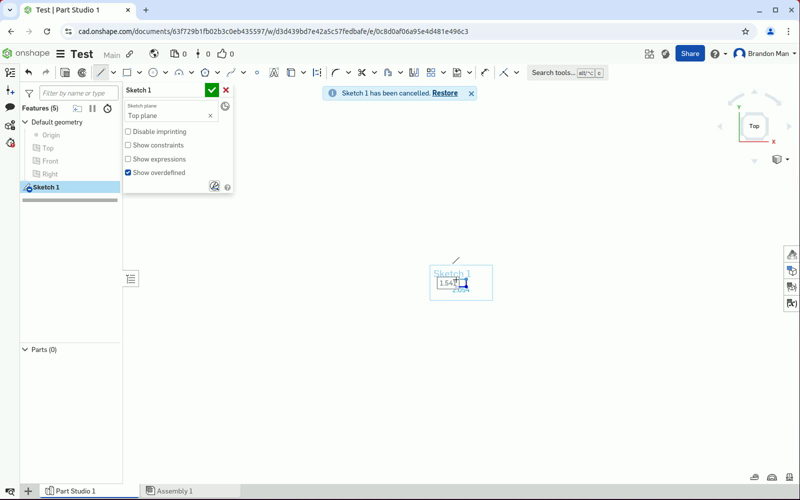
click(456, 279)
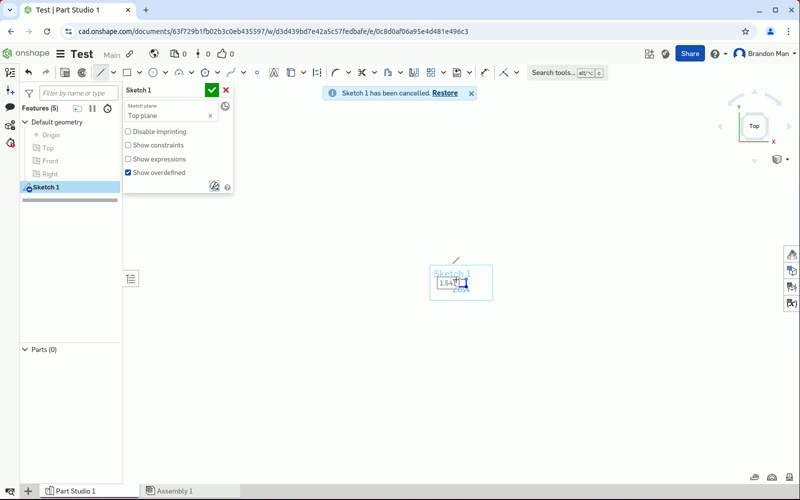
key_up(shift)
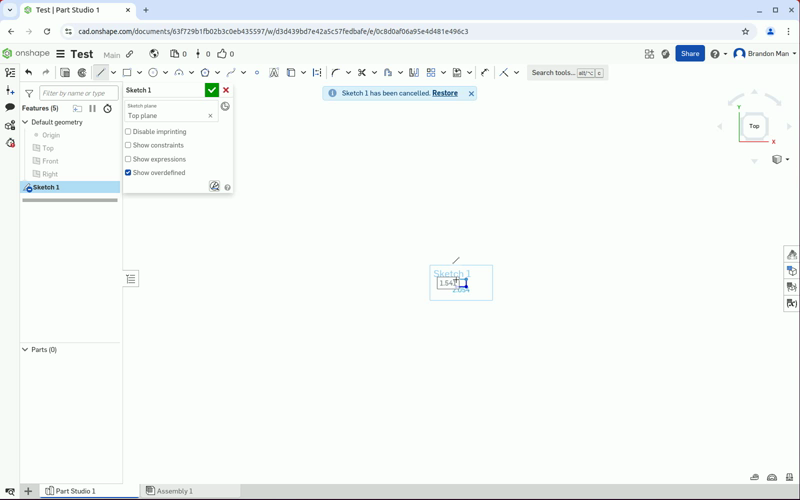
mouse_move(486, 279)
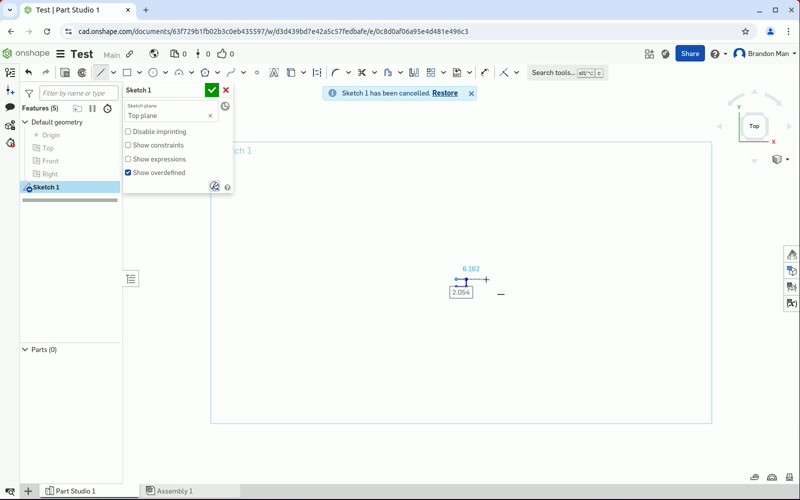
key_down(shift)
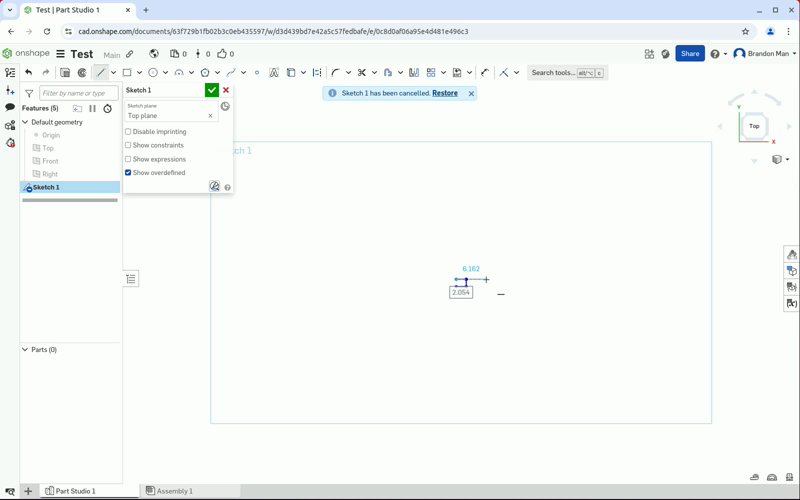
mouse_move(456, 286)
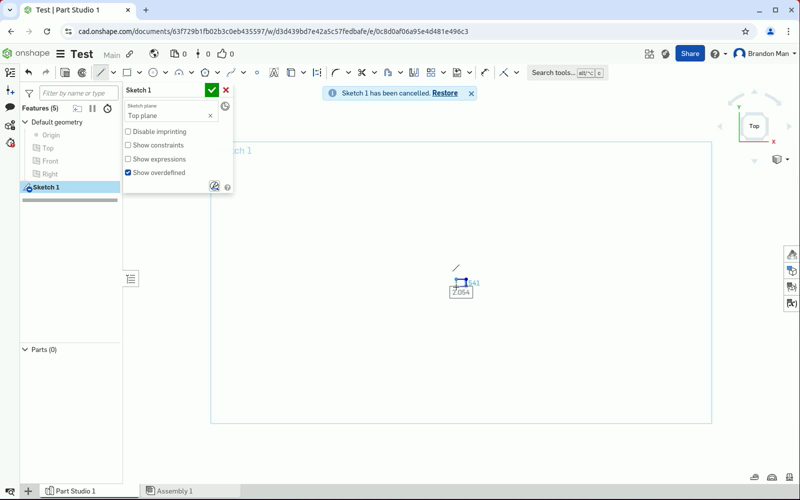
scroll(6)
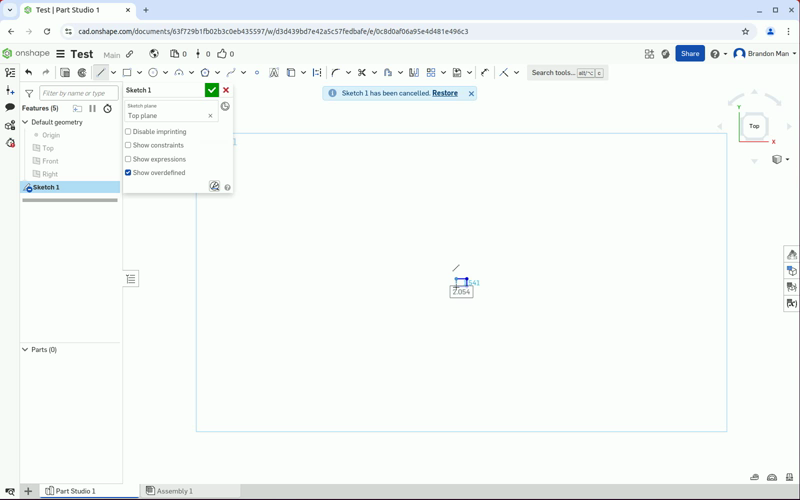
scroll(6)
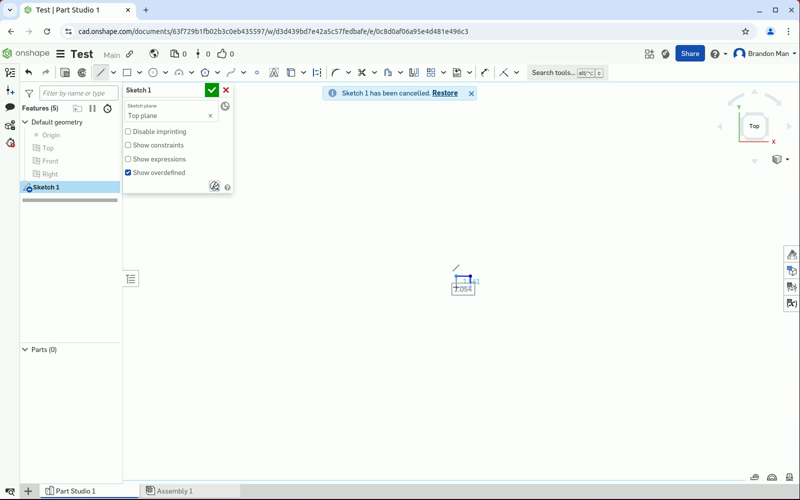
scroll(6)
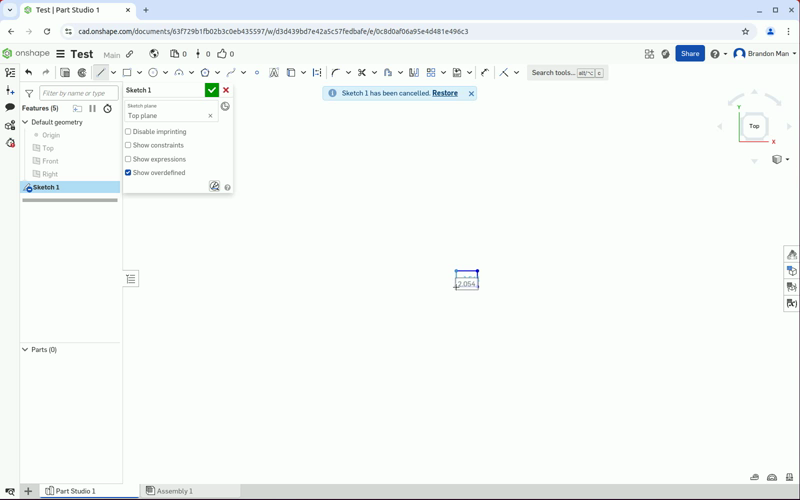
scroll(6)
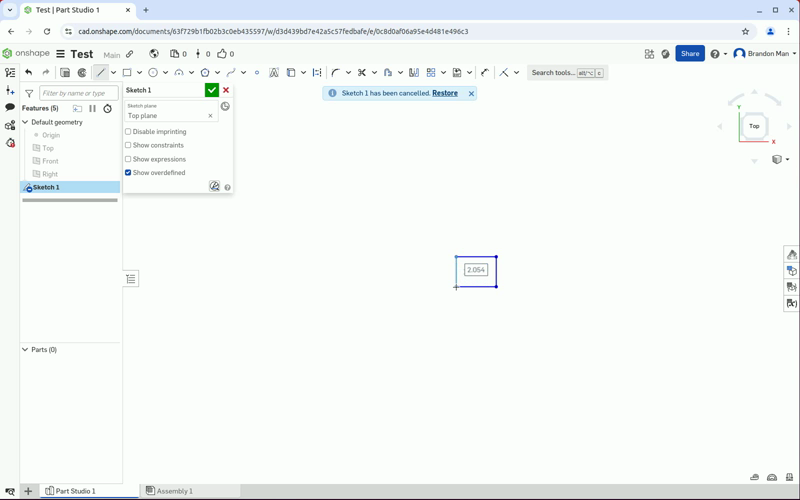
scroll(6)
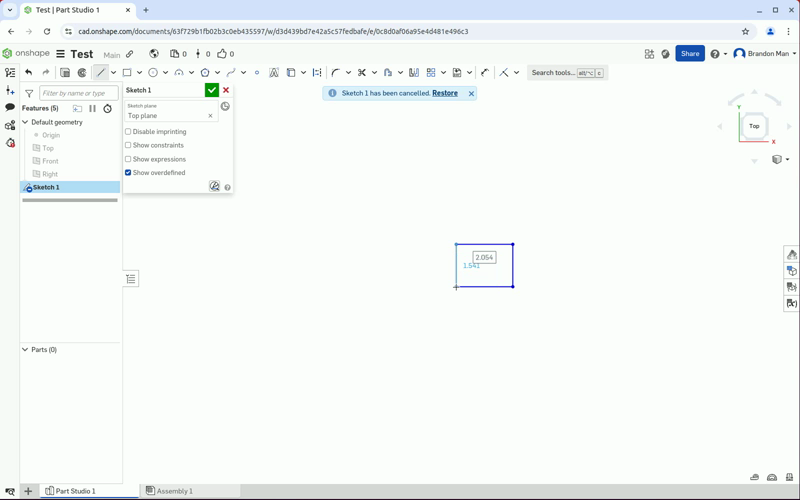
scroll(6)
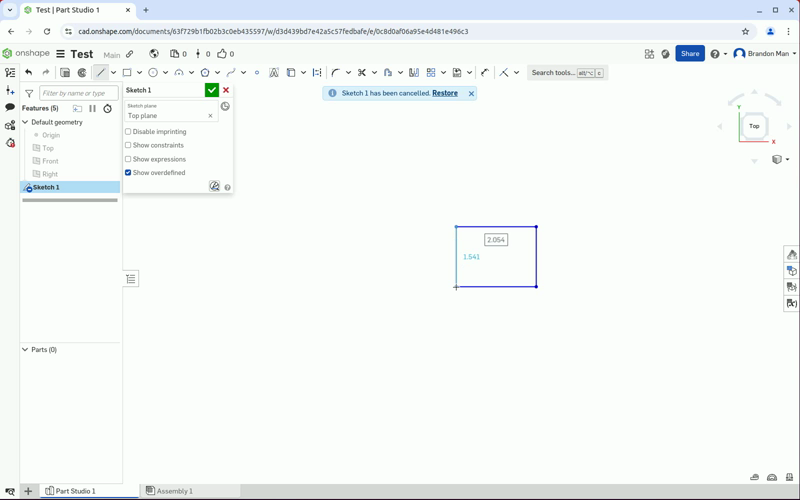
scroll(6)
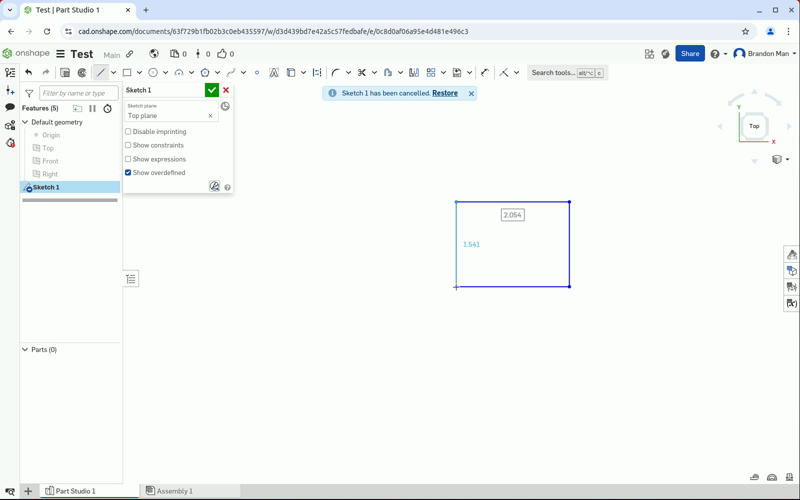
key_up(shift)
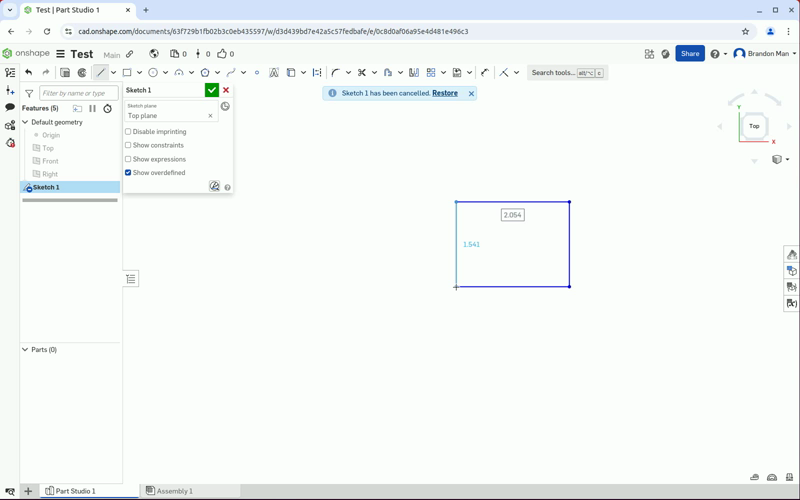
click(456, 286)
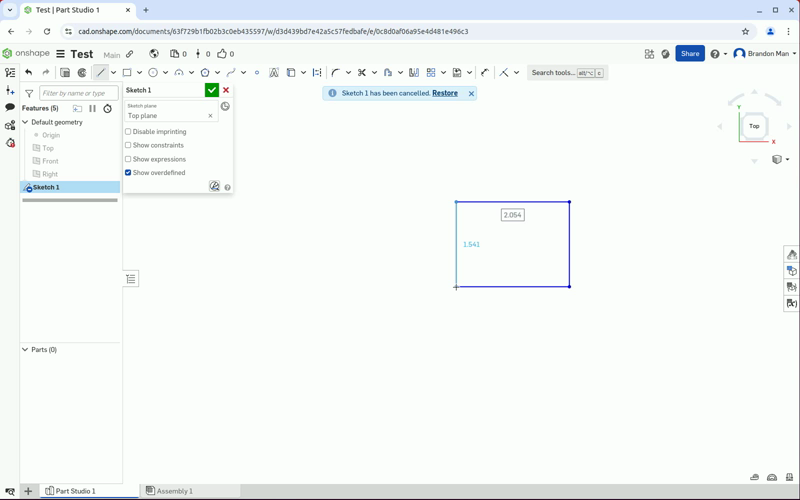
scroll(-6)
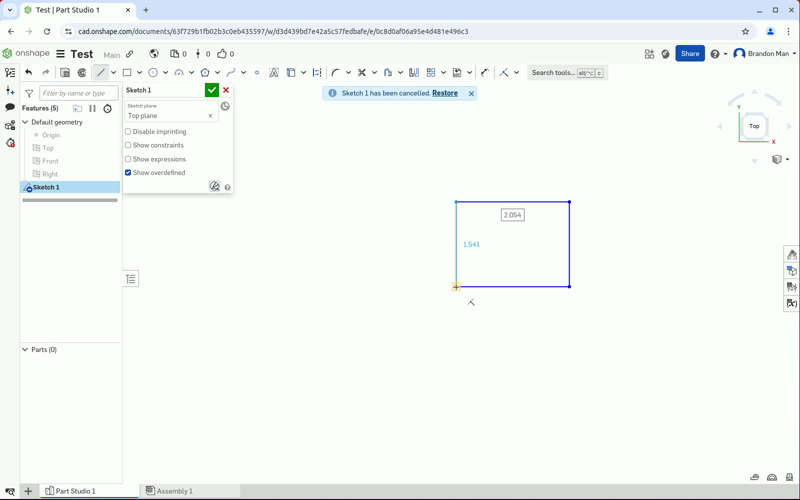
scroll(-6)
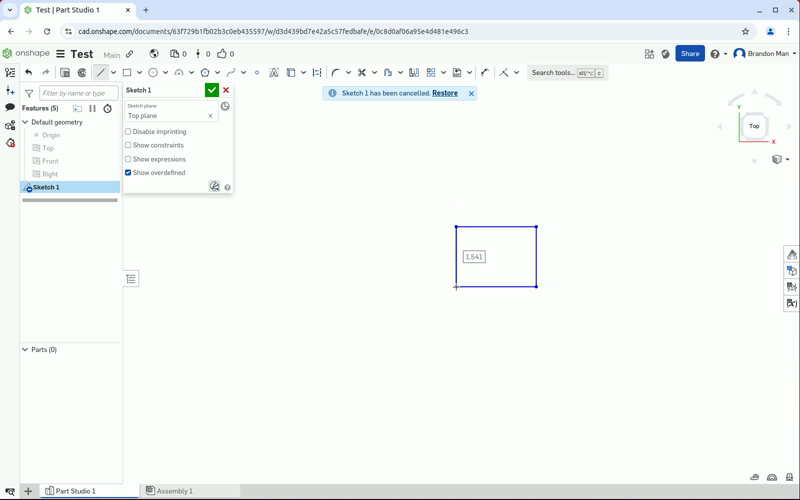
scroll(-6)
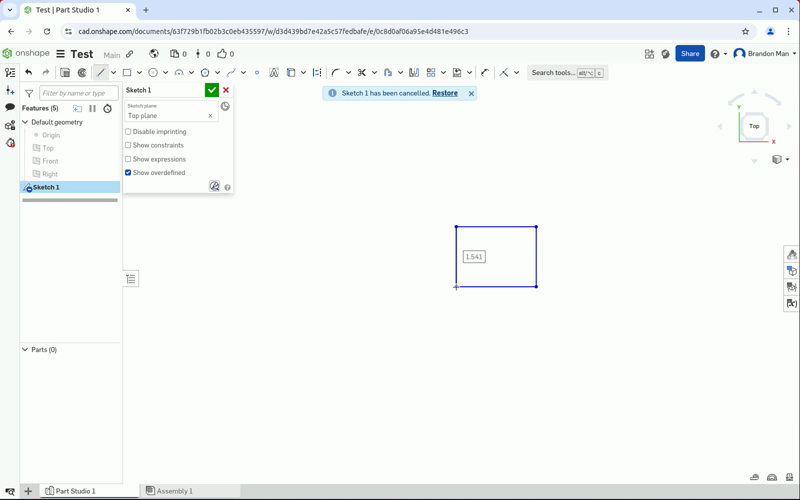
scroll(-6)
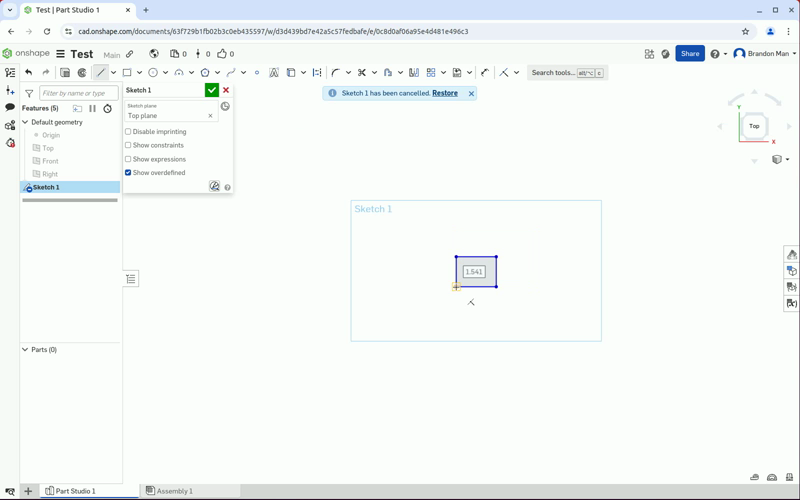
scroll(-6)
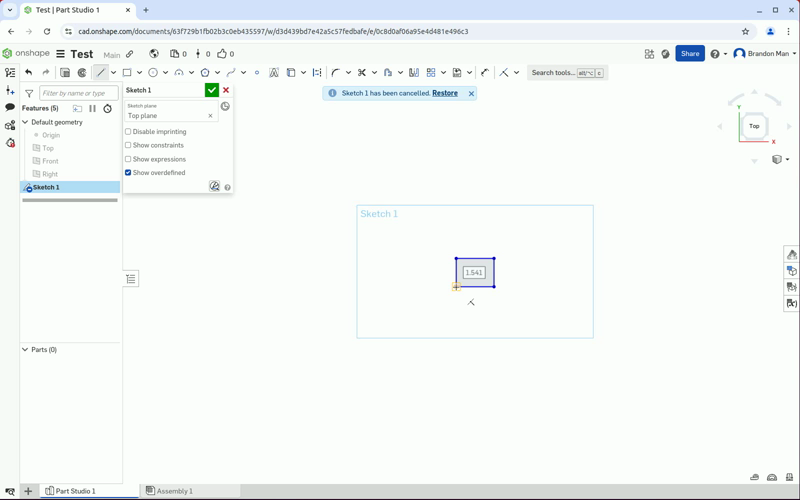
scroll(-6)
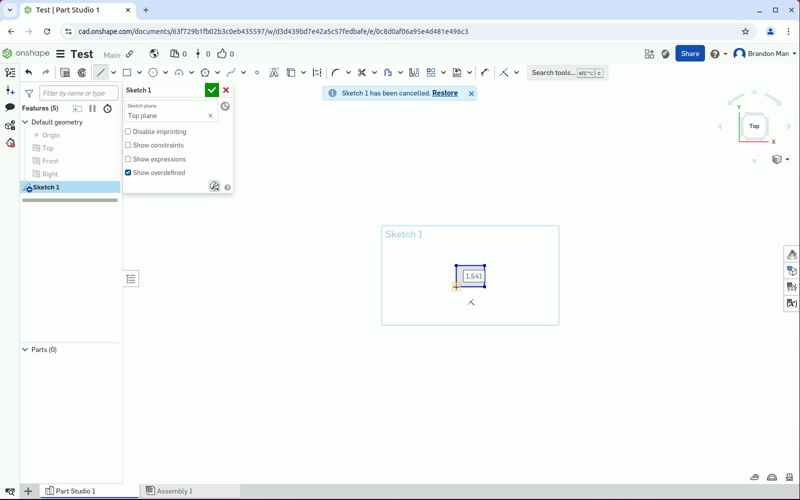
scroll(-6)
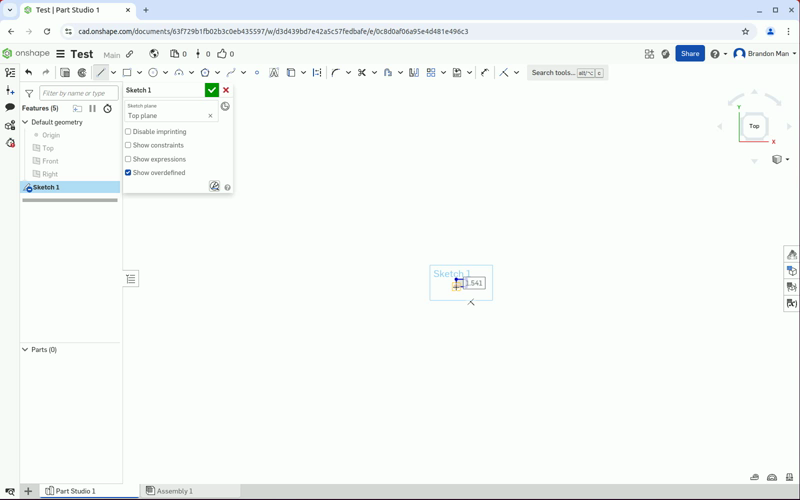
key(esc)
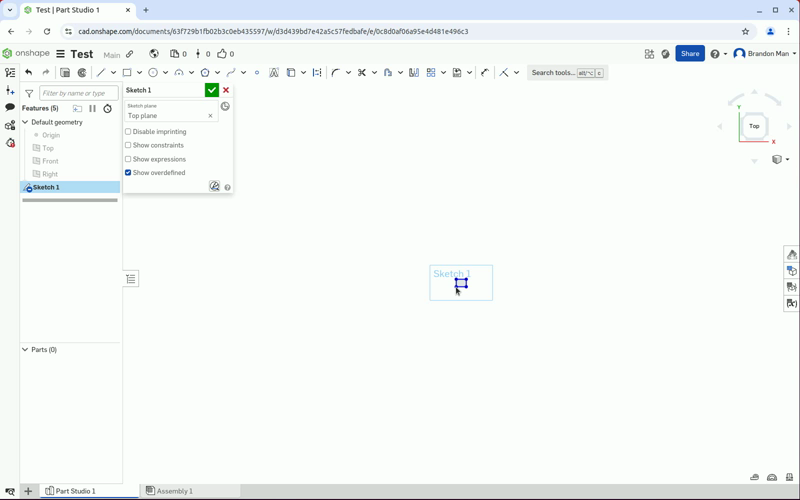
key(l)
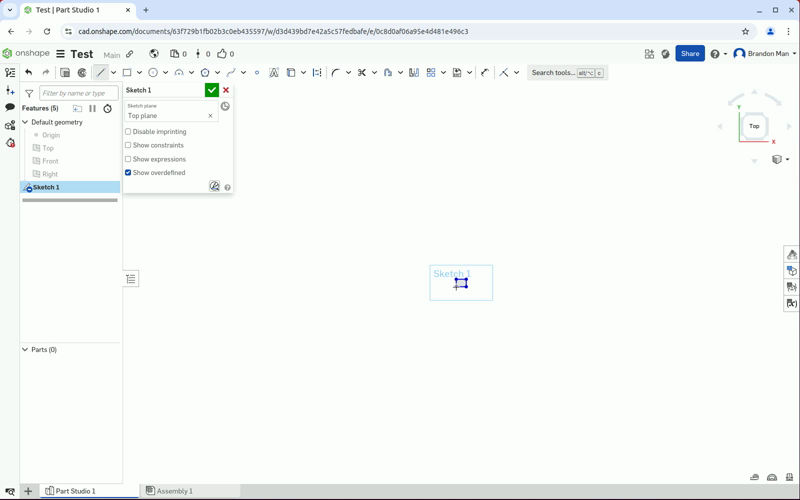
key_down(shift)
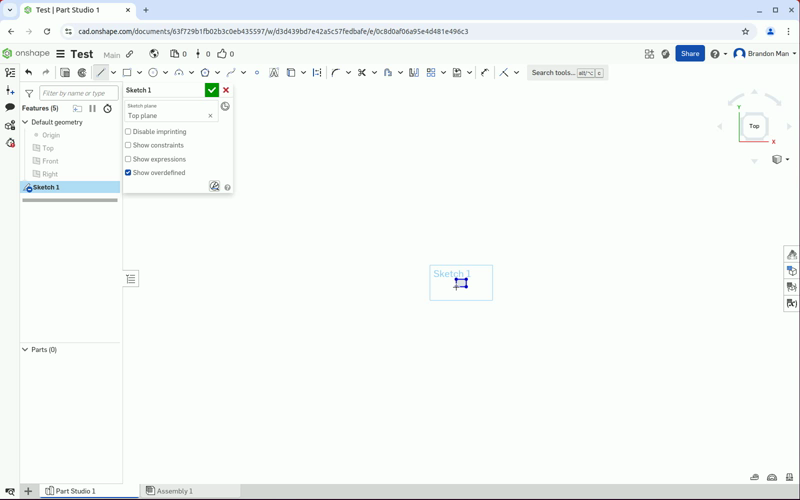
mouse_move(456, 285)
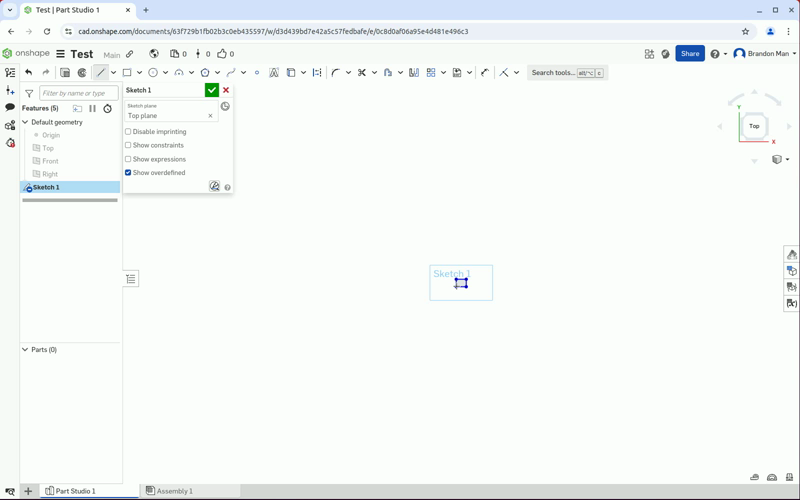
scroll(6)
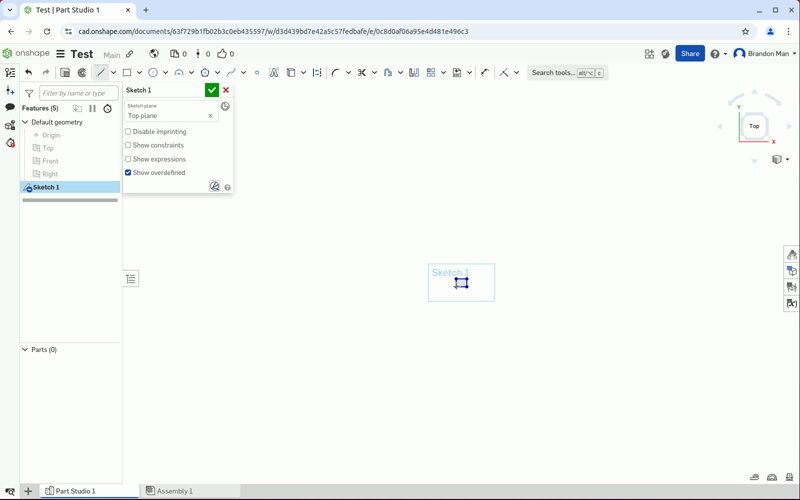
scroll(6)
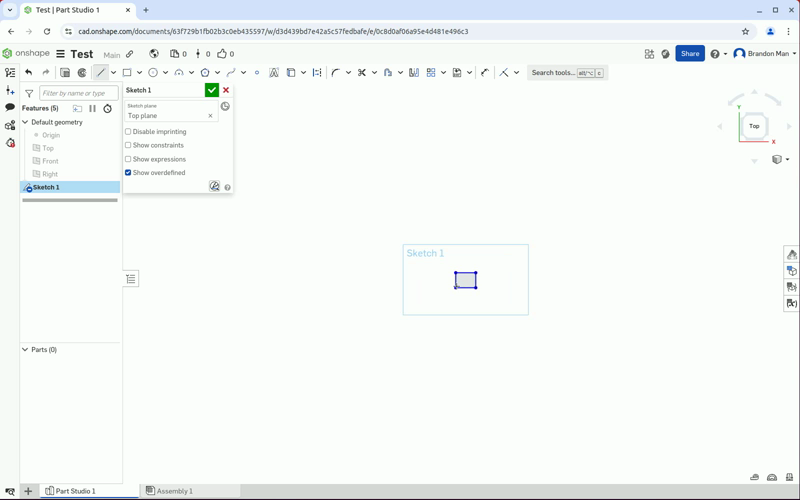
scroll(6)
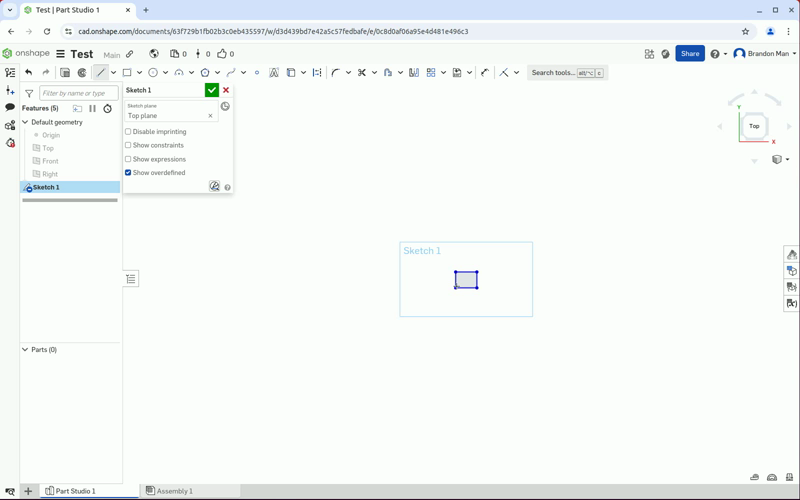
scroll(6)
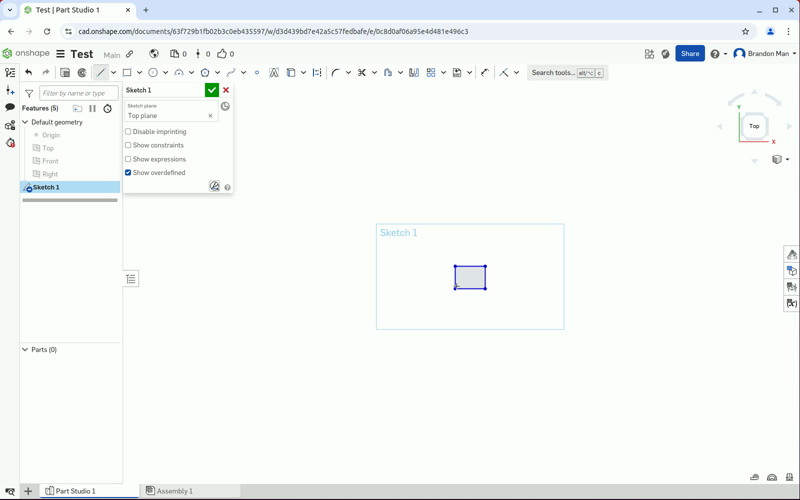
scroll(6)
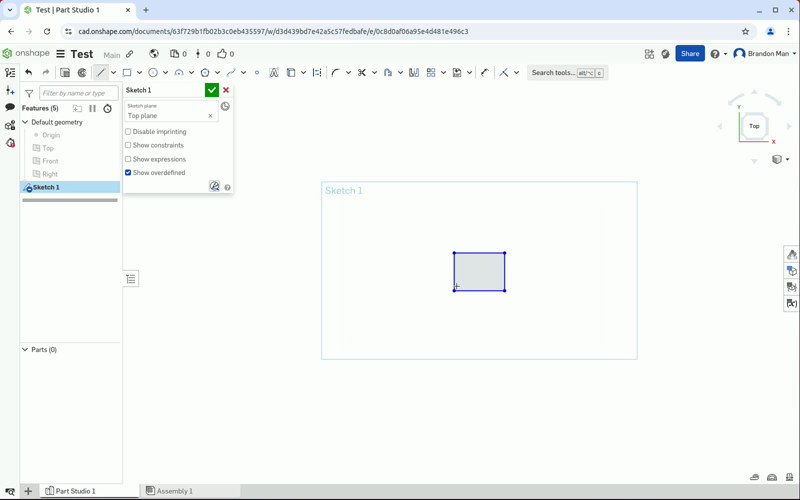
scroll(6)
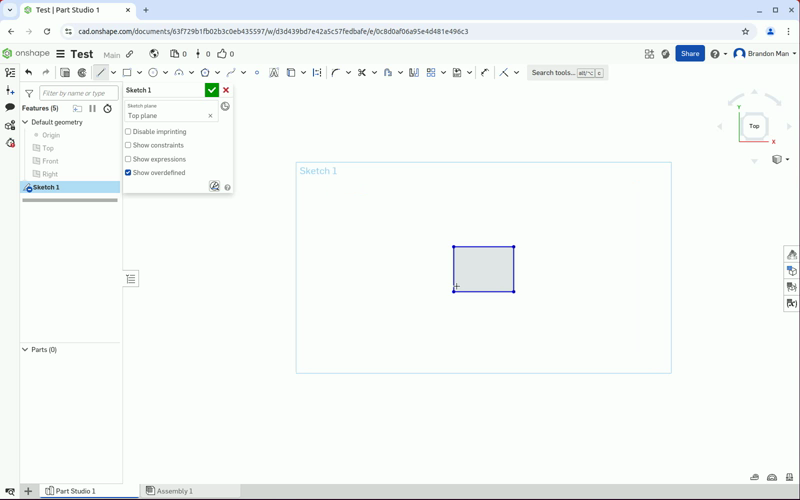
scroll(6)
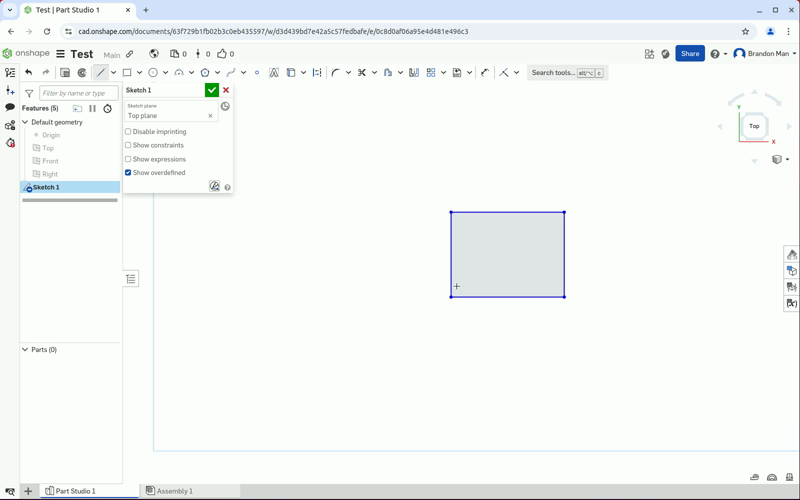
click(456, 285)
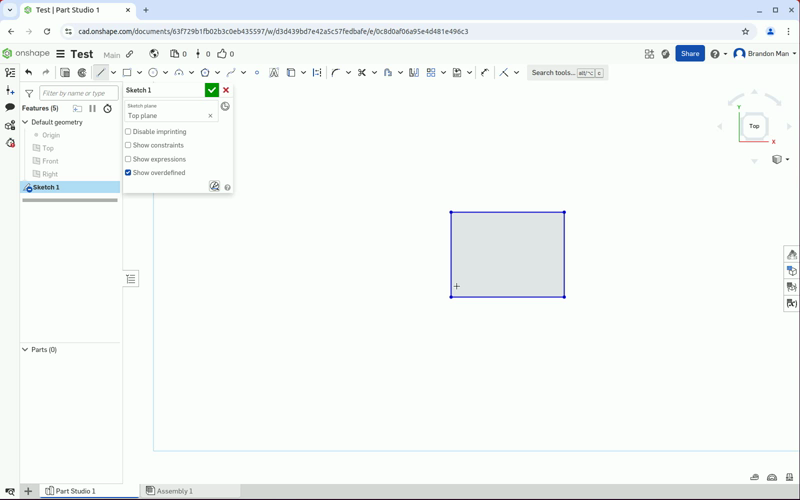
scroll(-6)
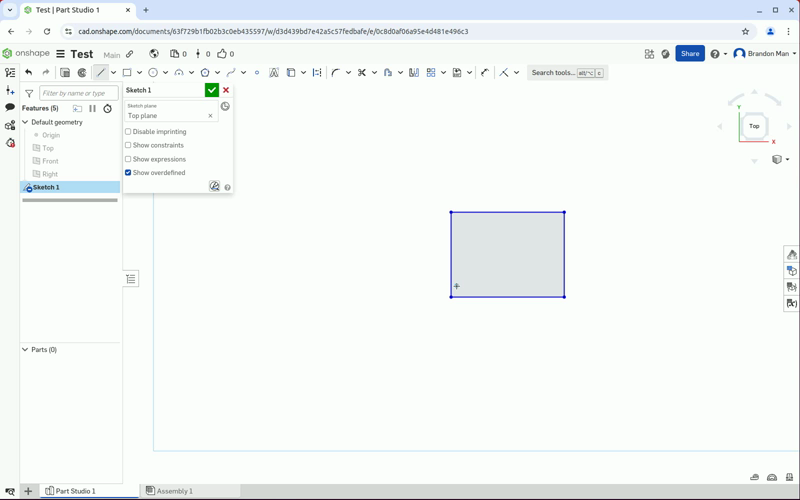
scroll(-6)
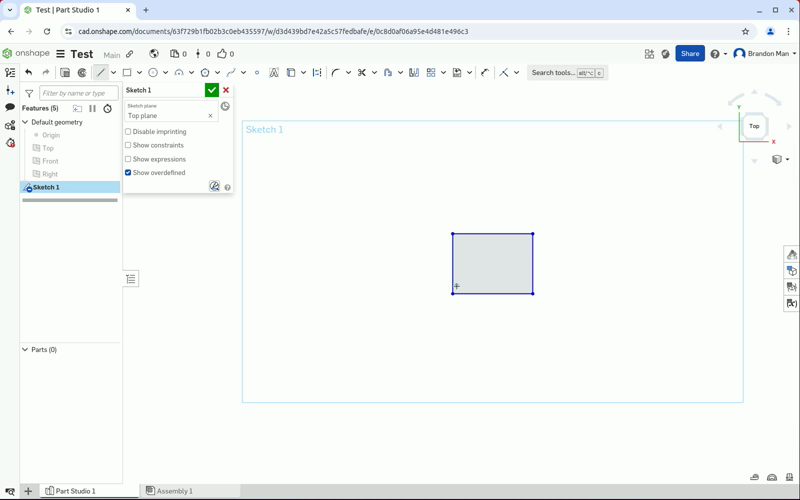
scroll(-6)
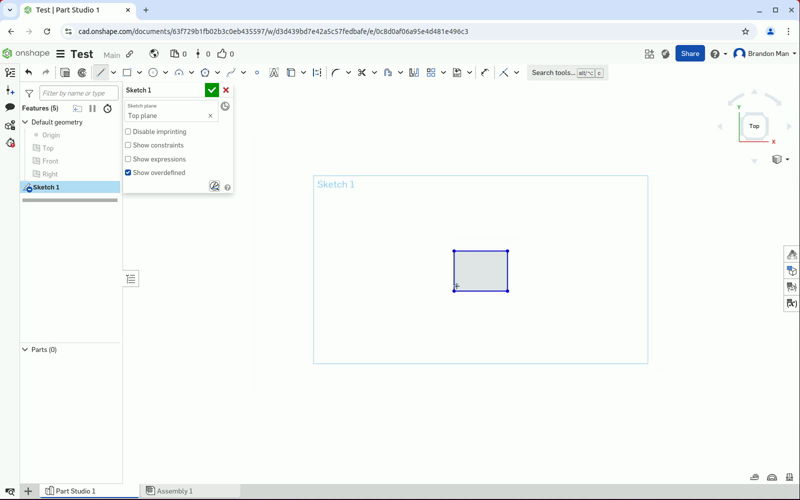
scroll(-6)
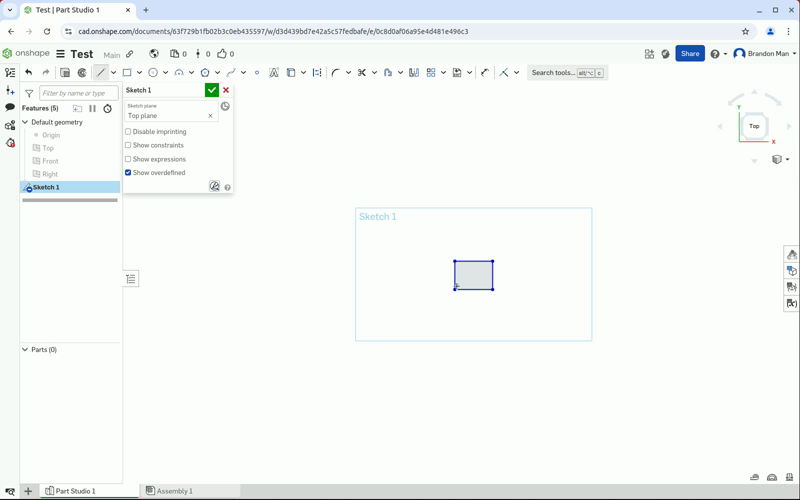
scroll(-6)
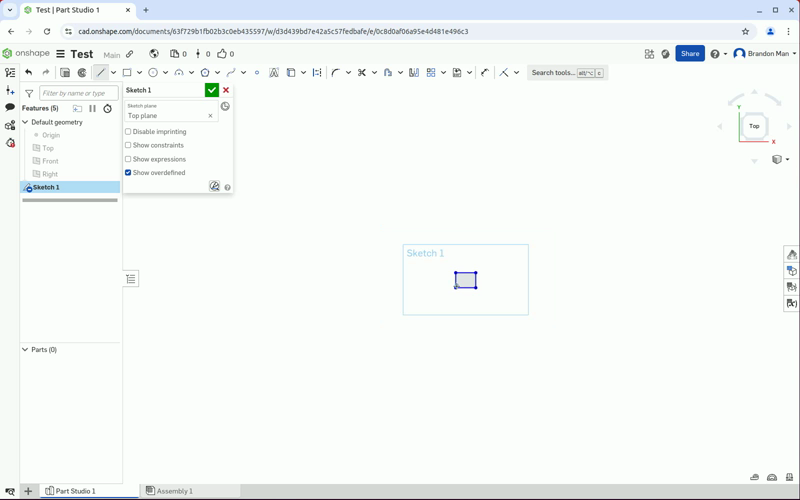
scroll(-6)
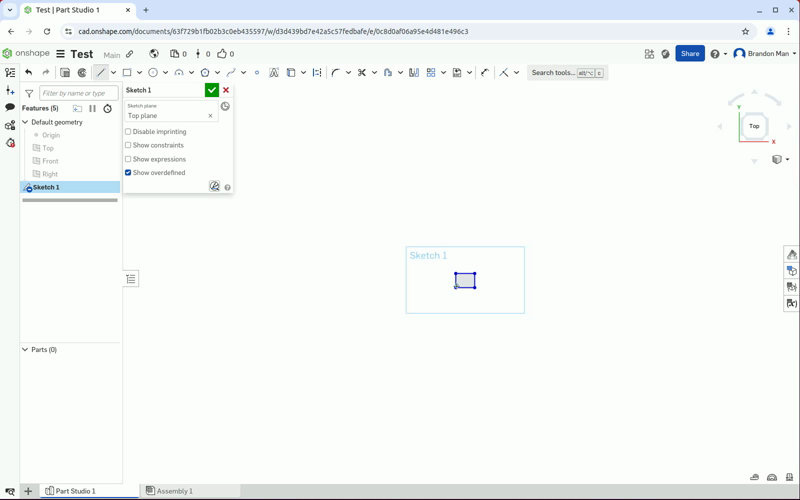
scroll(-6)
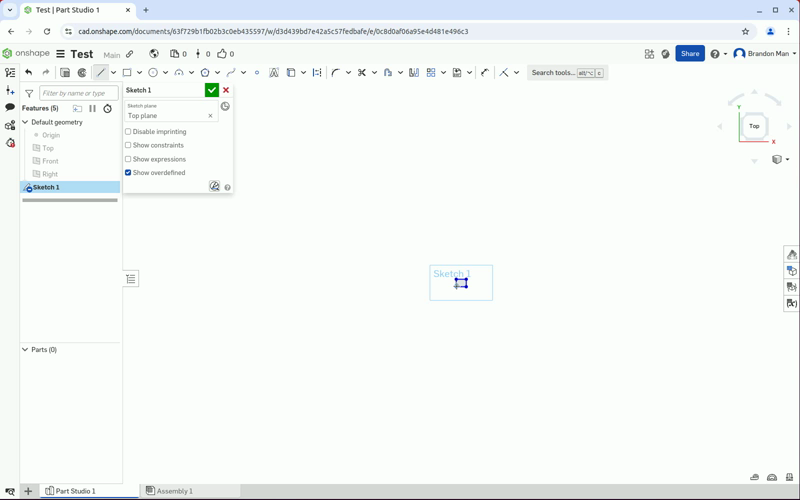
key_up(shift)
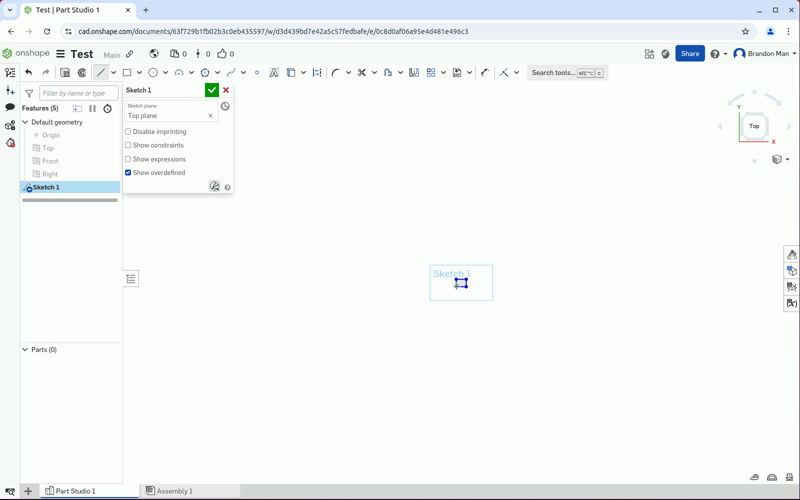
key_down(shift)
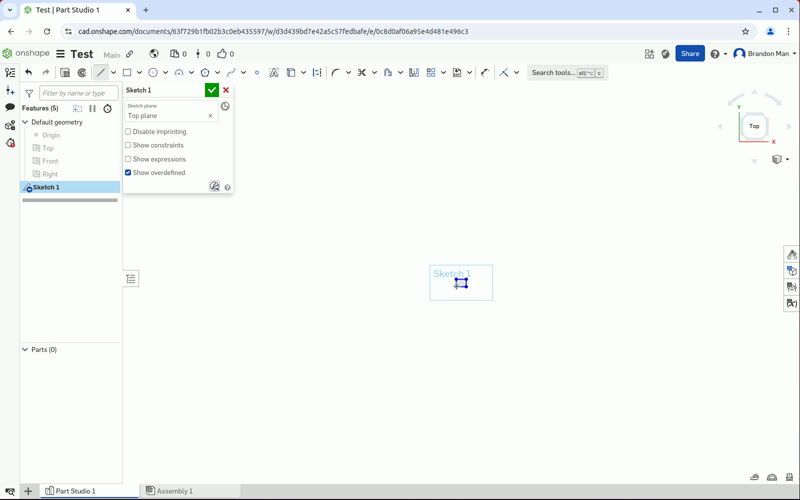
mouse_move(486, 285)
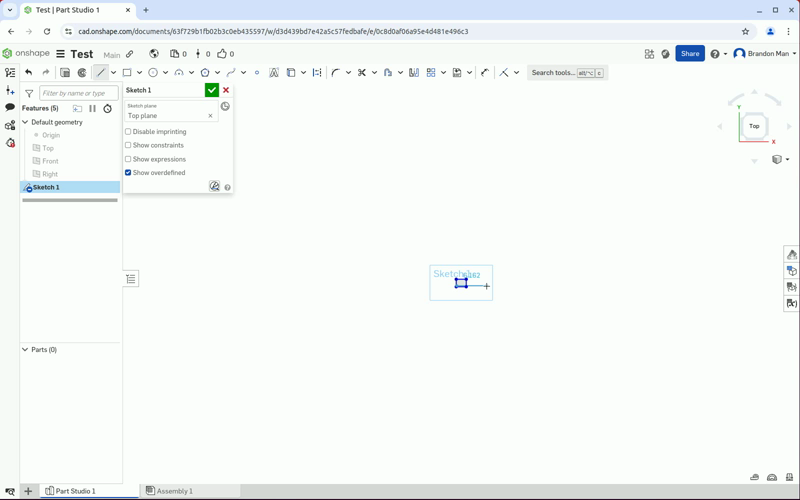
mouse_move(465, 285)
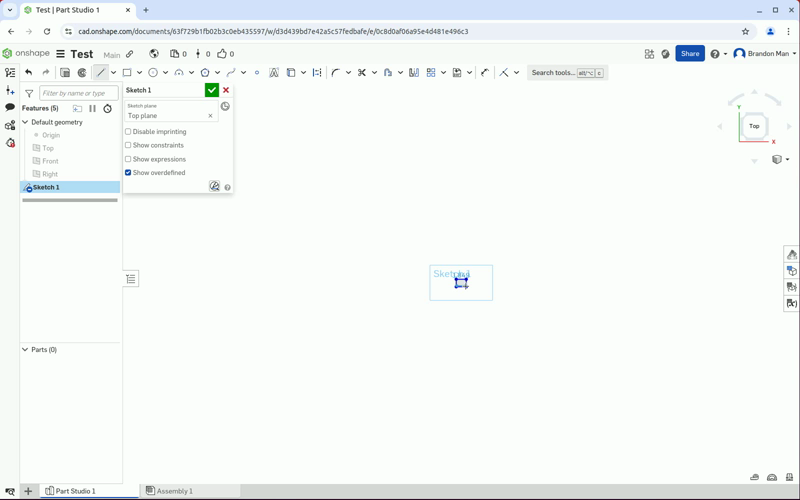
scroll(6)
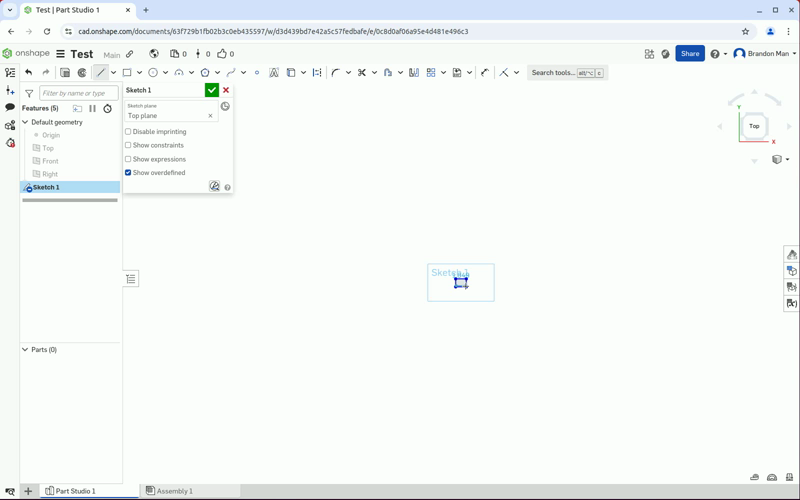
scroll(6)
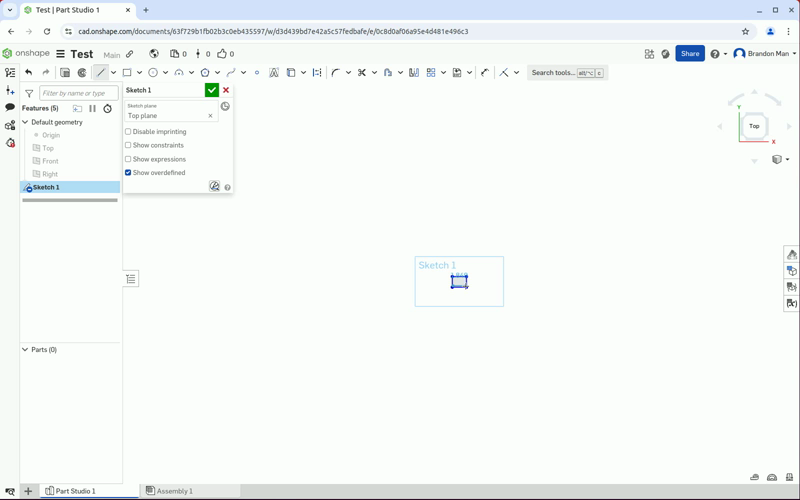
scroll(6)
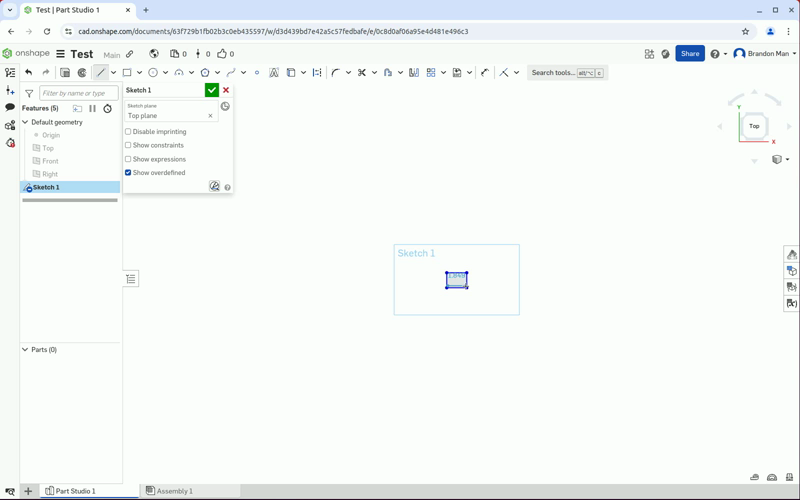
scroll(6)
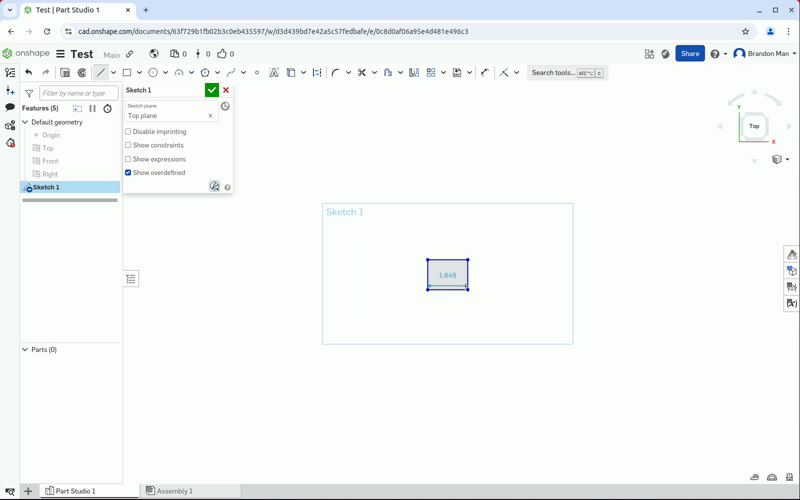
scroll(6)
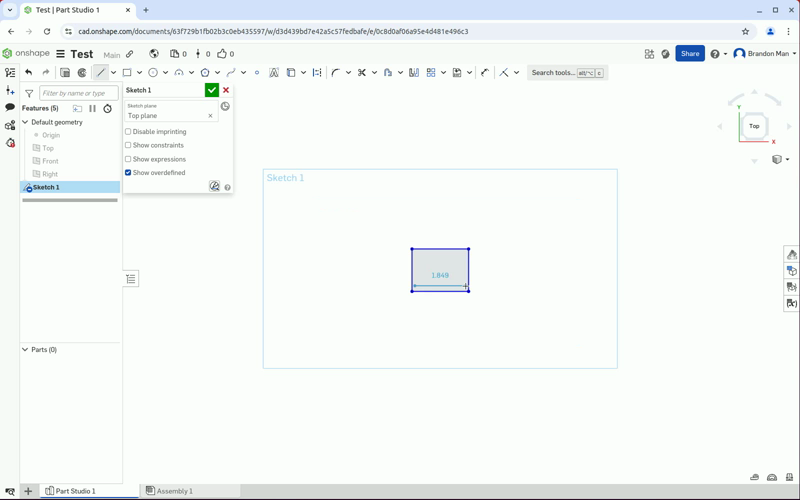
scroll(6)
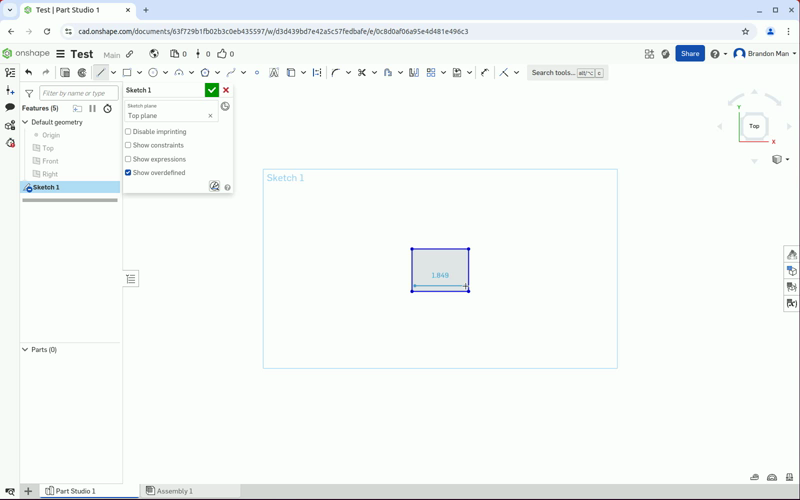
scroll(6)
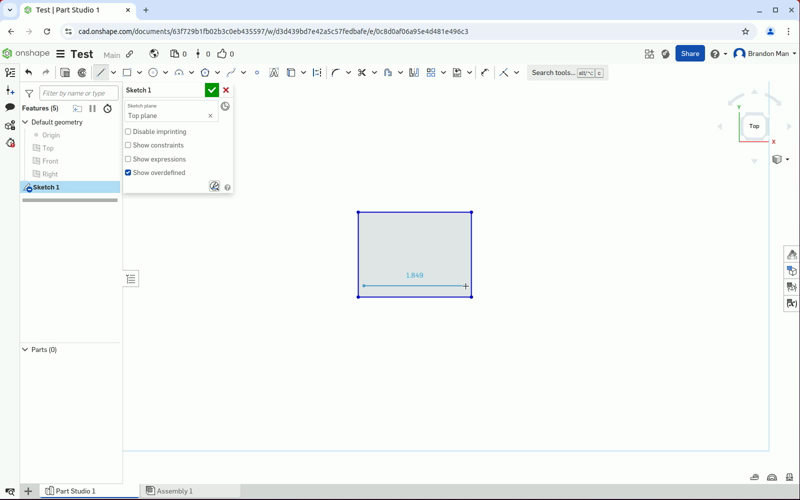
click(465, 285)
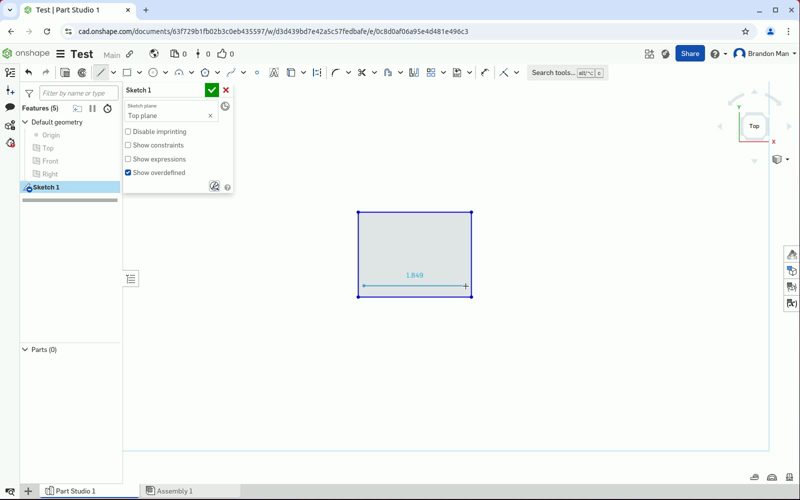
scroll(-6)
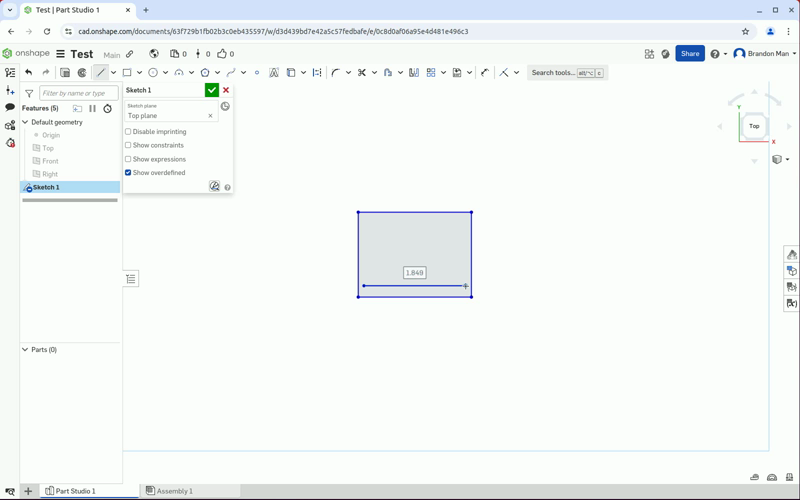
scroll(-6)
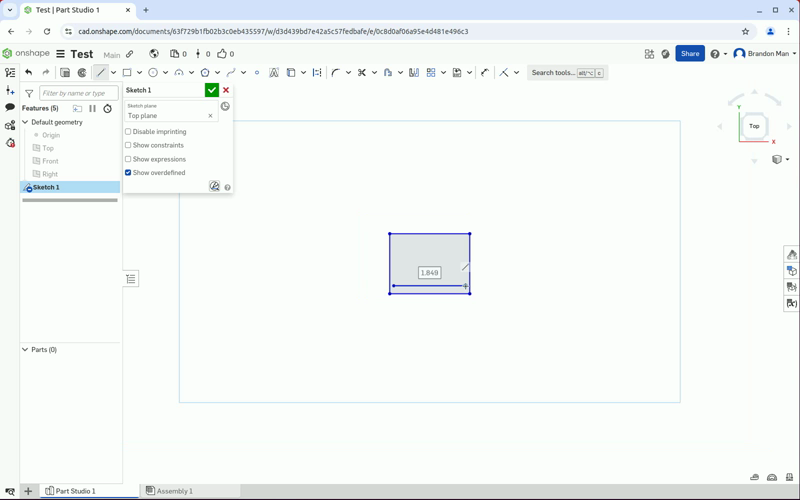
scroll(-6)
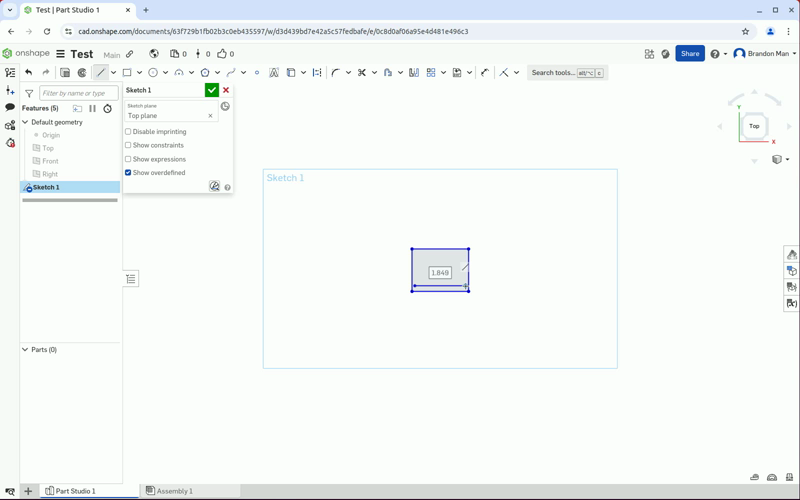
scroll(-6)
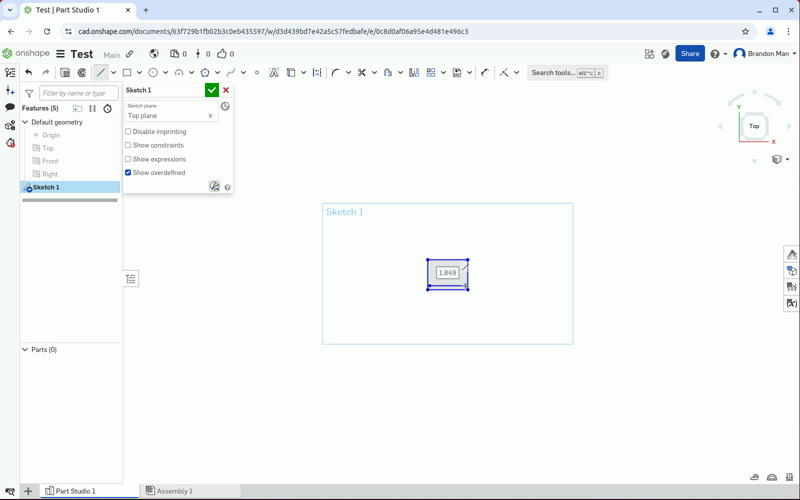
scroll(-6)
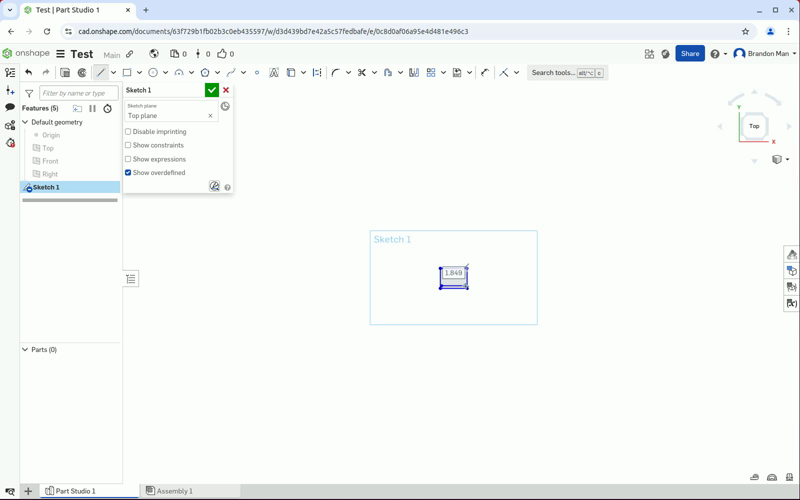
scroll(-6)
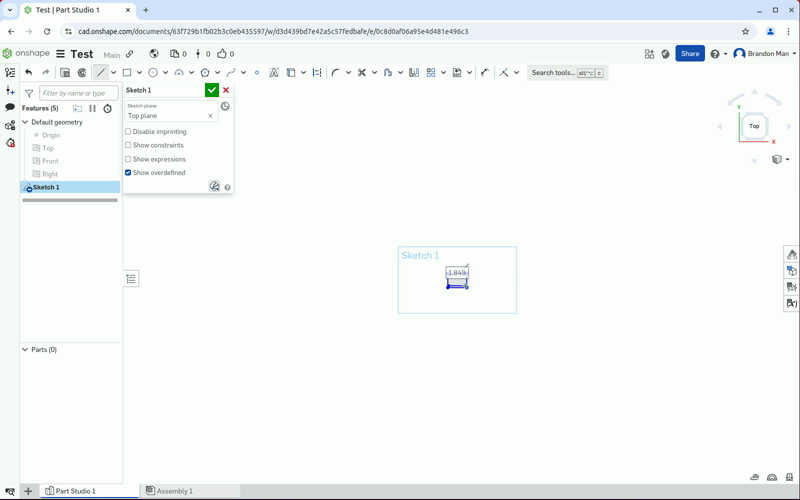
scroll(-6)
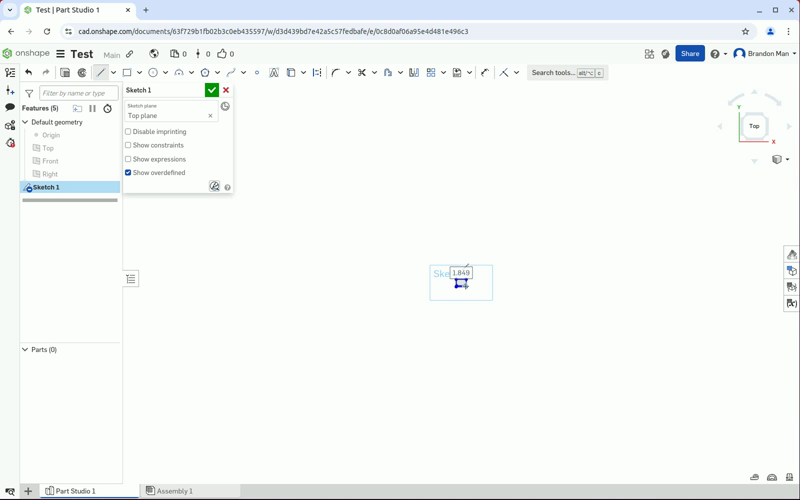
key_up(shift)
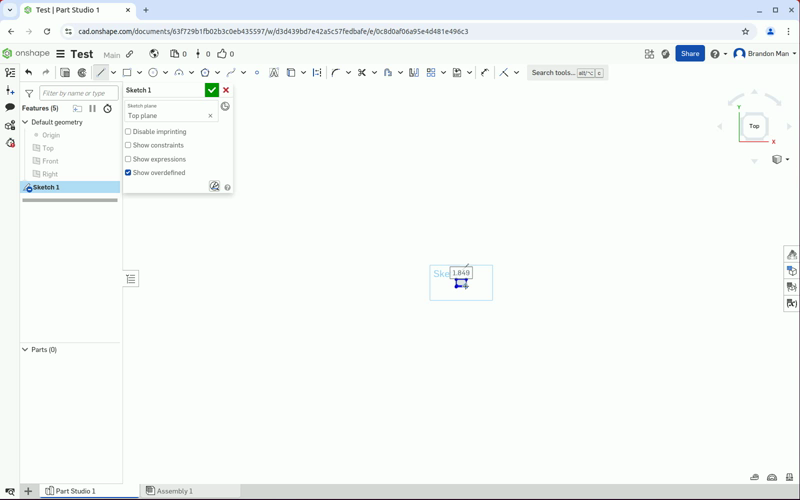
key_down(shift)
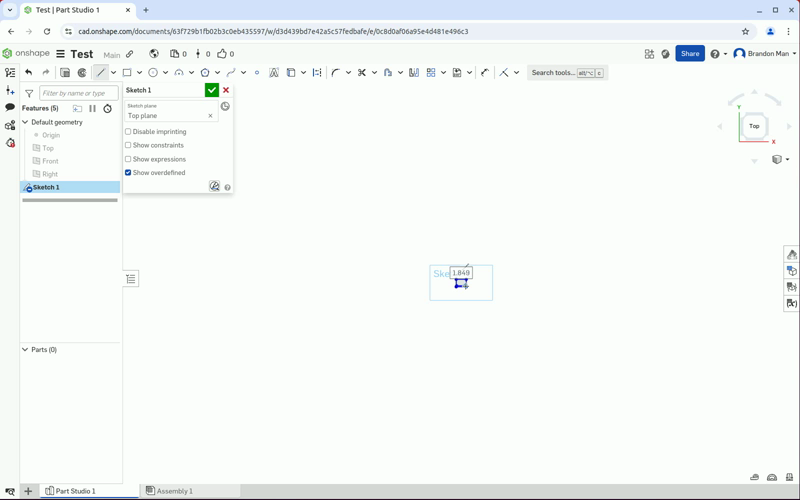
mouse_move(495, 285)
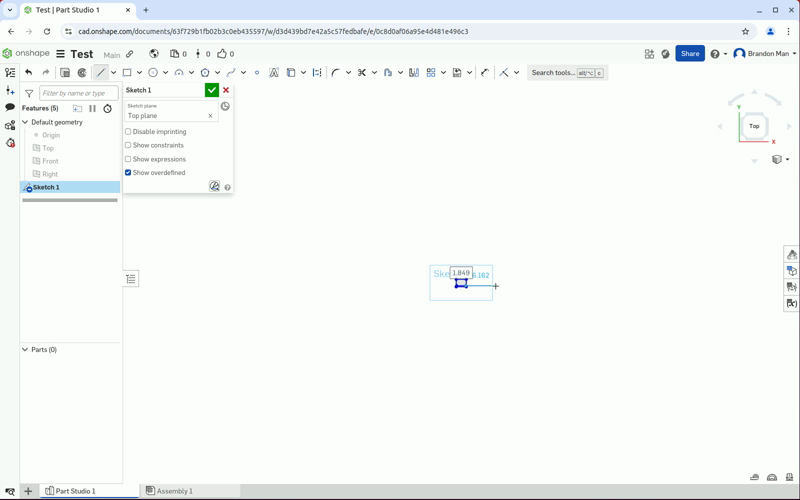
mouse_move(465, 279)
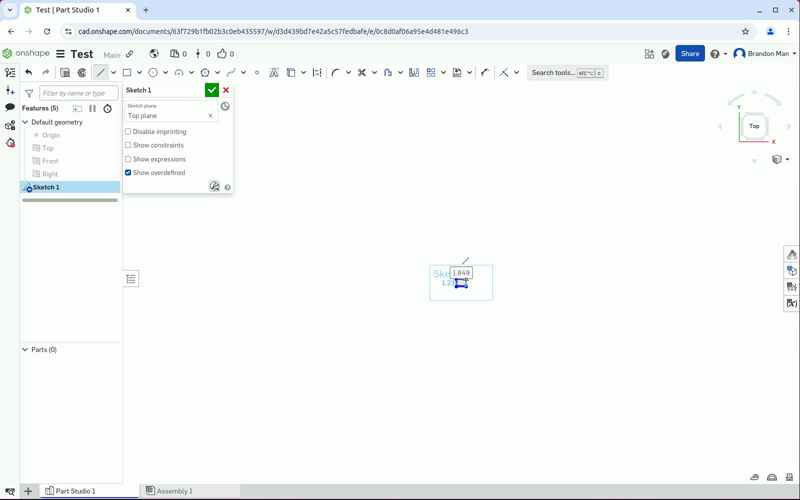
scroll(6)
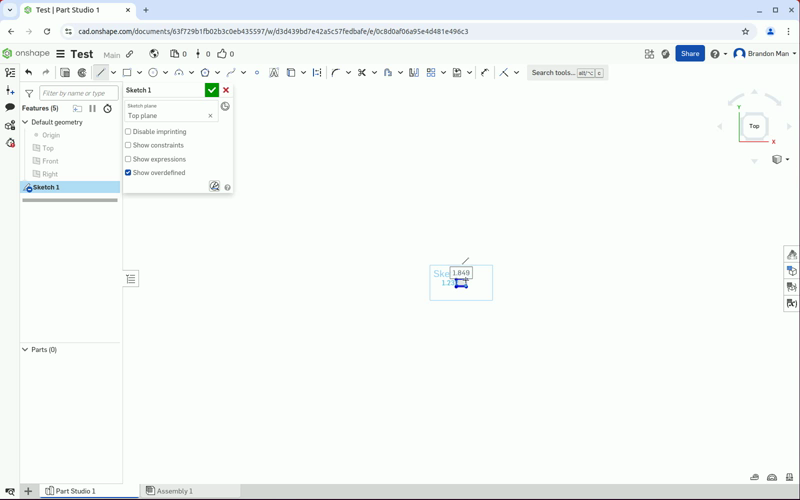
scroll(6)
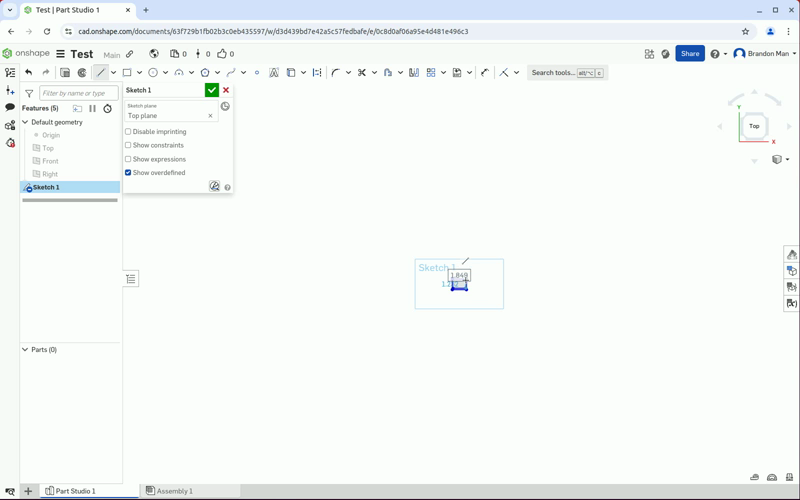
scroll(6)
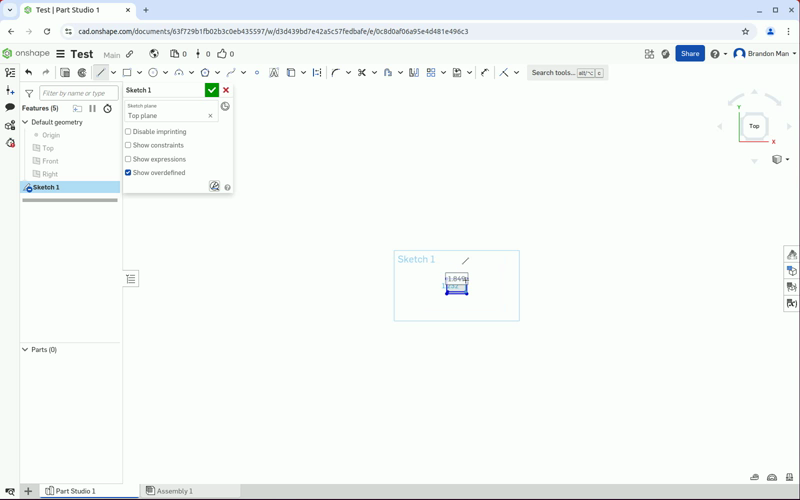
scroll(6)
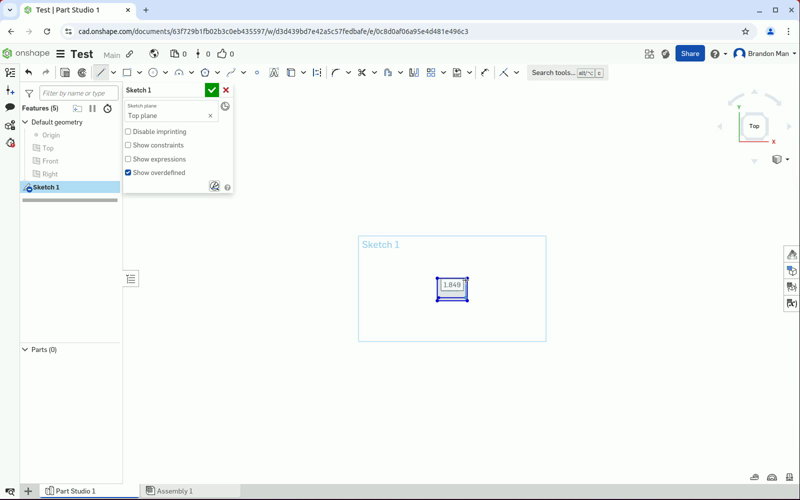
scroll(6)
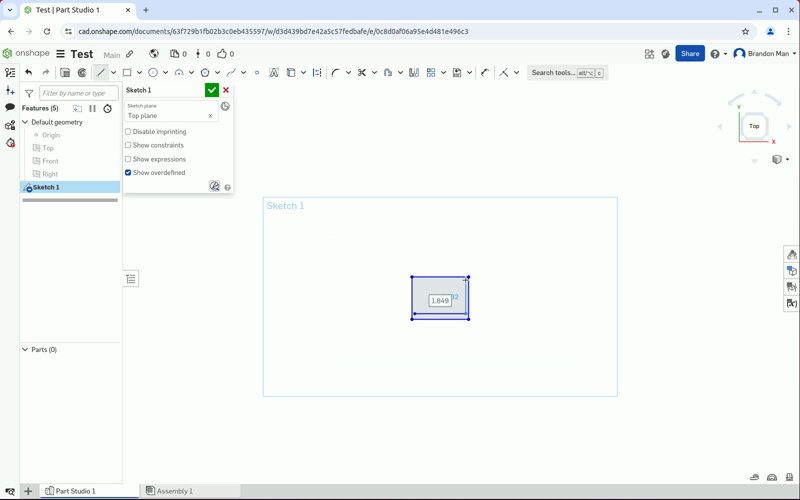
scroll(6)
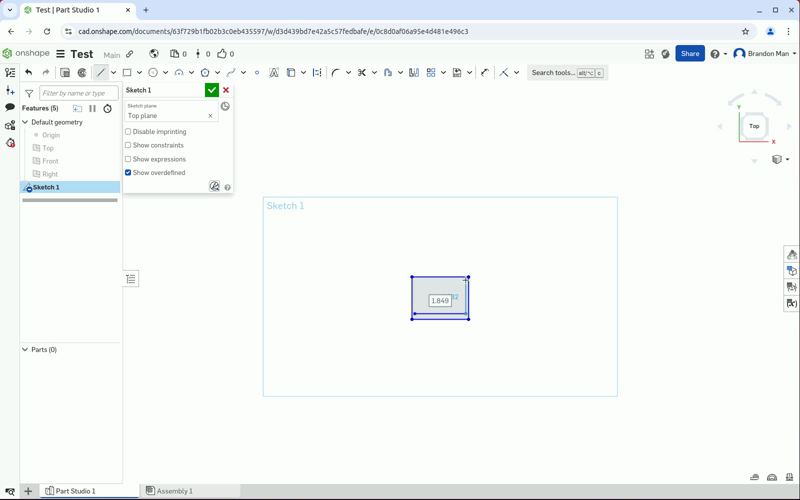
scroll(6)
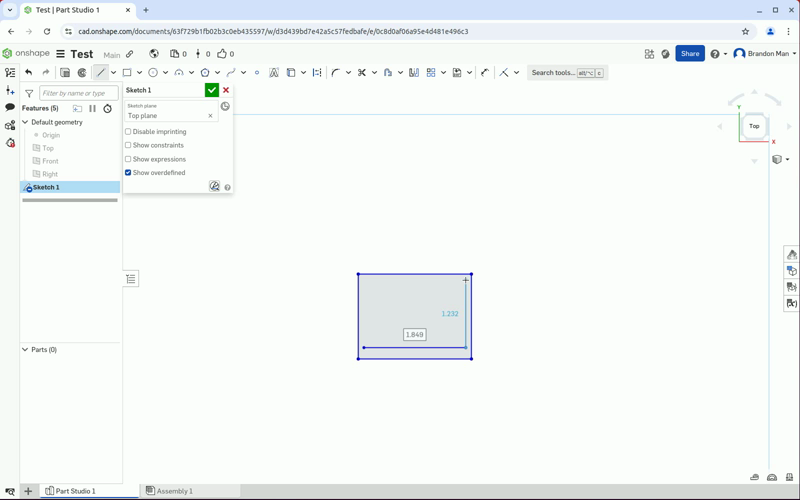
click(465, 279)
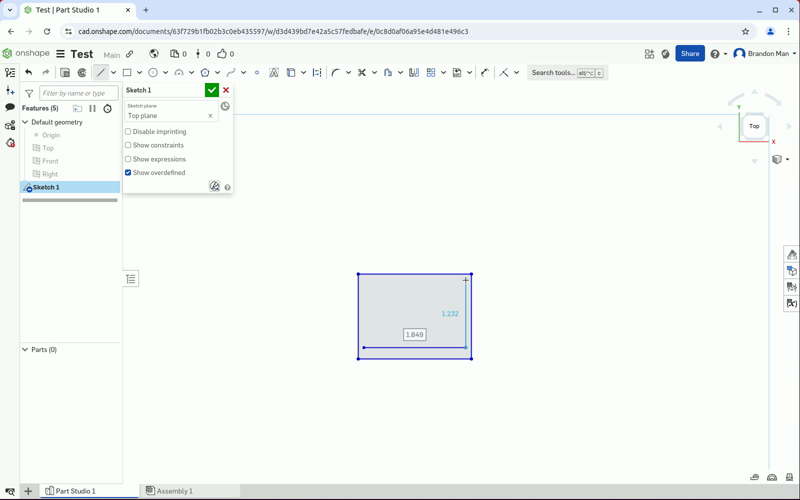
scroll(-6)
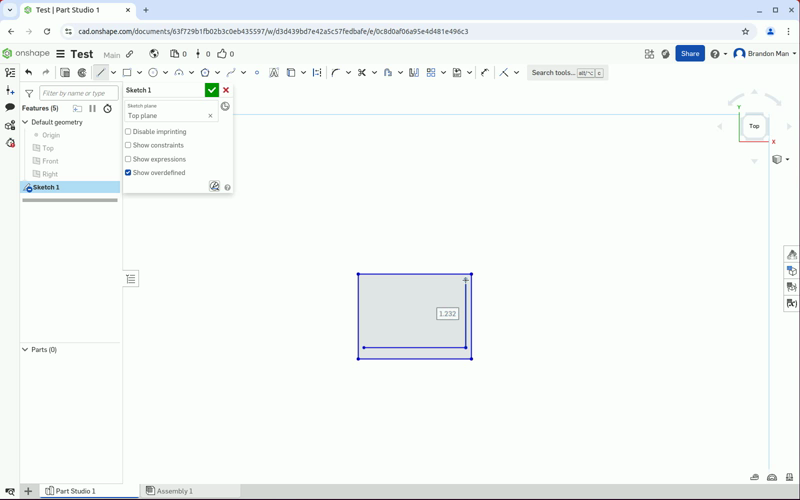
scroll(-6)
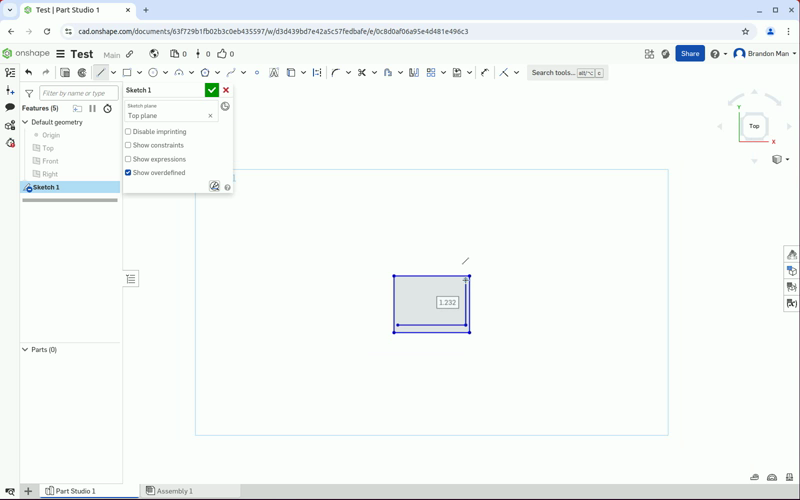
scroll(-6)
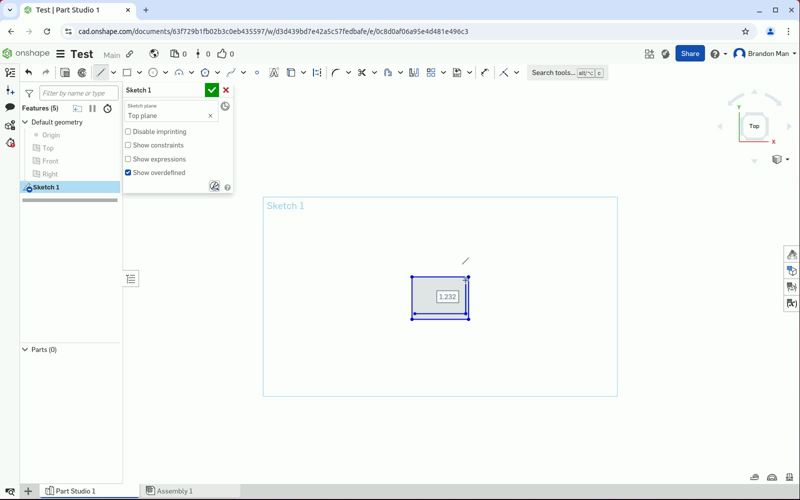
scroll(-6)
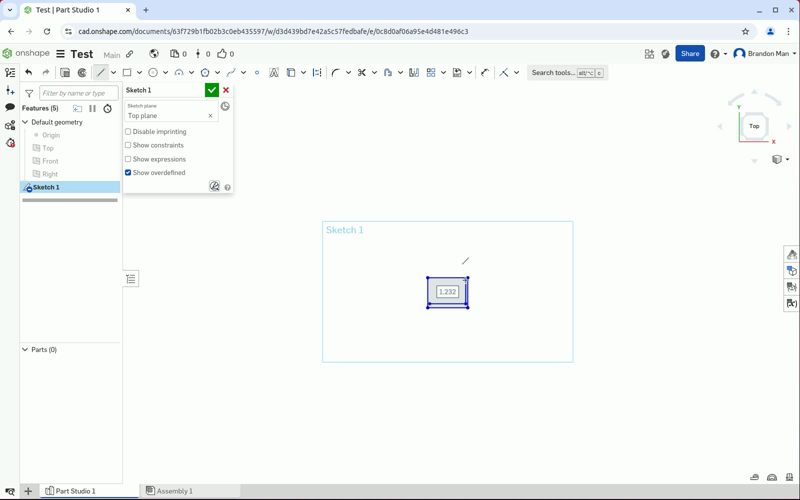
scroll(-6)
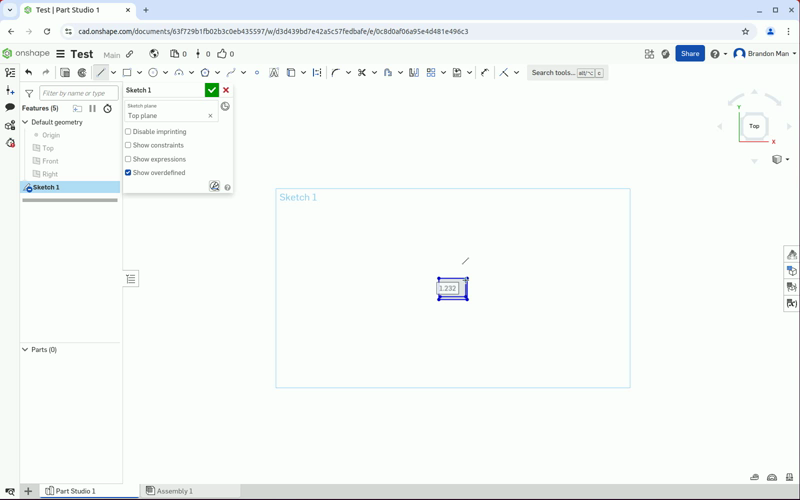
scroll(-6)
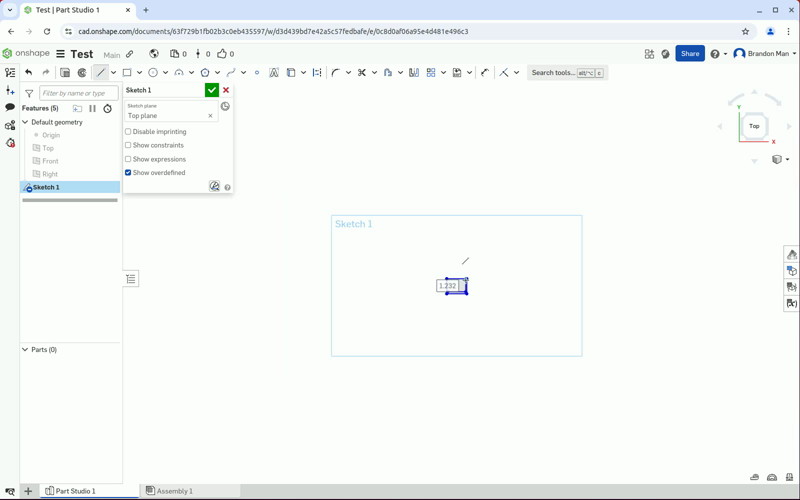
scroll(-6)
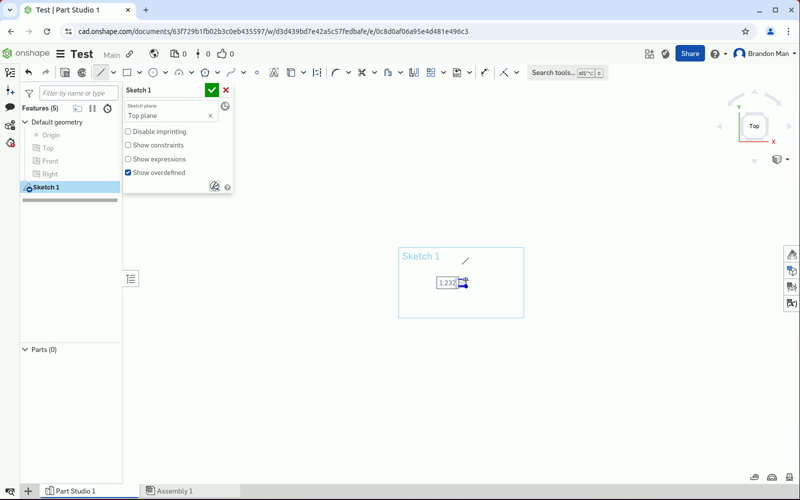
key_up(shift)
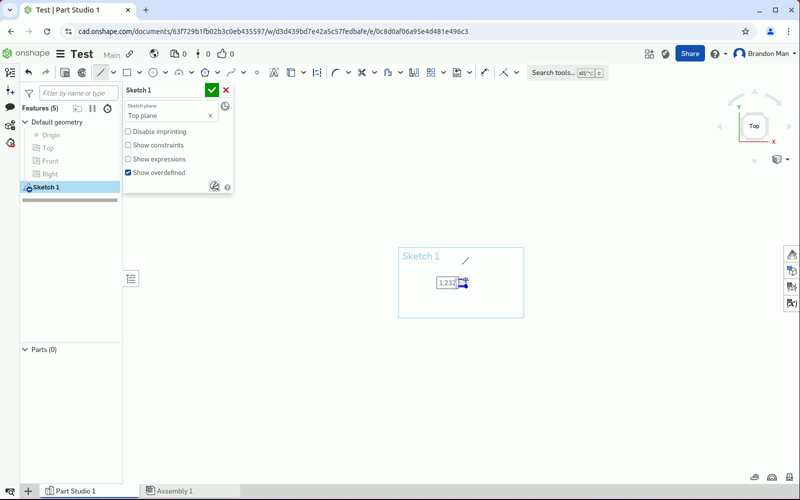
key_down(shift)
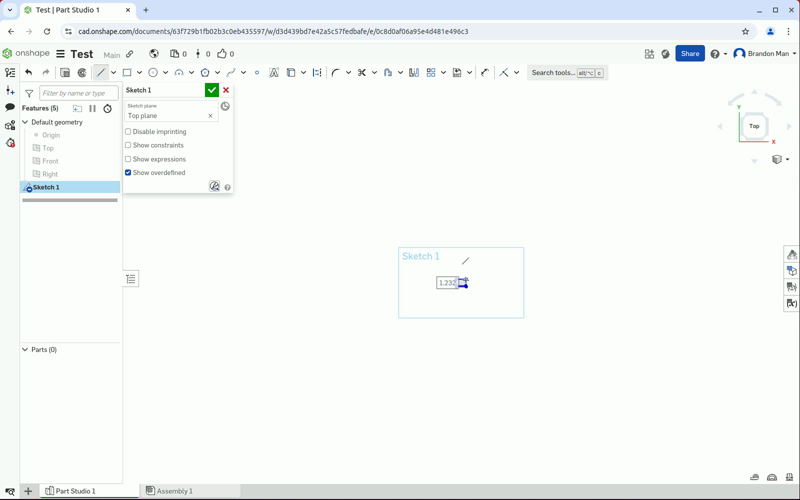
mouse_move(495, 279)
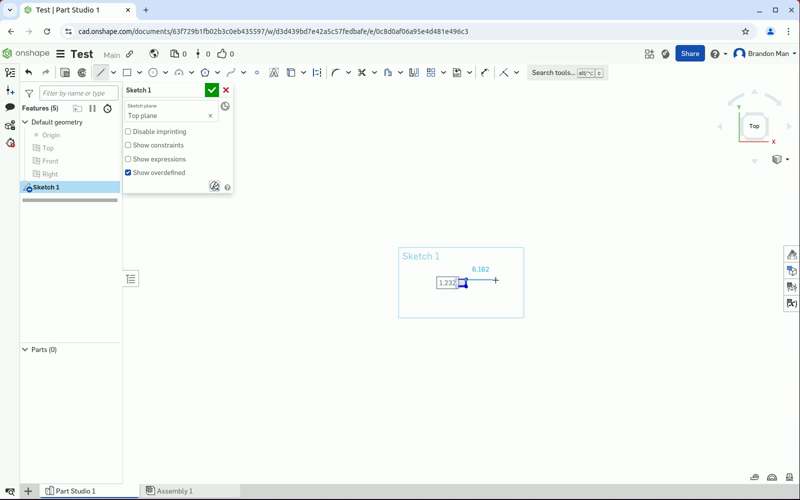
mouse_move(456, 279)
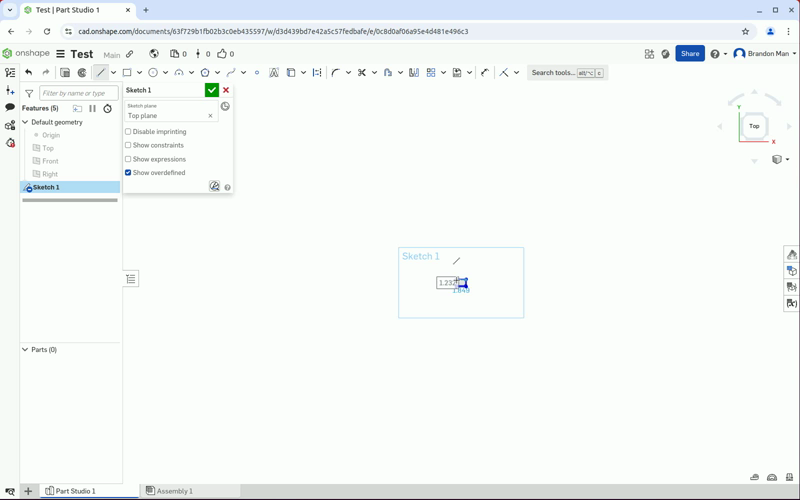
scroll(6)
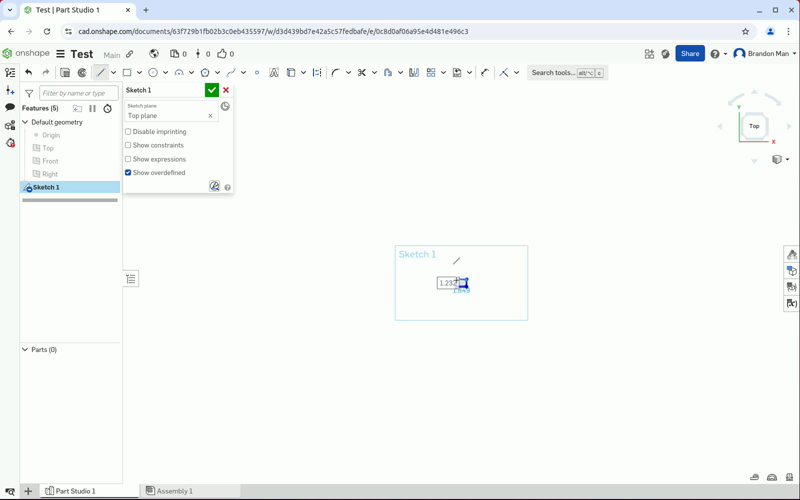
scroll(6)
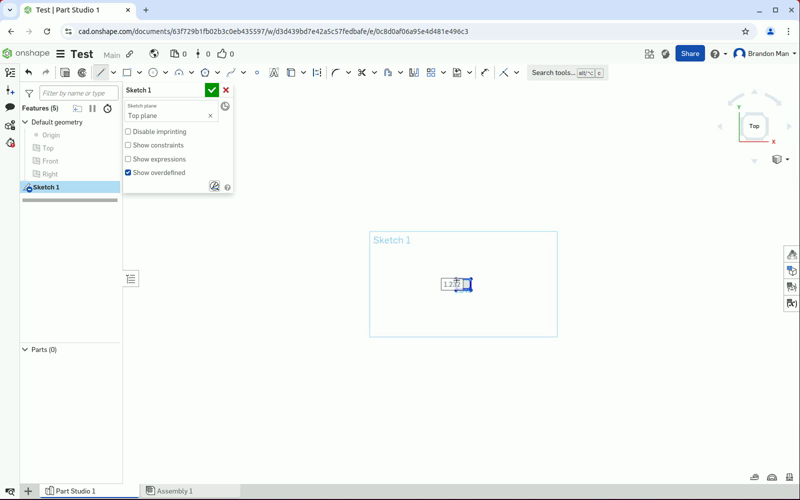
scroll(6)
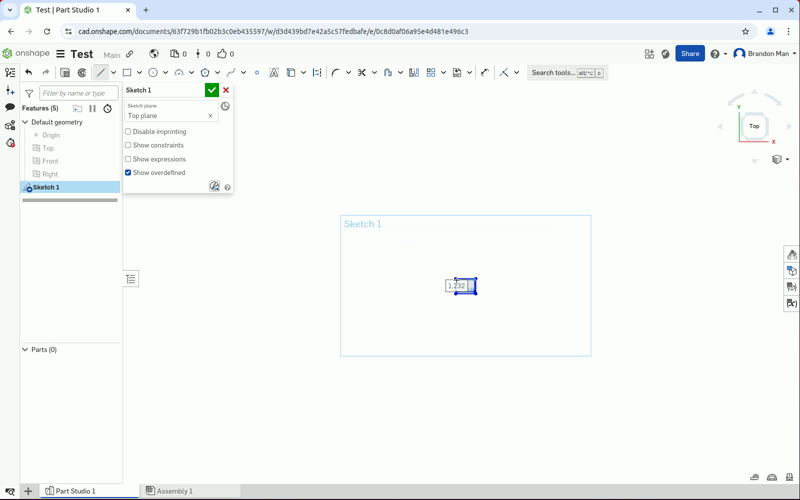
scroll(6)
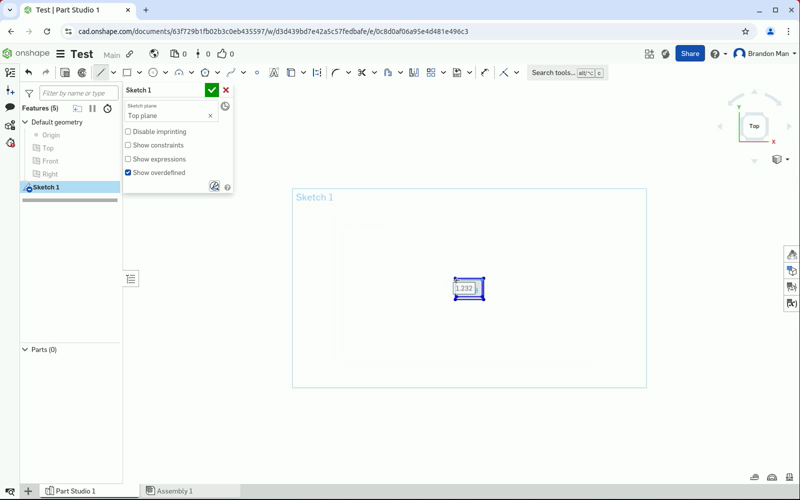
scroll(6)
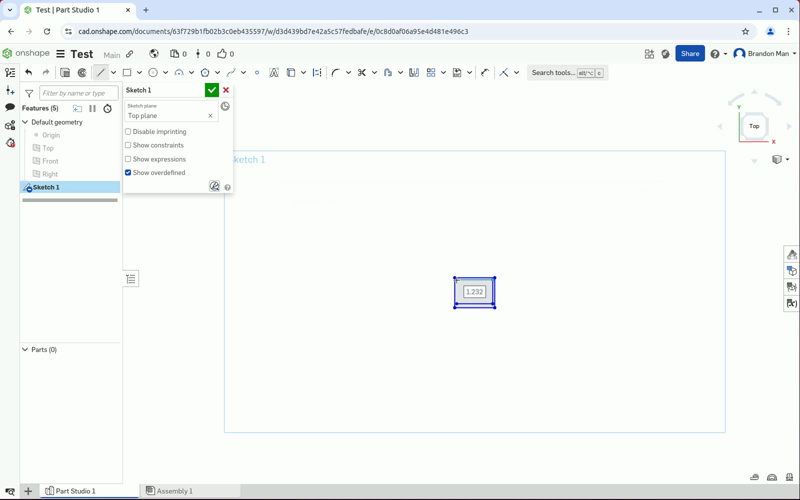
scroll(6)
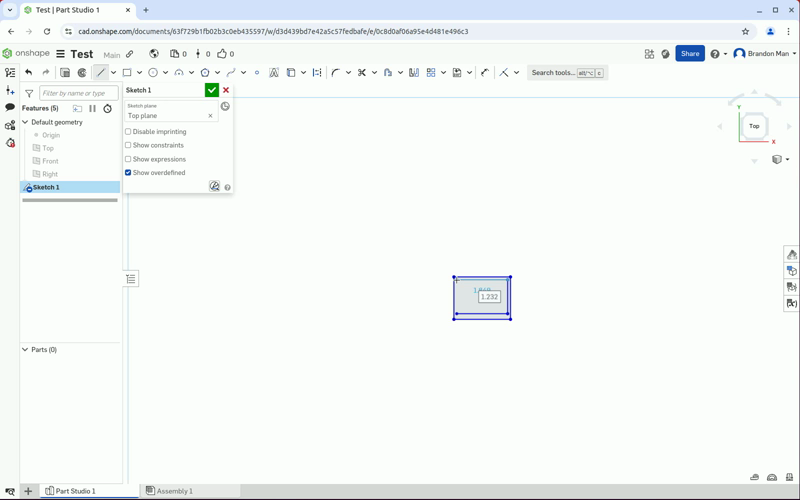
scroll(6)
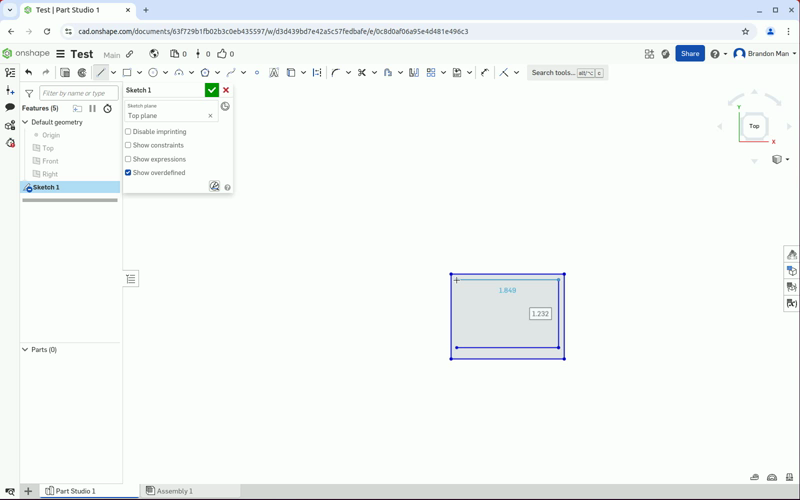
click(456, 279)
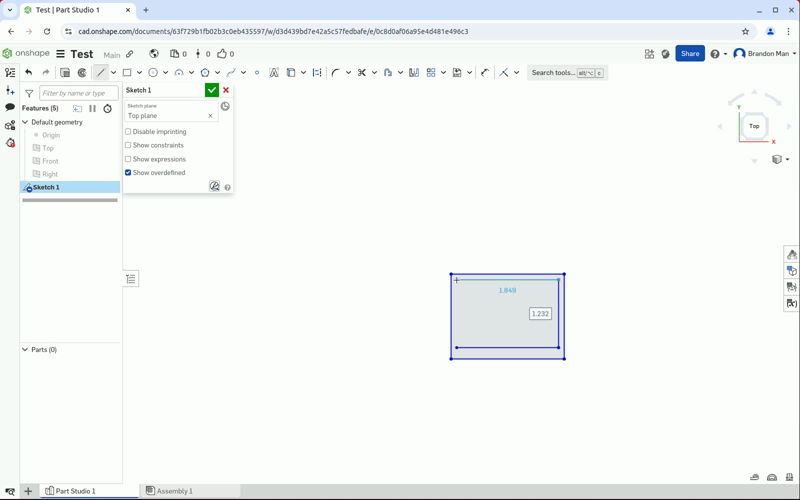
scroll(-6)
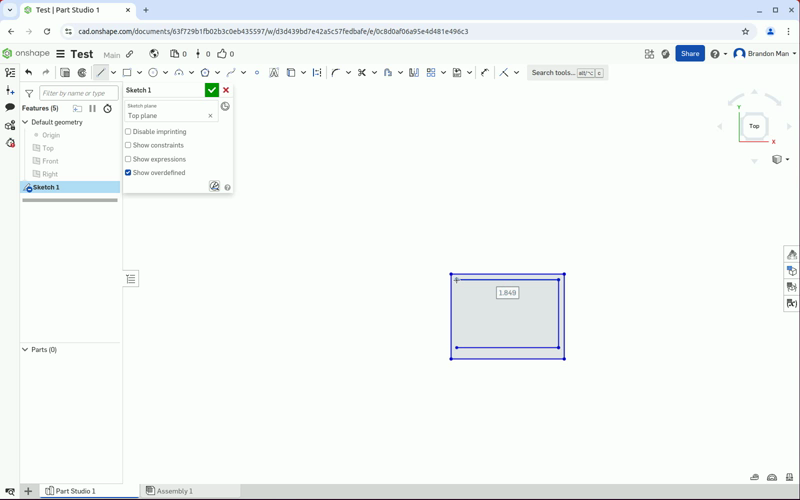
scroll(-6)
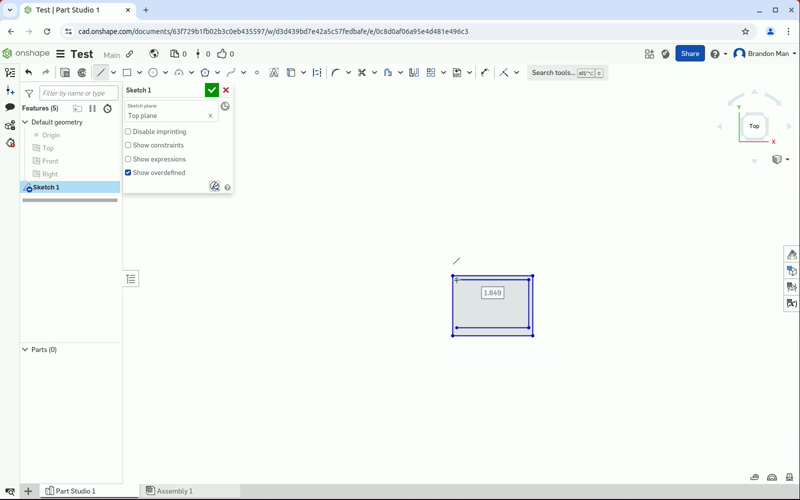
scroll(-6)
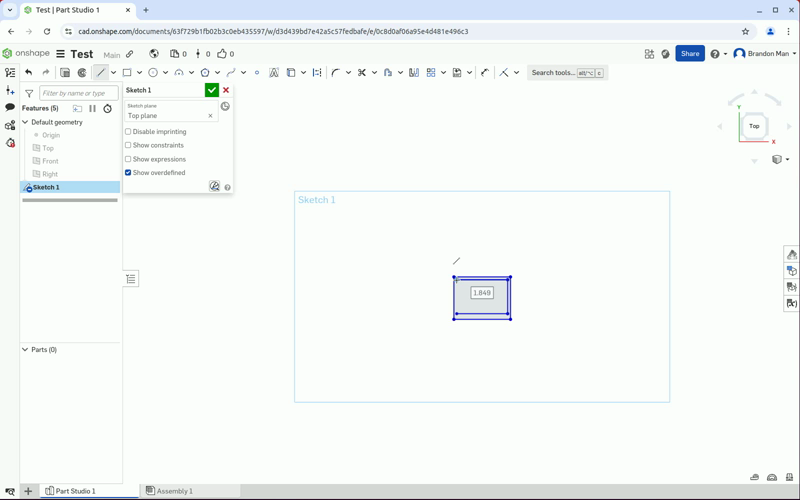
scroll(-6)
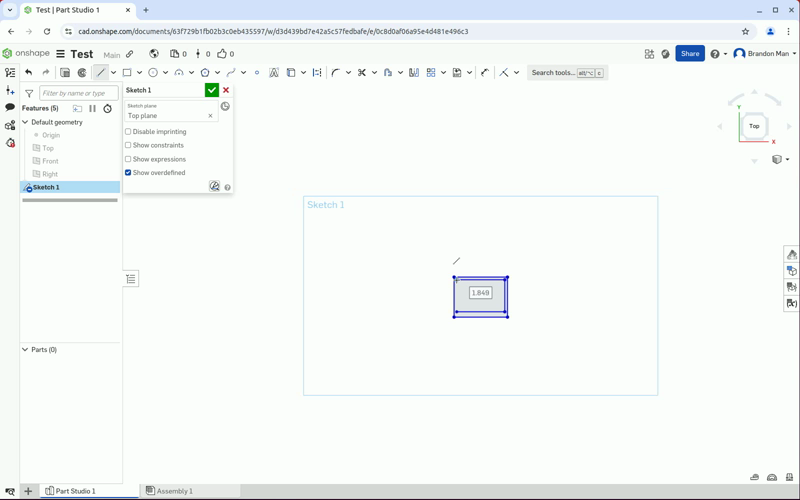
scroll(-6)
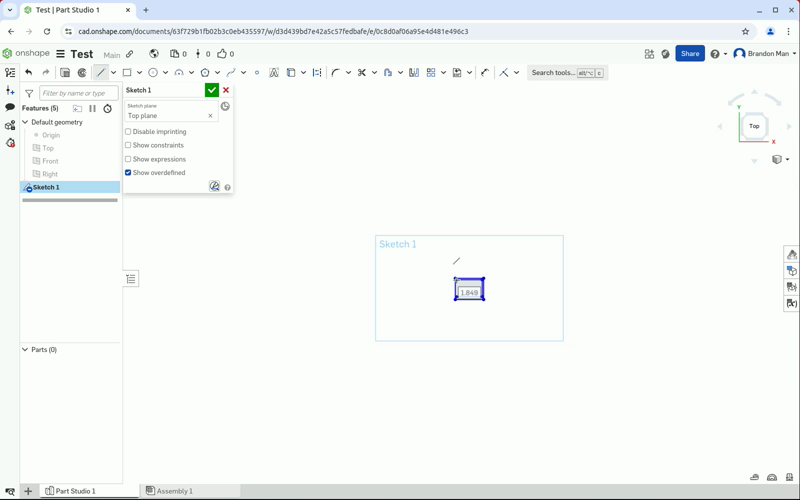
scroll(-6)
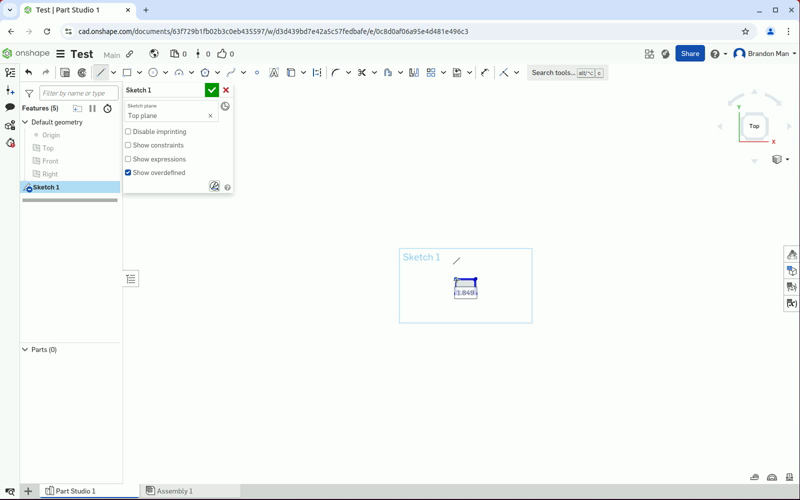
scroll(-6)
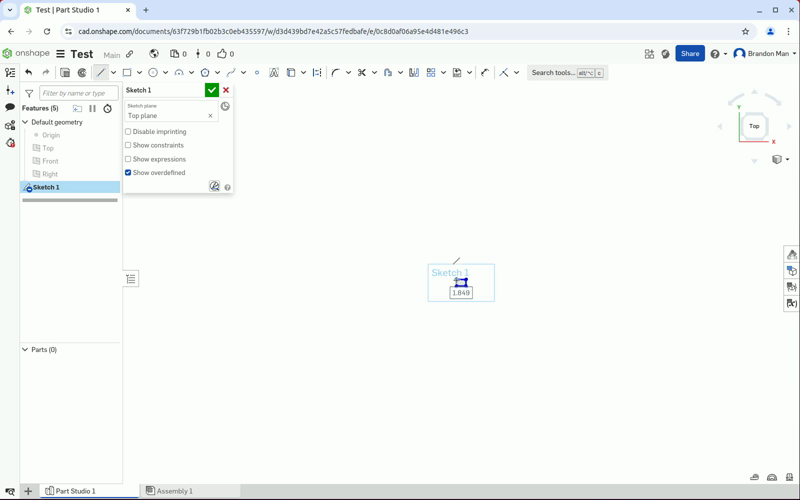
key_up(shift)
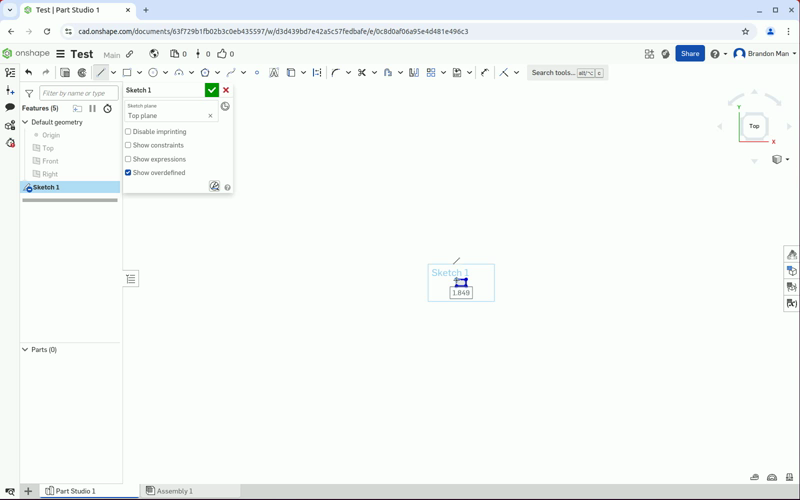
mouse_move(486, 279)
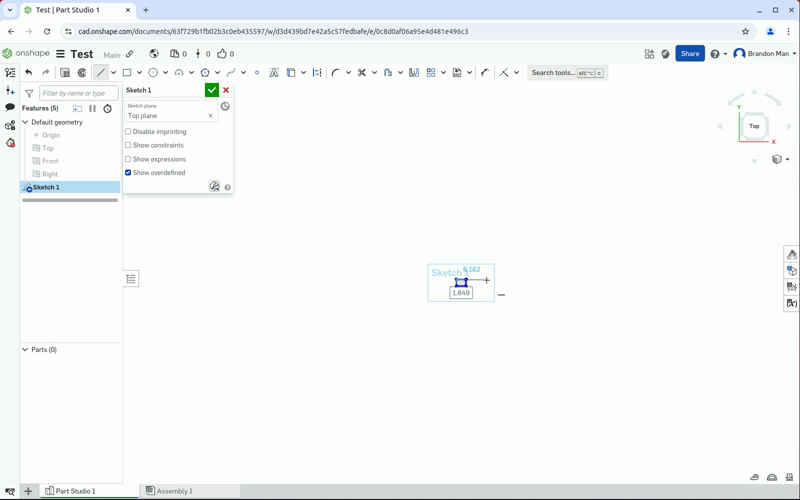
key_down(shift)
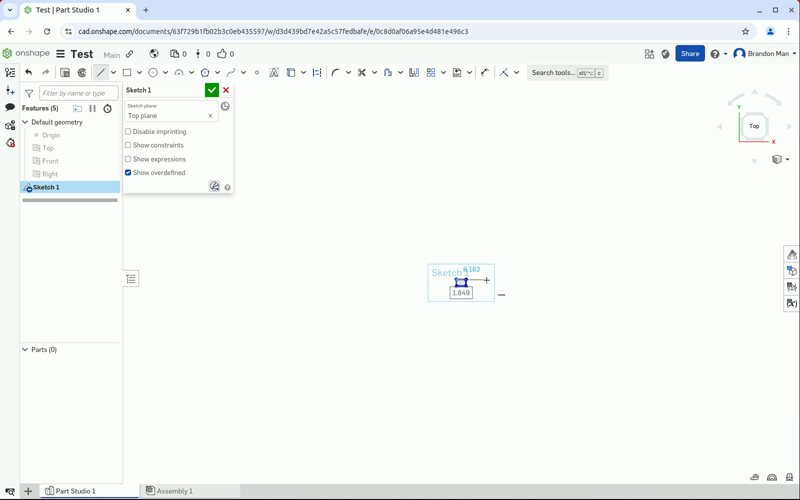
mouse_move(456, 285)
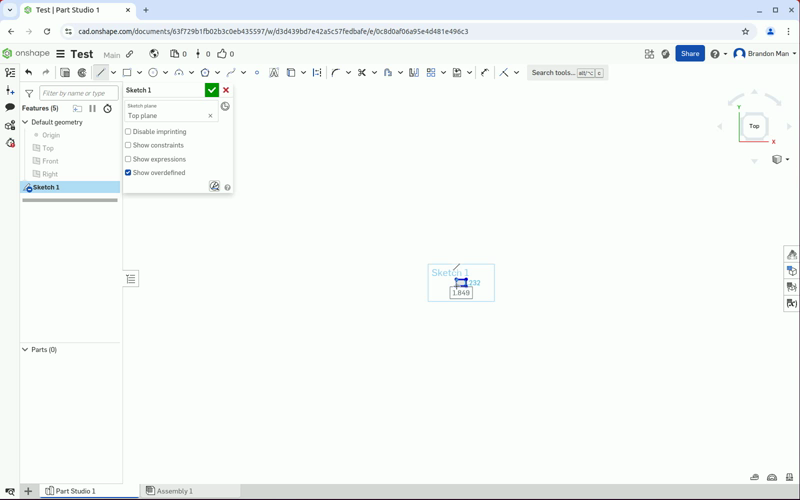
scroll(6)
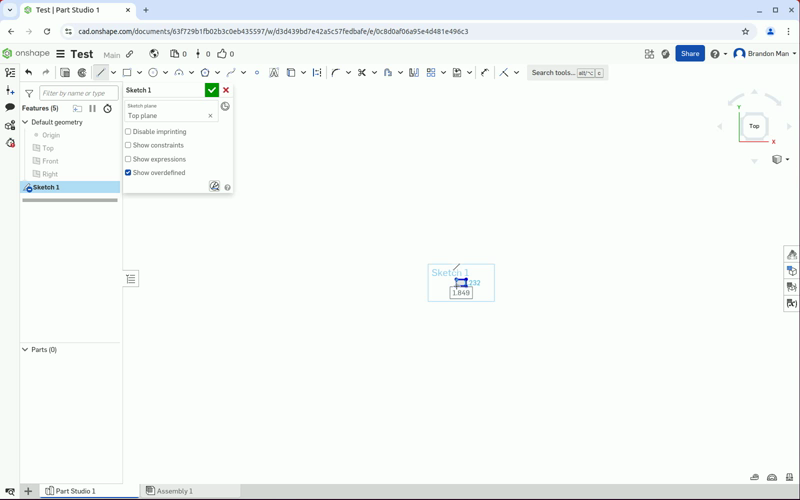
scroll(6)
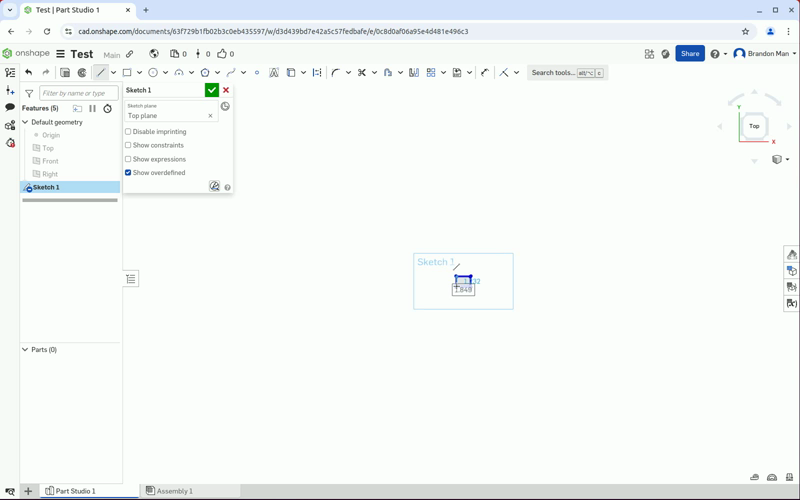
scroll(6)
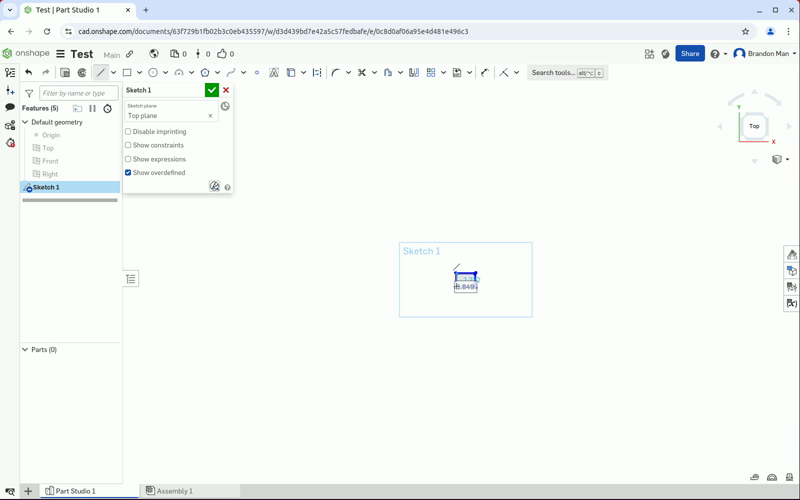
scroll(6)
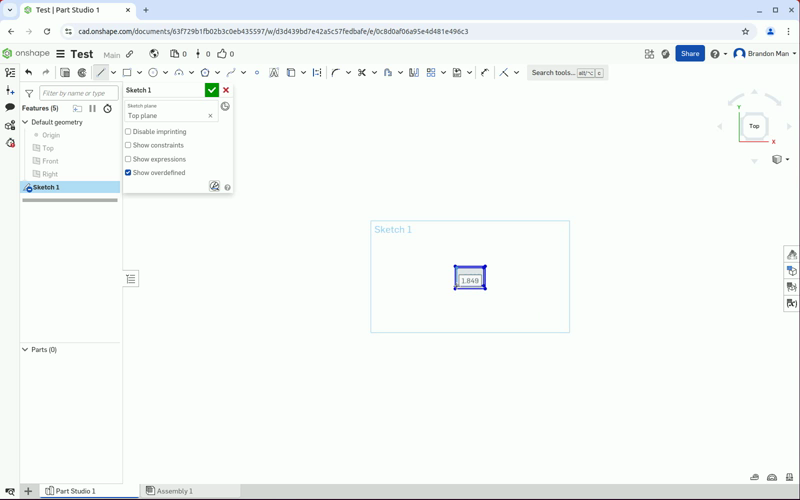
scroll(6)
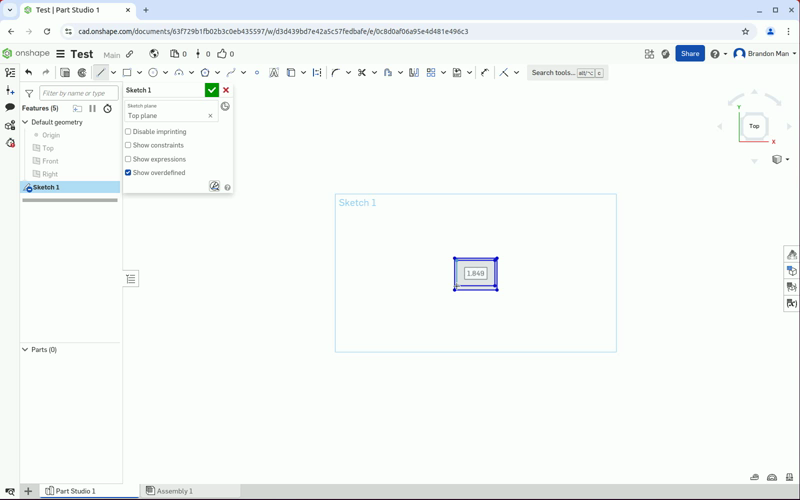
scroll(6)
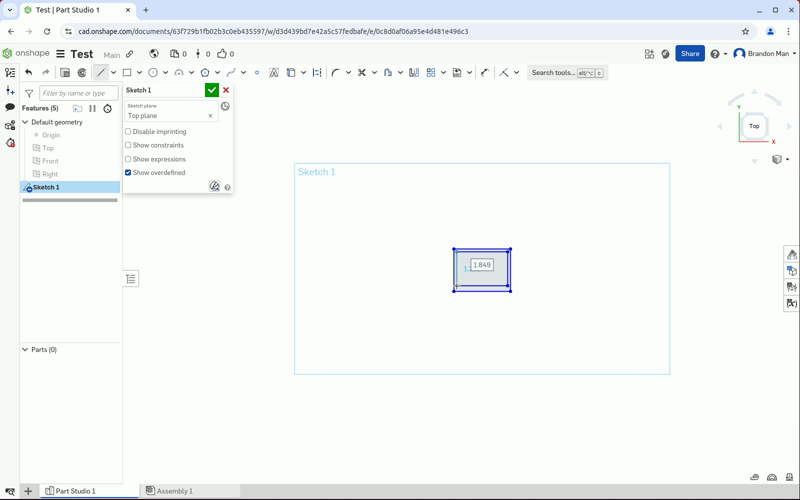
scroll(6)
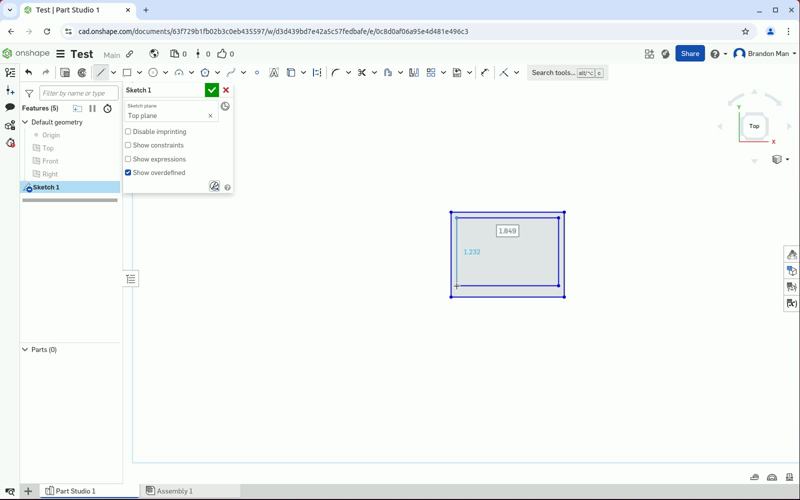
key_up(shift)
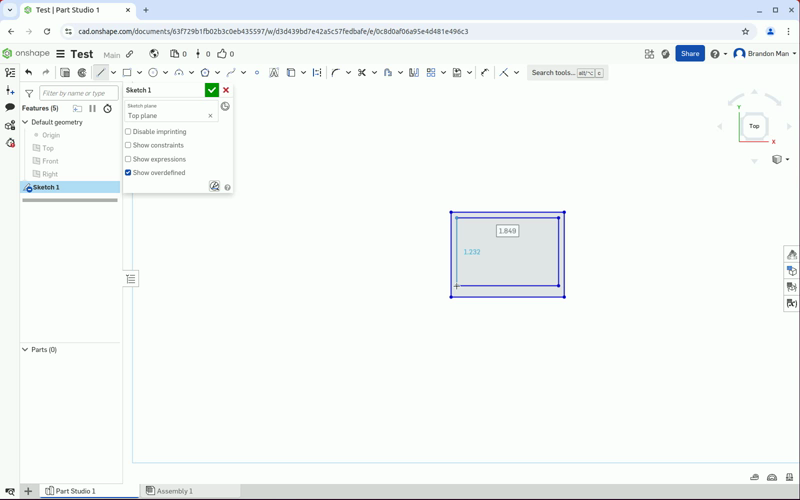
click(456, 285)
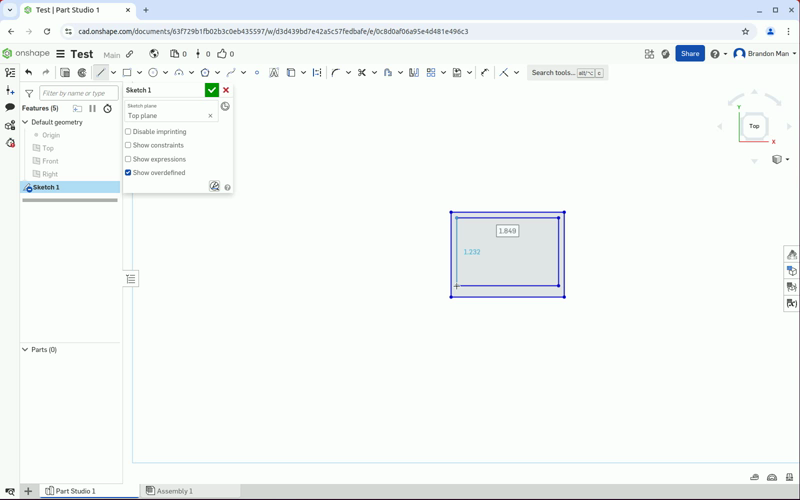
scroll(-6)
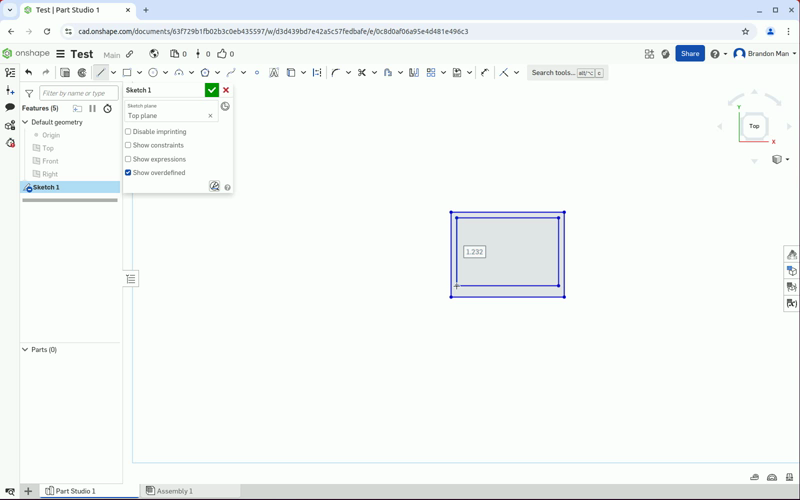
scroll(-6)
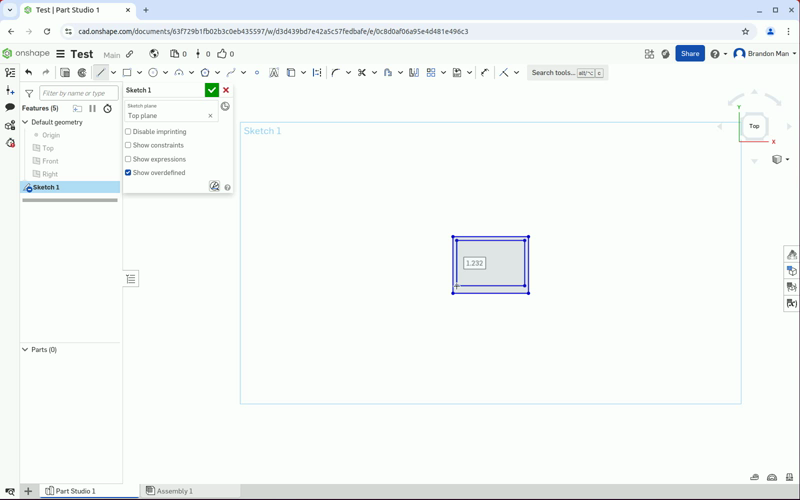
scroll(-6)
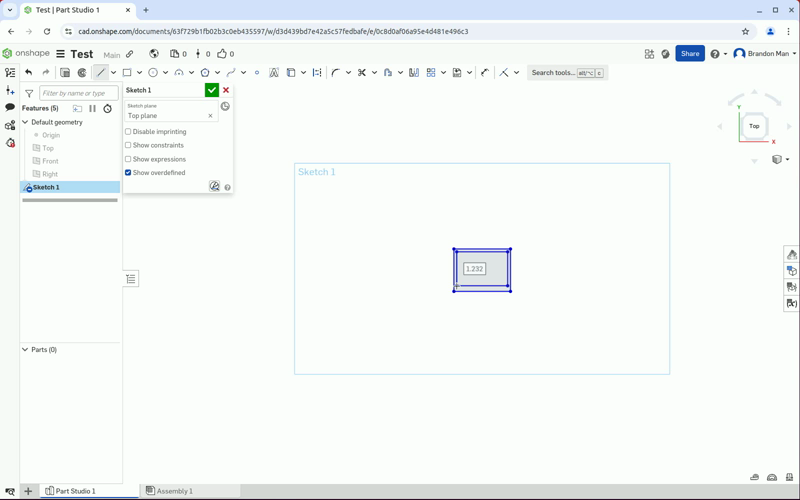
scroll(-6)
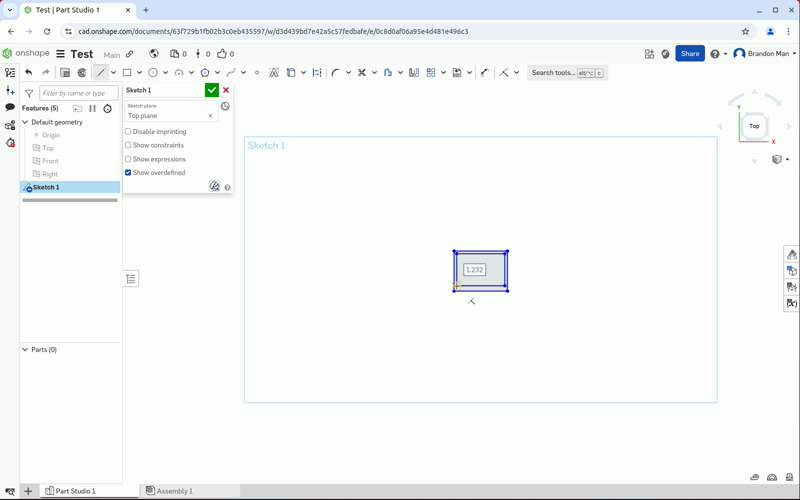
scroll(-6)
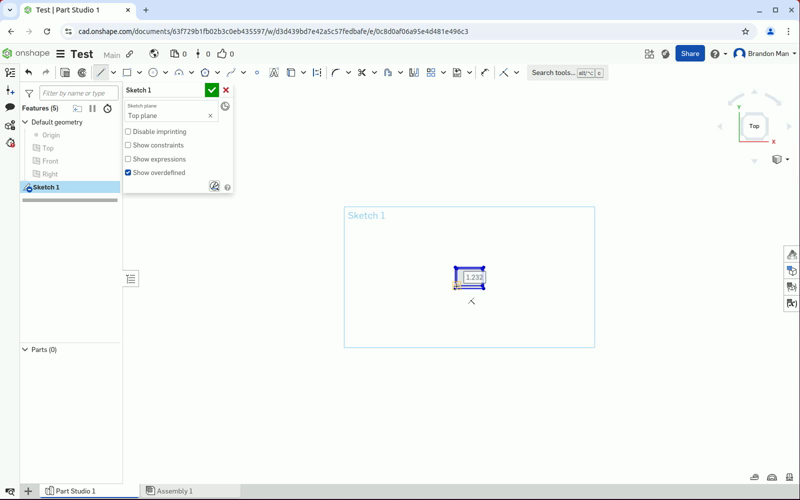
scroll(-6)
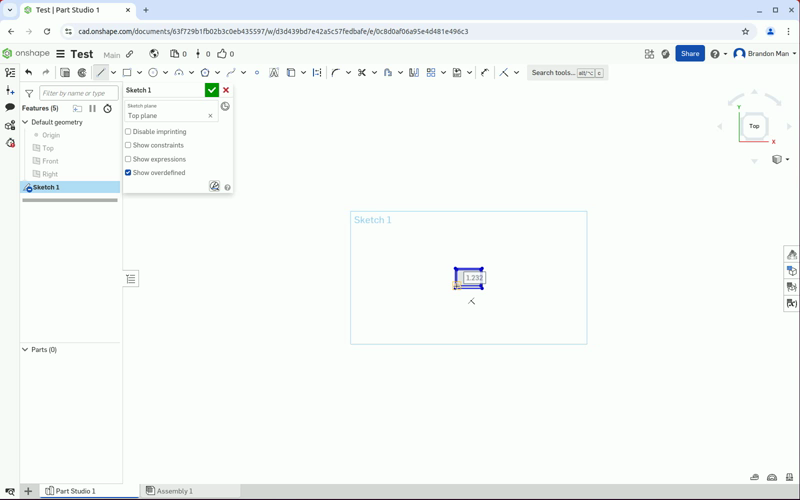
scroll(-6)
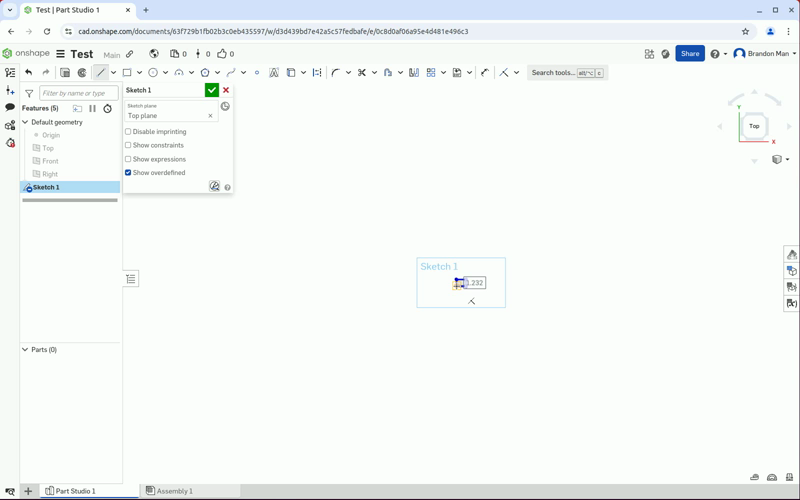
key(esc)
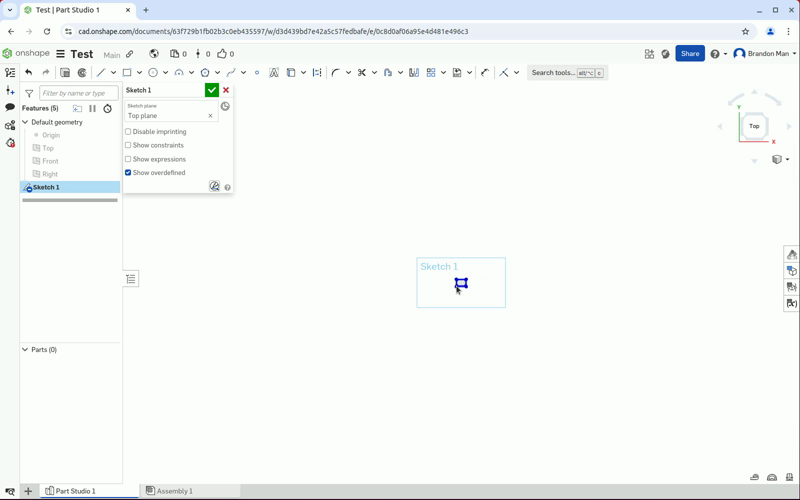
mouse_move(461, 279)
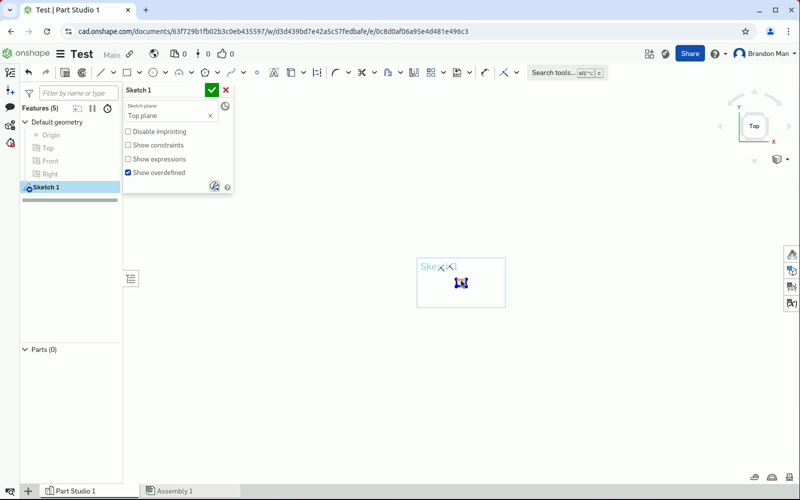
scroll(6)
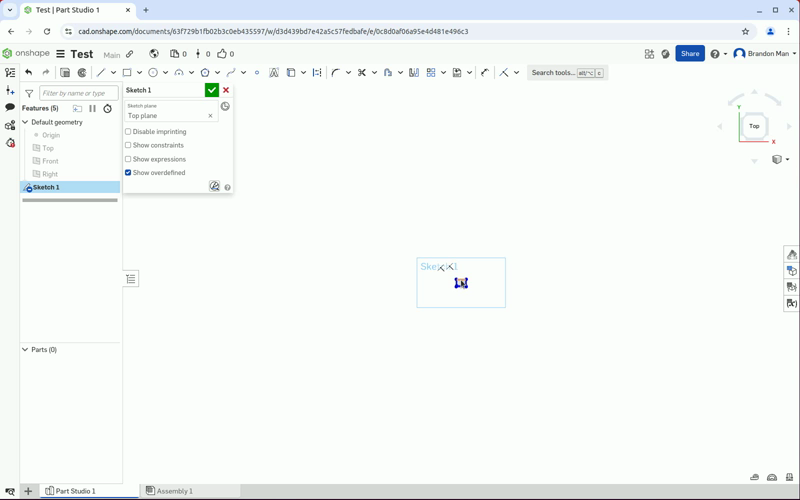
scroll(6)
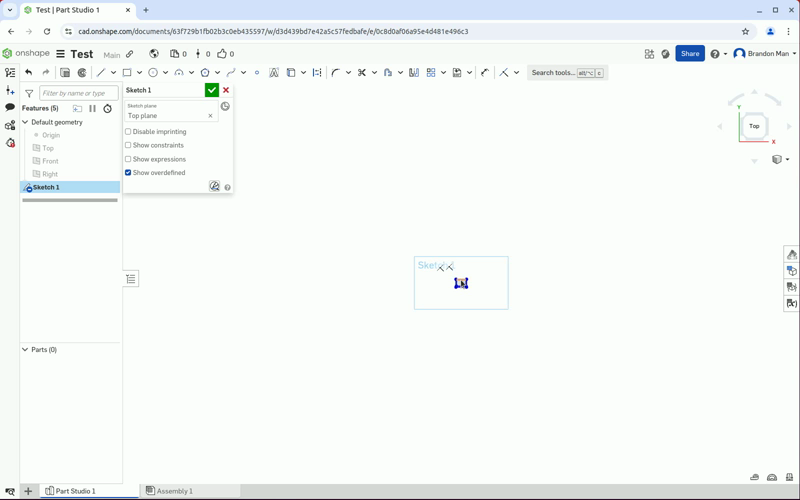
scroll(6)
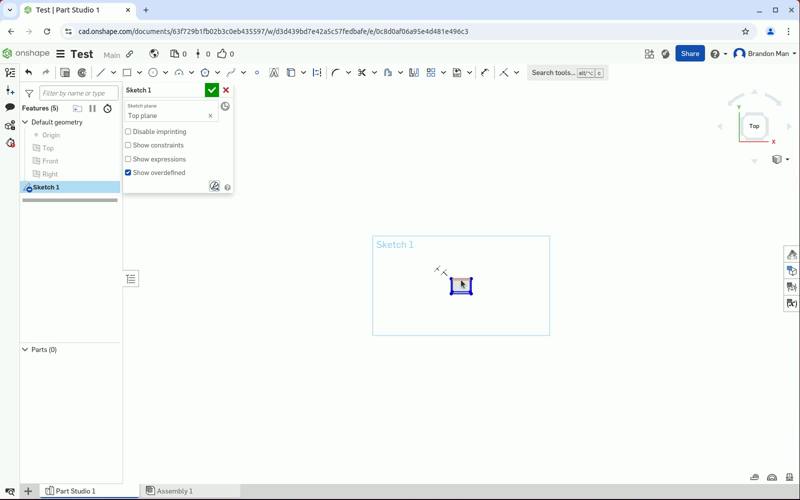
scroll(6)
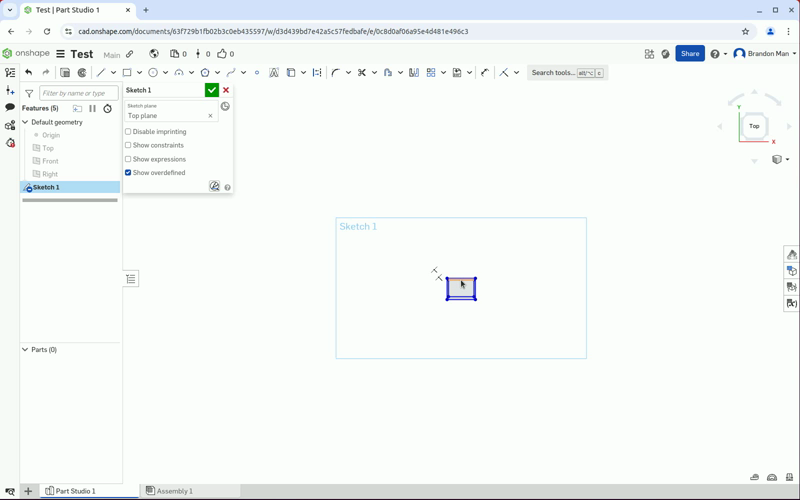
scroll(6)
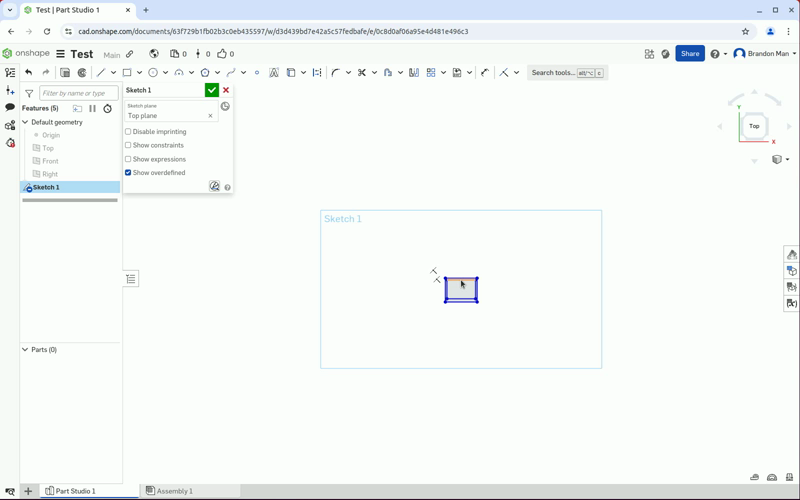
scroll(6)
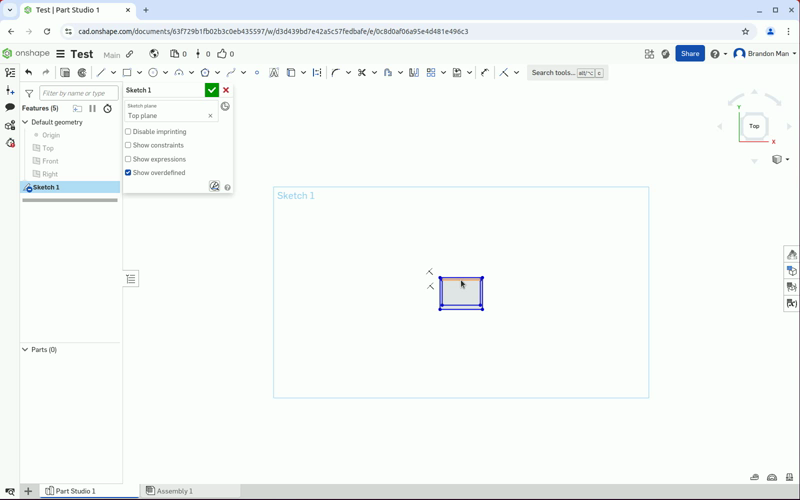
scroll(6)
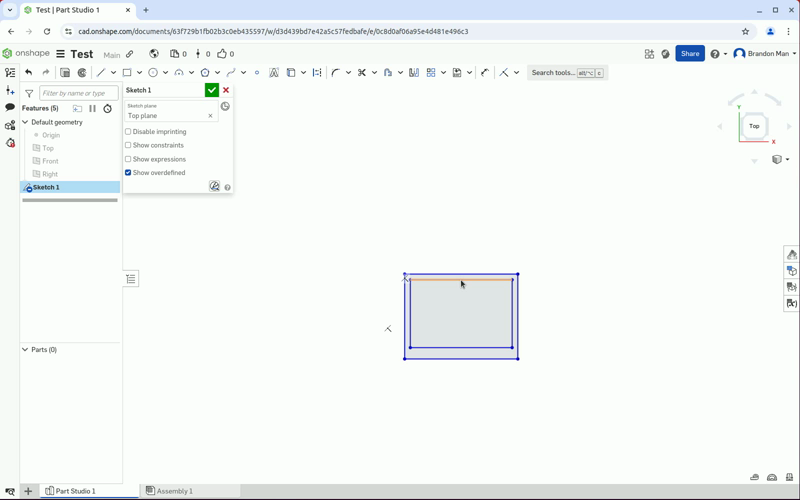
click(461, 279)
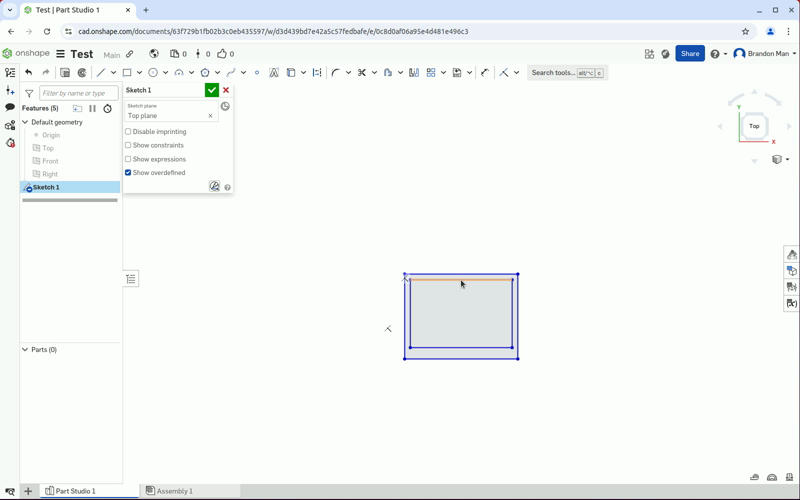
scroll(-6)
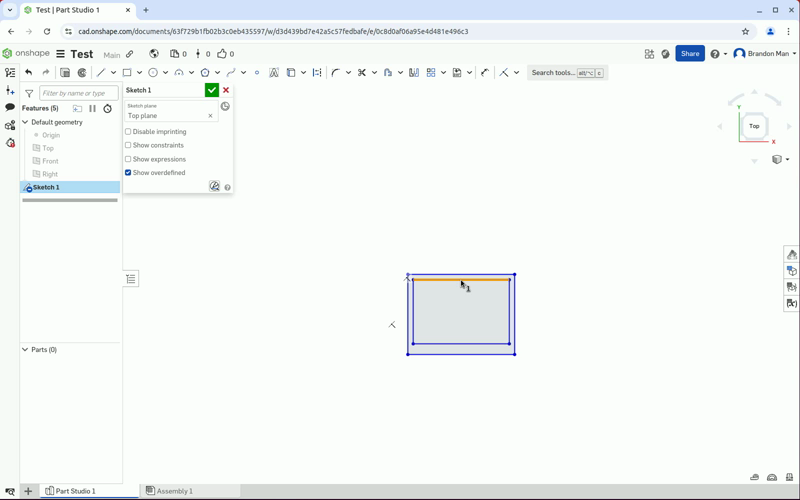
scroll(-6)
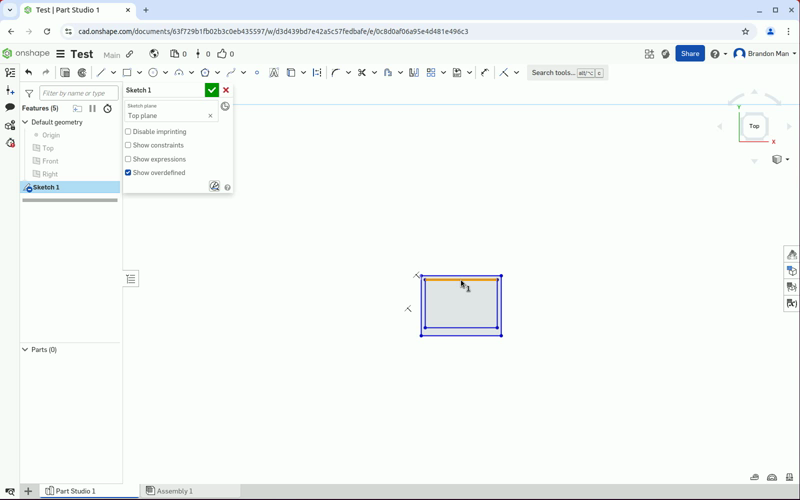
scroll(-6)
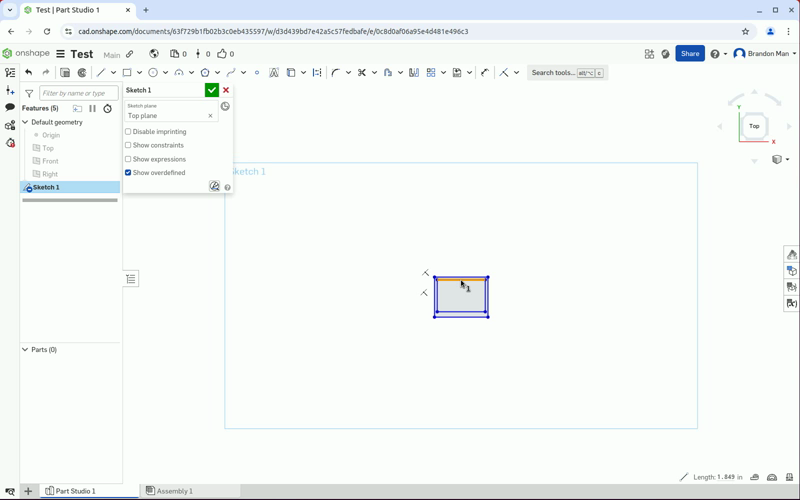
scroll(-6)
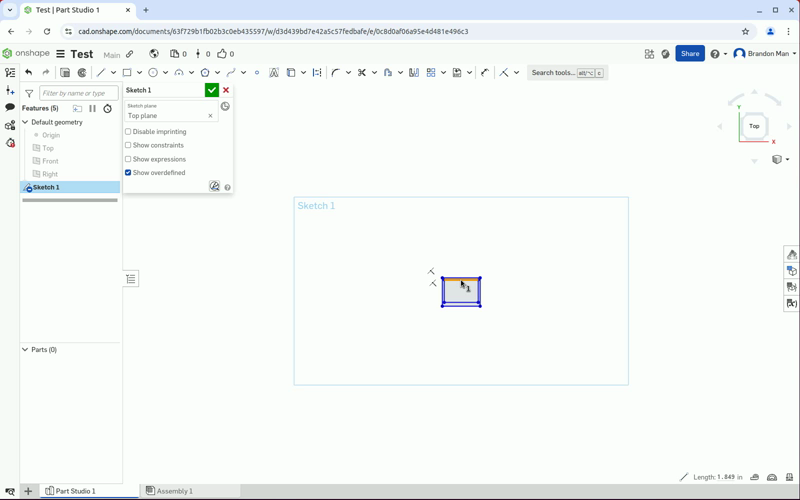
scroll(-6)
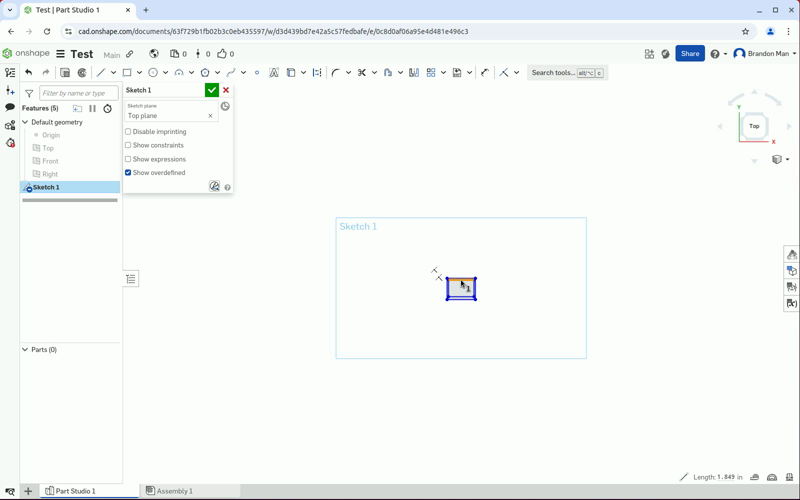
scroll(-6)
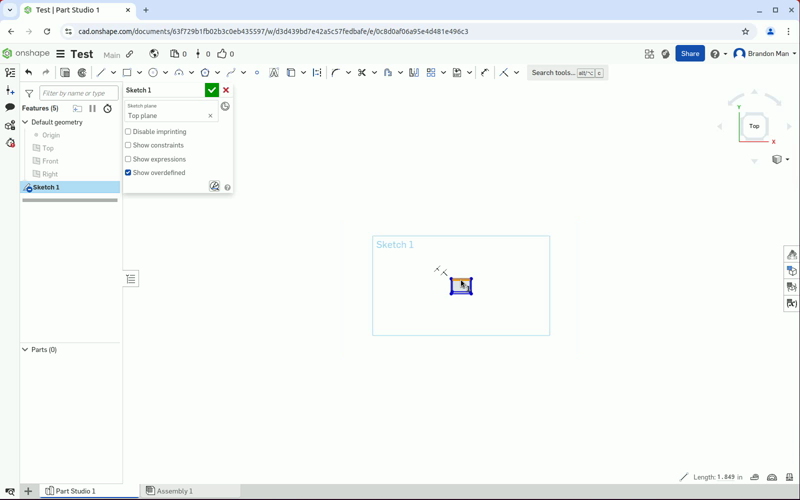
scroll(-6)
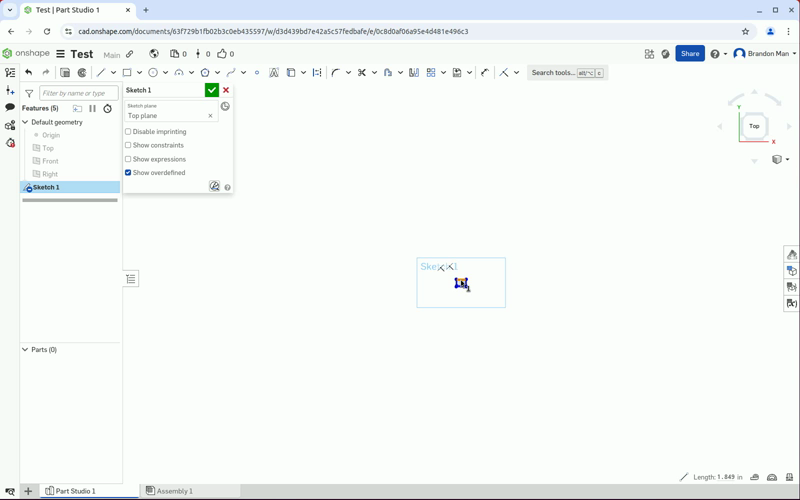
mouse_move(73, 352)
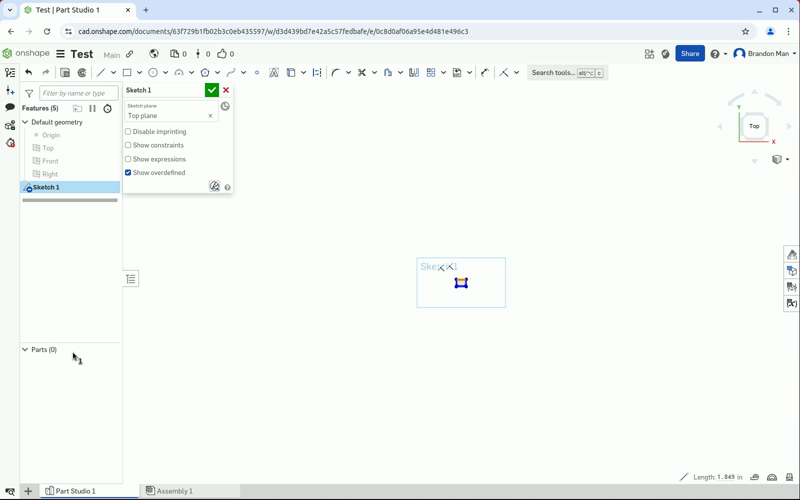
key(shift+y)
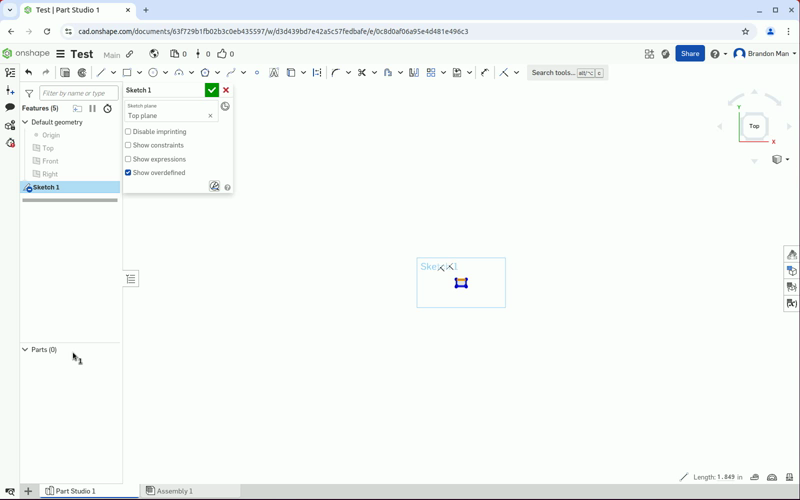
key(shift+e)
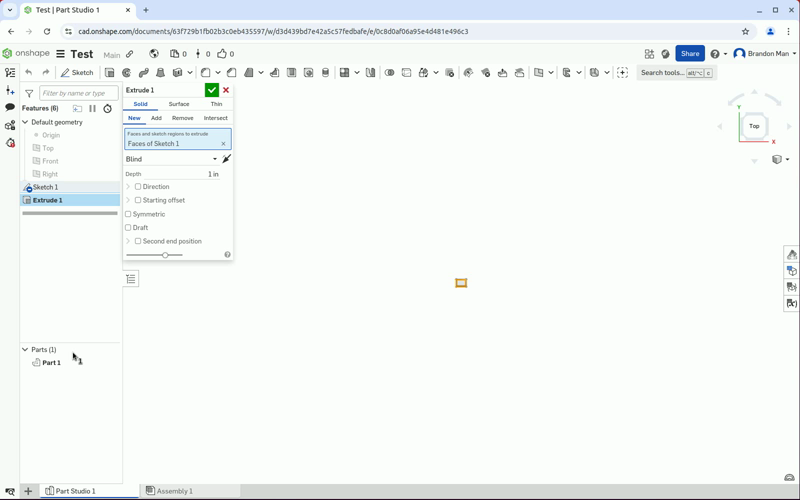
mouse_move(143, 106)
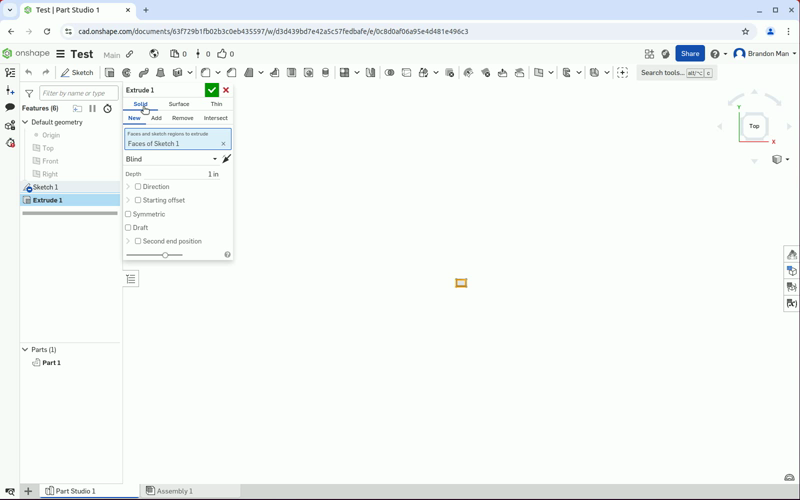
click(143, 106)
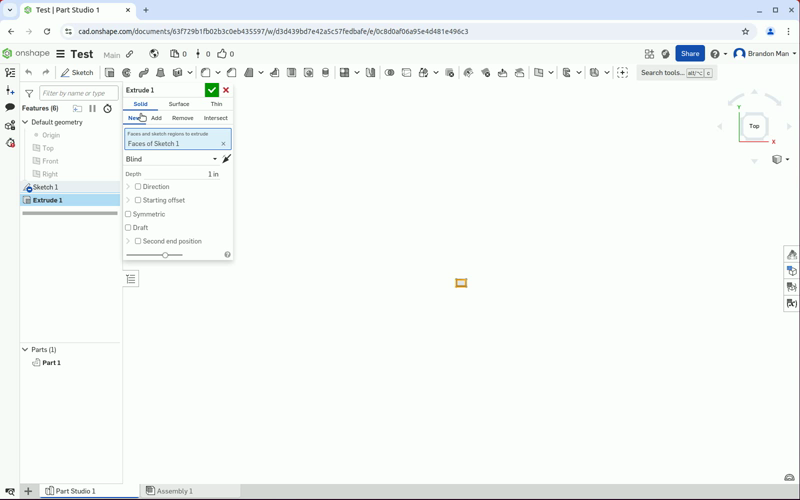
mouse_move(137, 120)
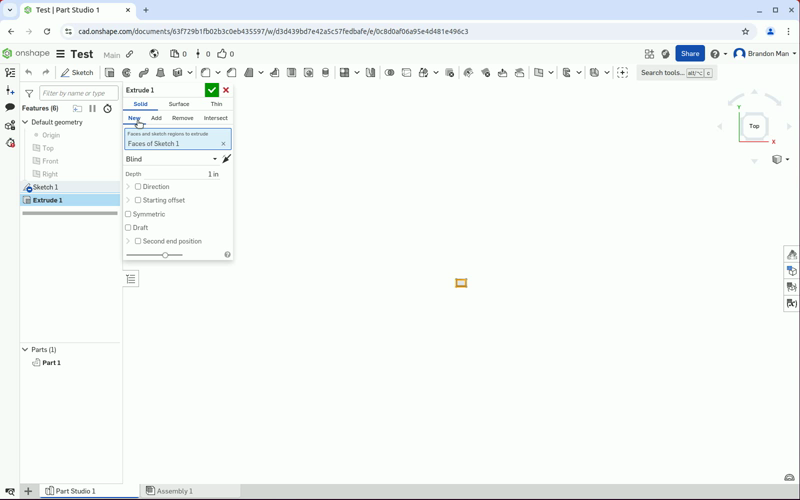
click(137, 120)
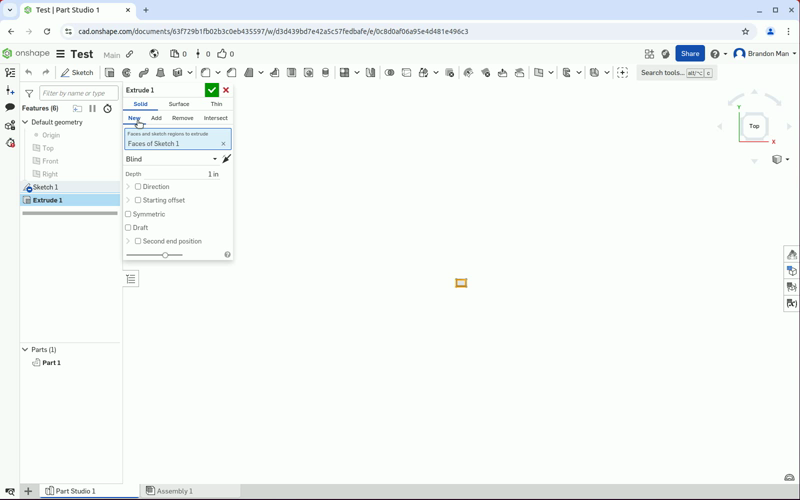
key(tab, 4)
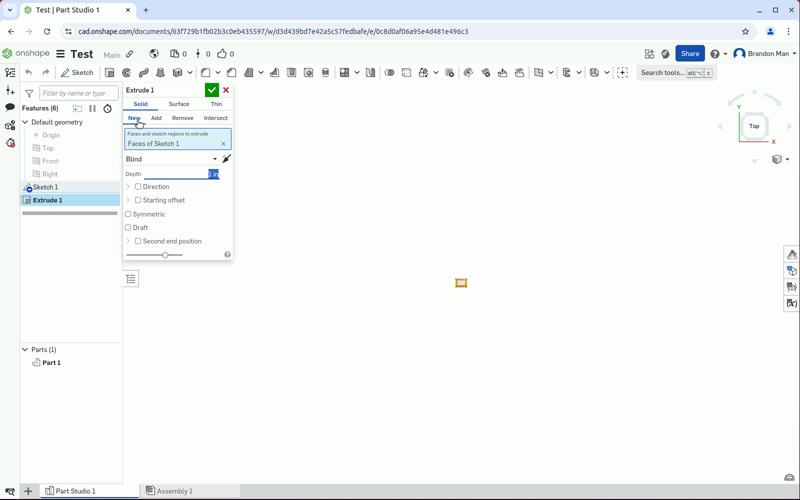
text(23.108)
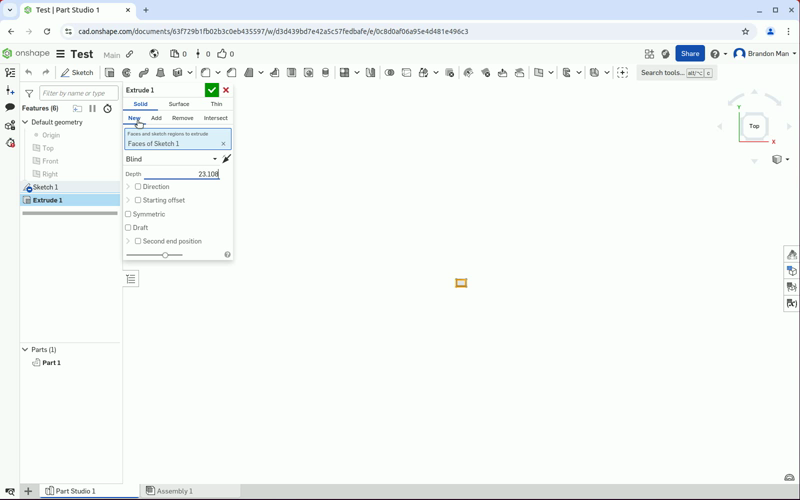
key(enter)
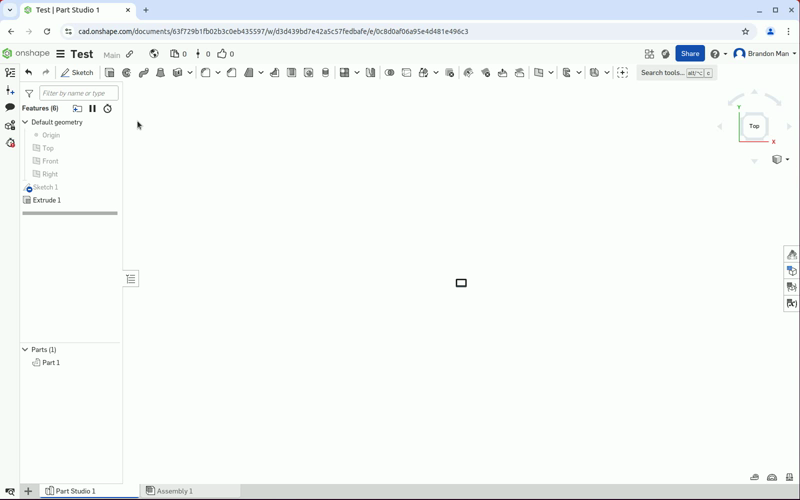
key(shift+h)
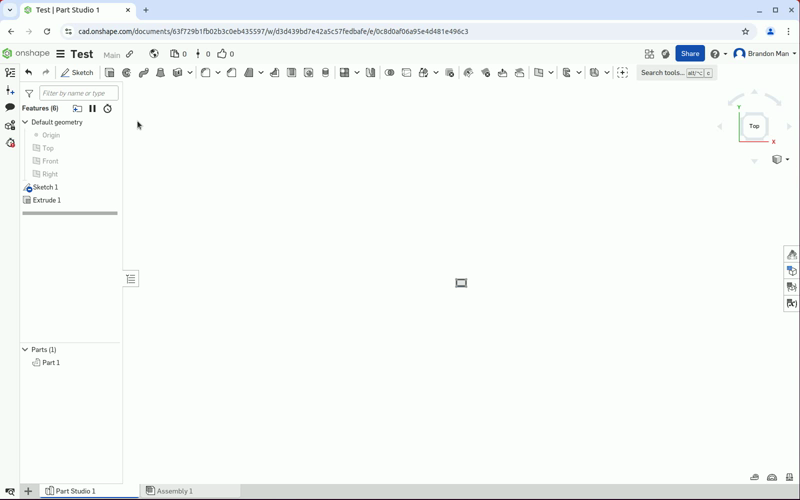
key(shift+h)
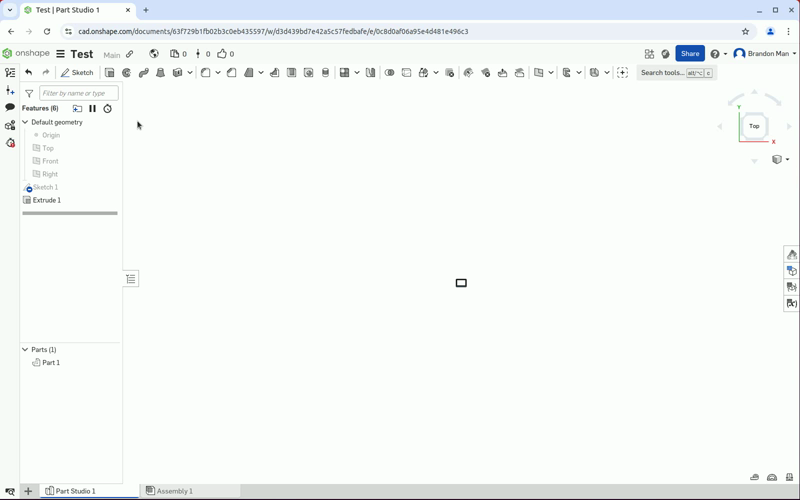
mouse_move(73, 189)
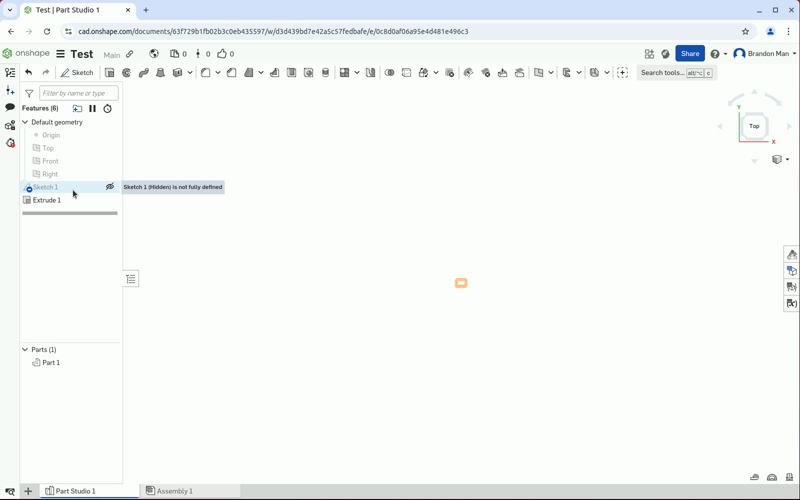
click(73, 189)
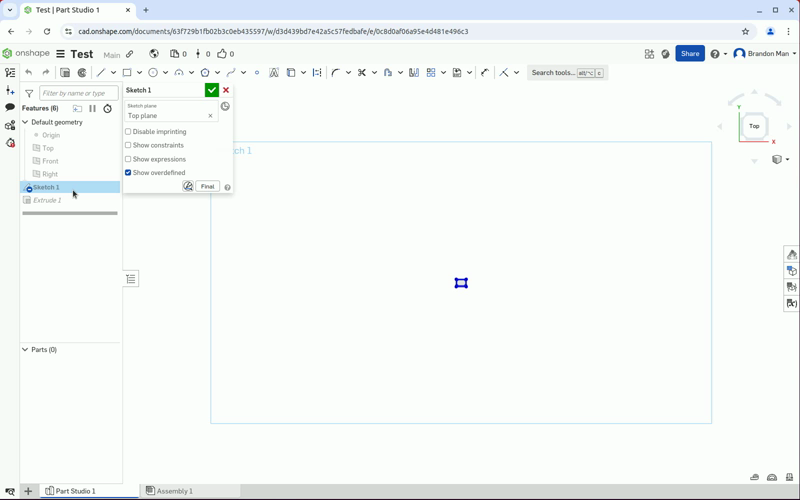
mouse_move(229, 92)
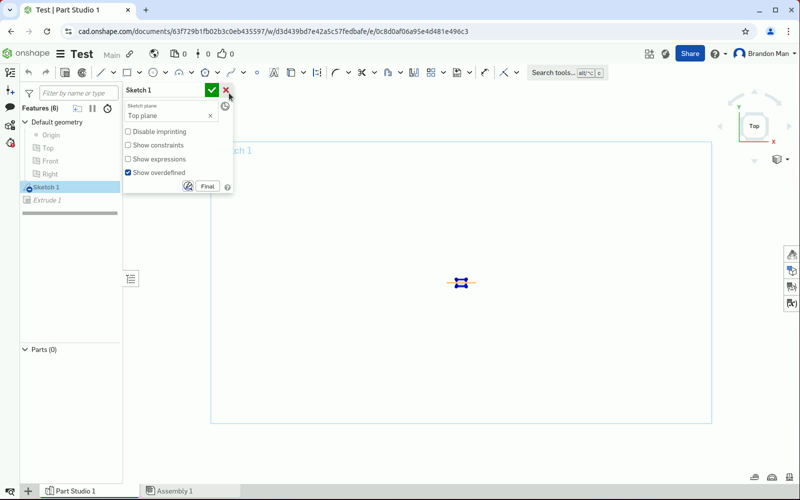
click(229, 92)
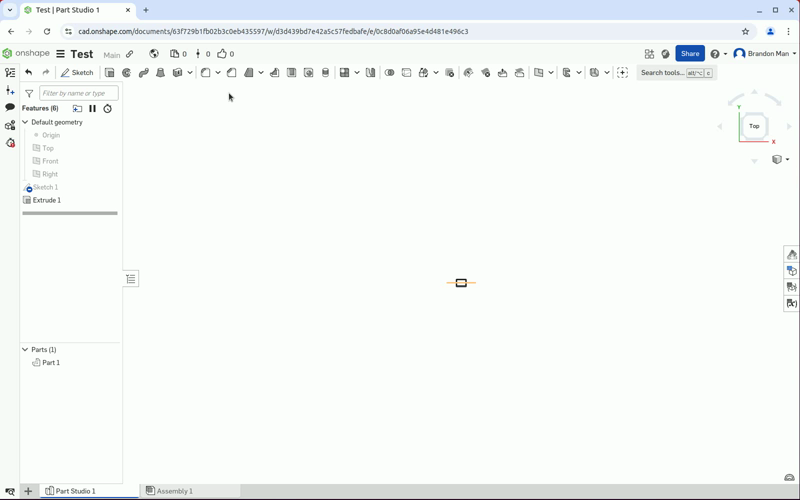
mouse_move(73, 352)
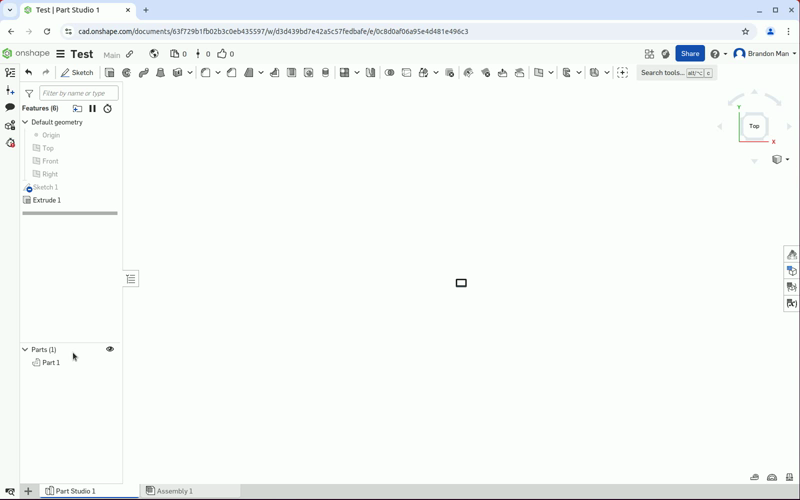
key(y)
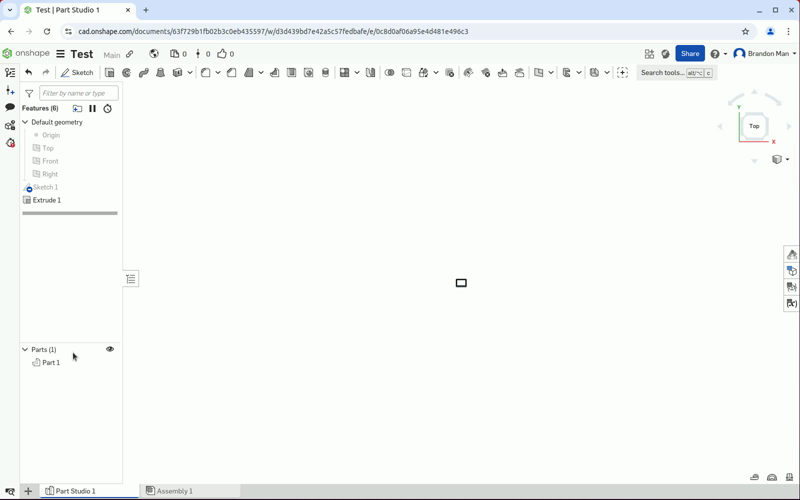
key(shift+p)
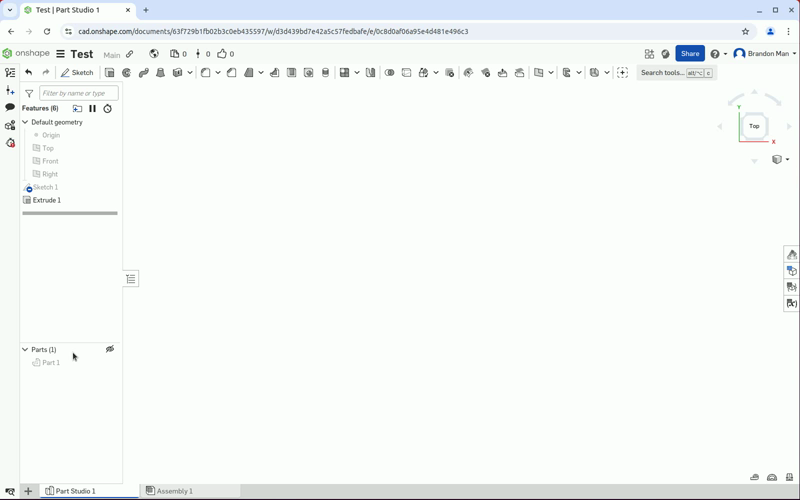
key(space)
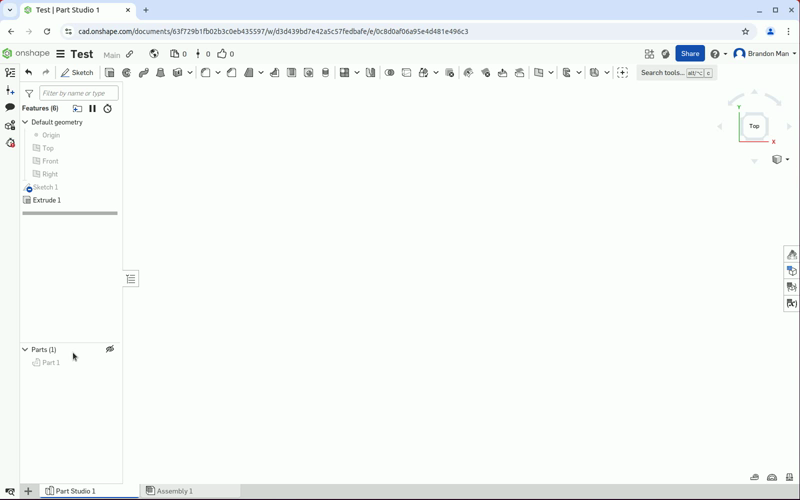
key_down(shift)
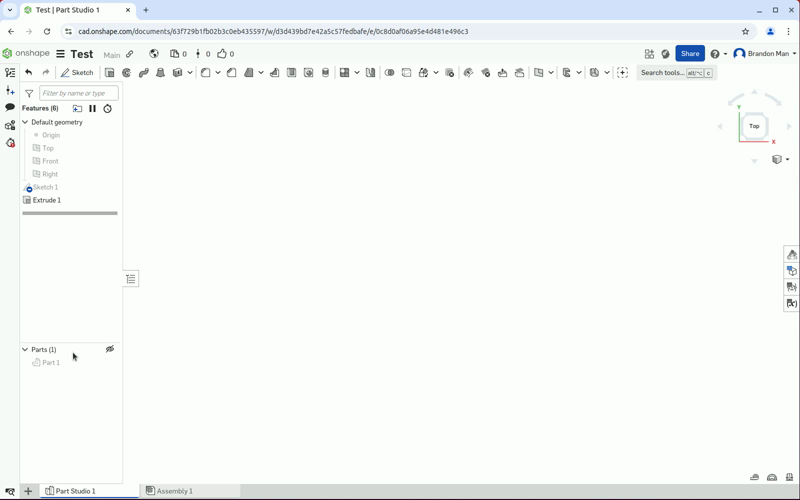
key(up)
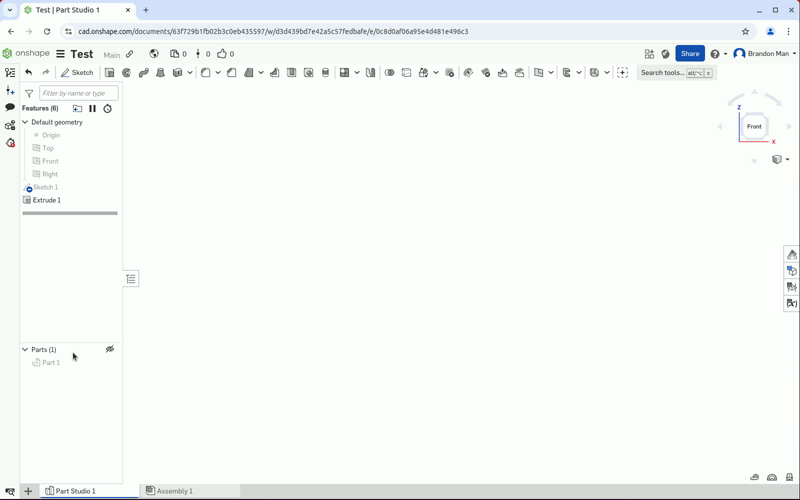
key_up(shift)
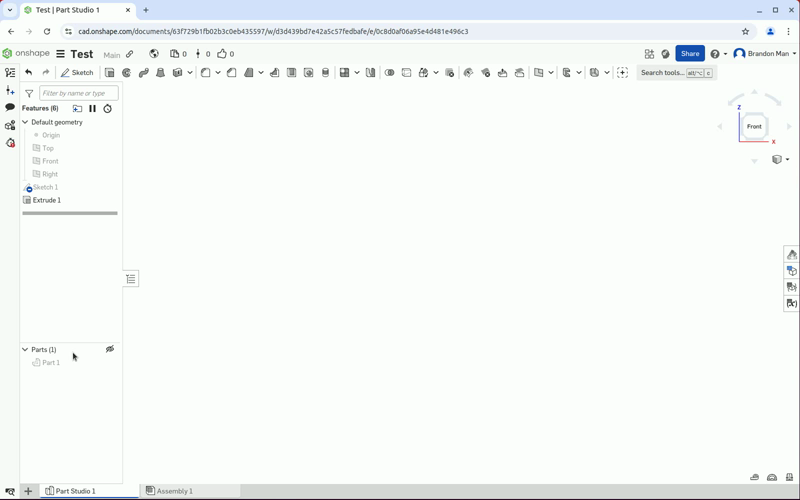
mouse_move(73, 352)
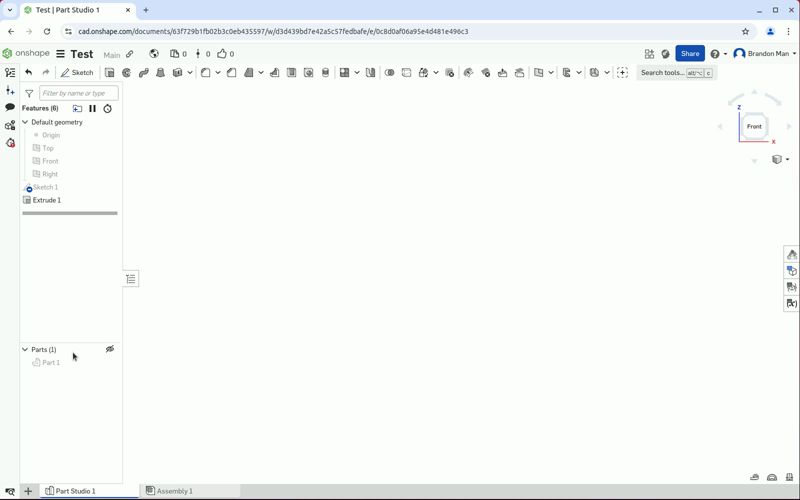
key(shift+y)
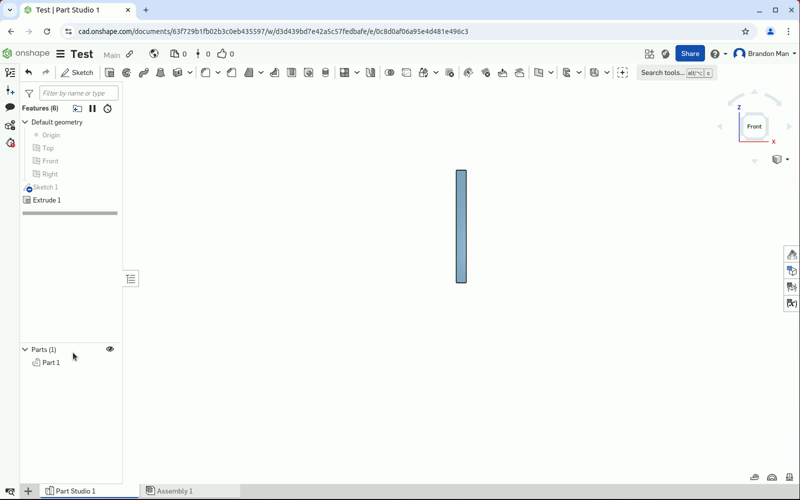
mouse_move(541, 75)
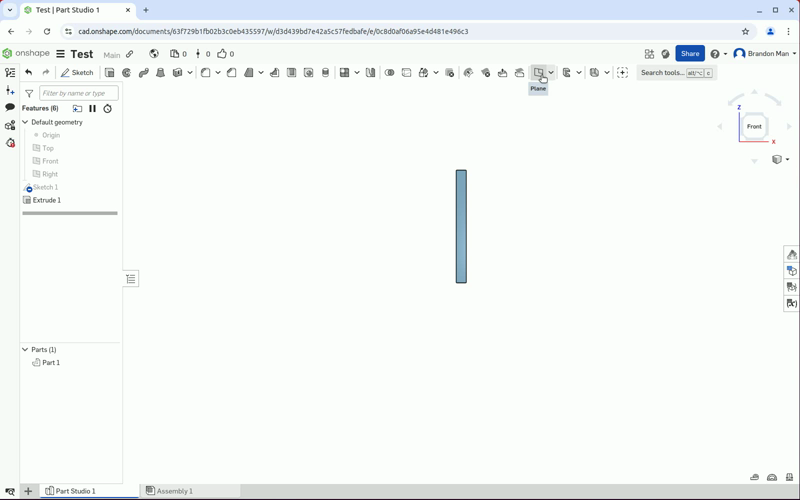
click(541, 75)
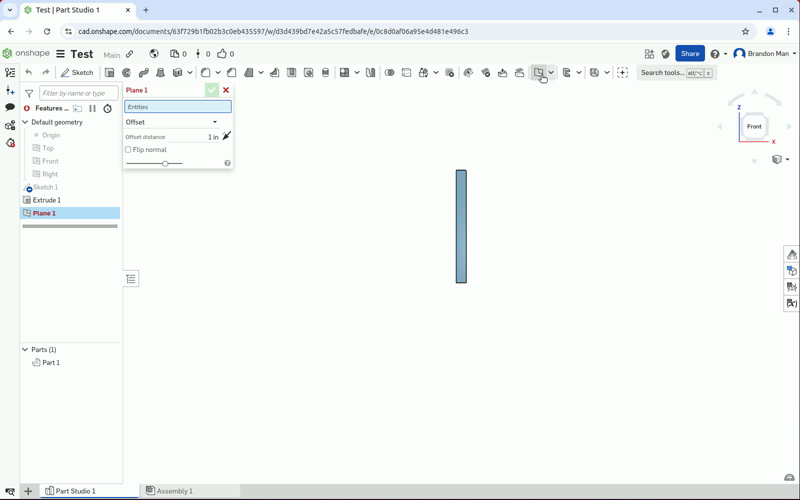
mouse_move(73, 163)
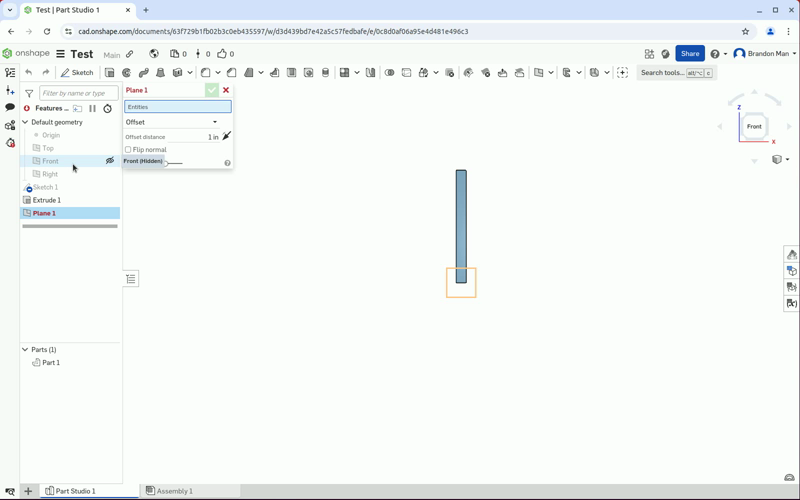
click(73, 163)
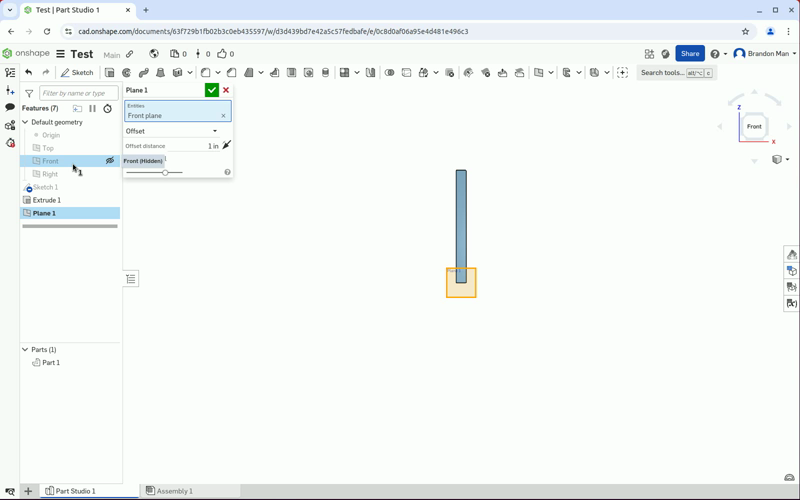
key(tab, 2)
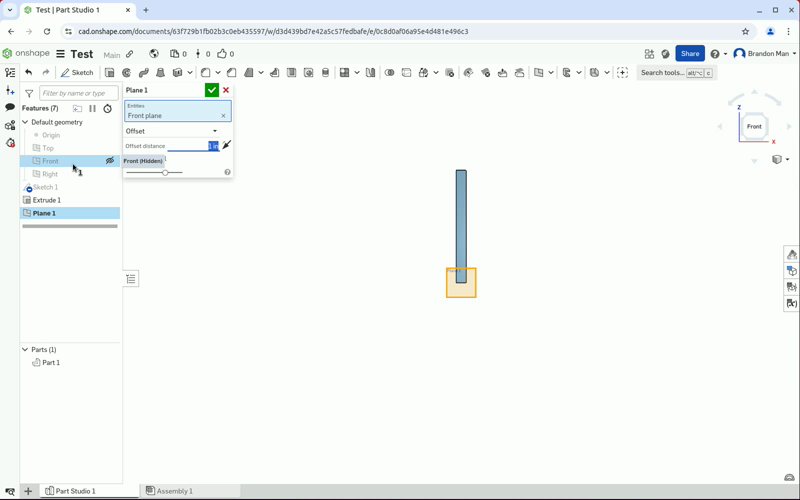
text(0.709)
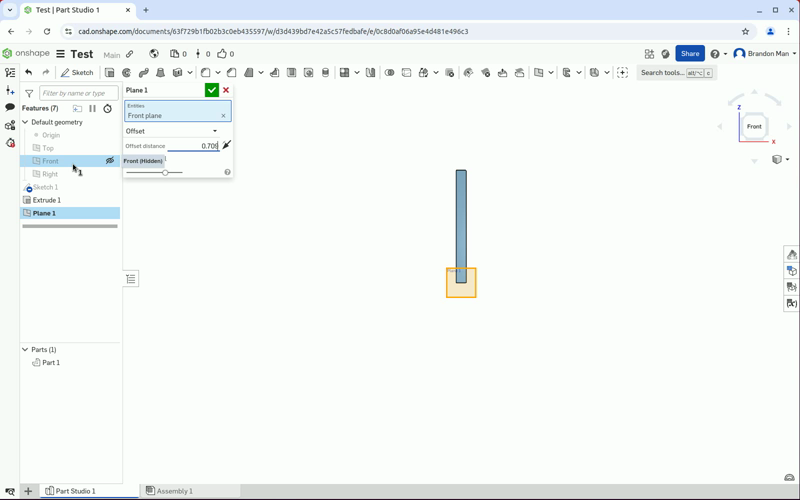
key(enter, 2)
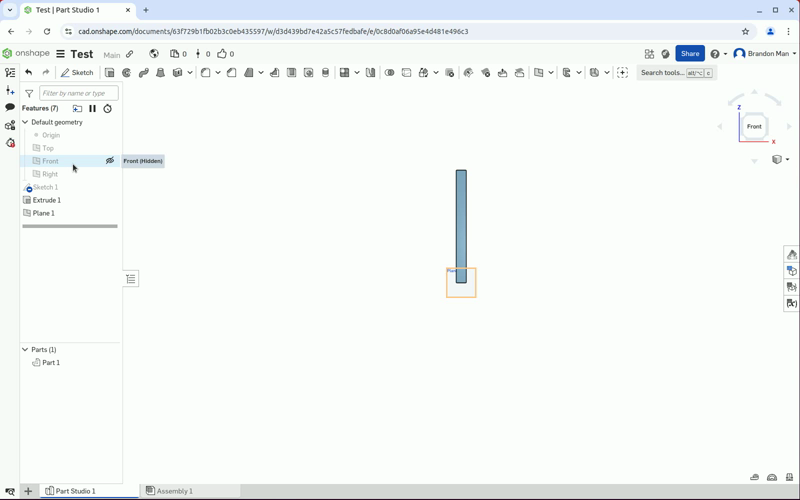
key(shift+s)
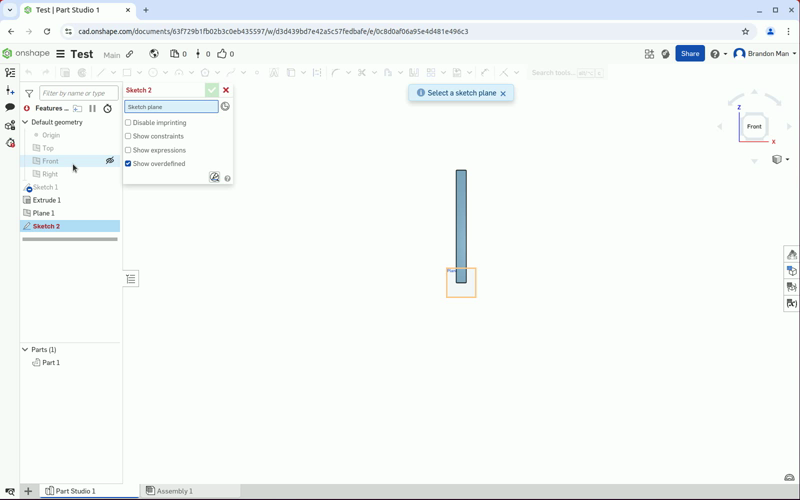
mouse_move(73, 215)
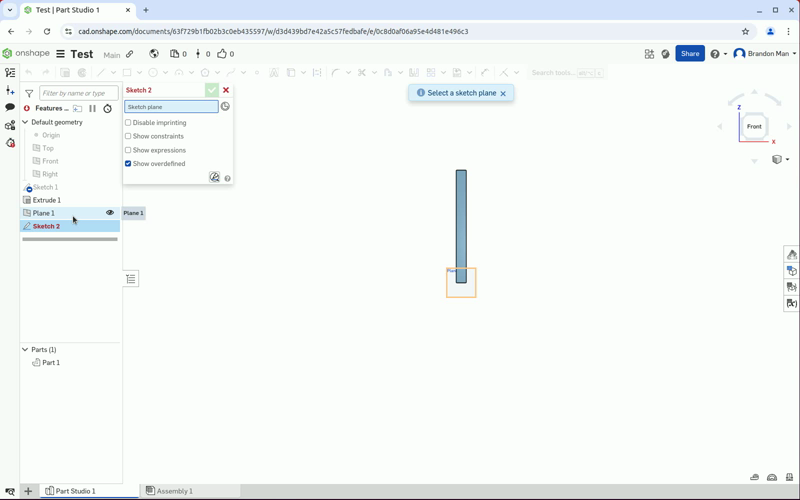
click(73, 215)
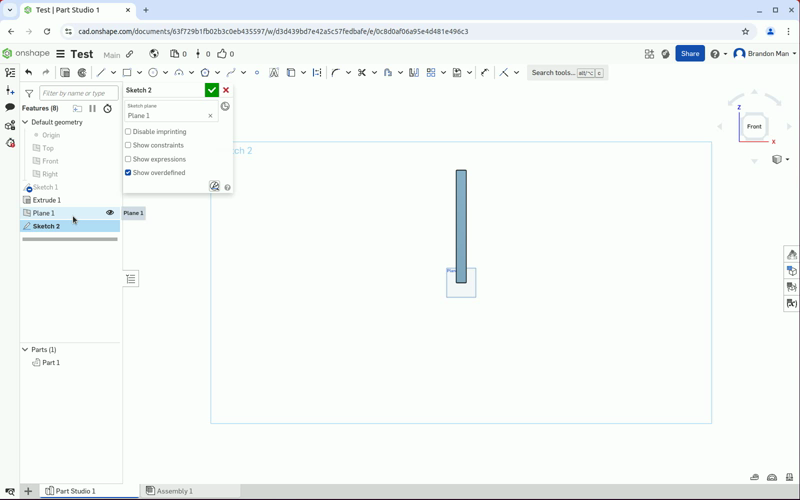
mouse_move(73, 352)
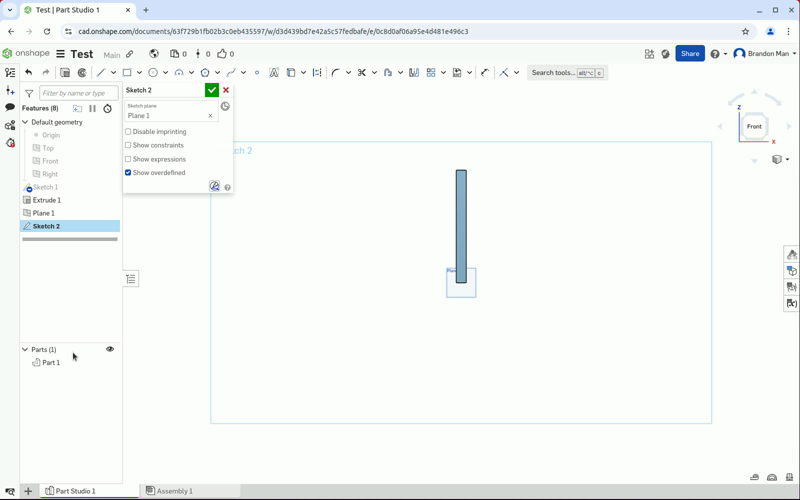
key(y)
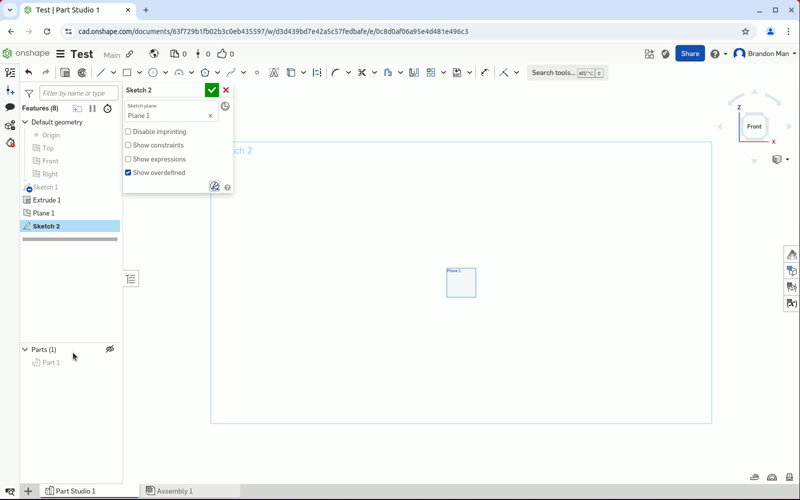
key(c)
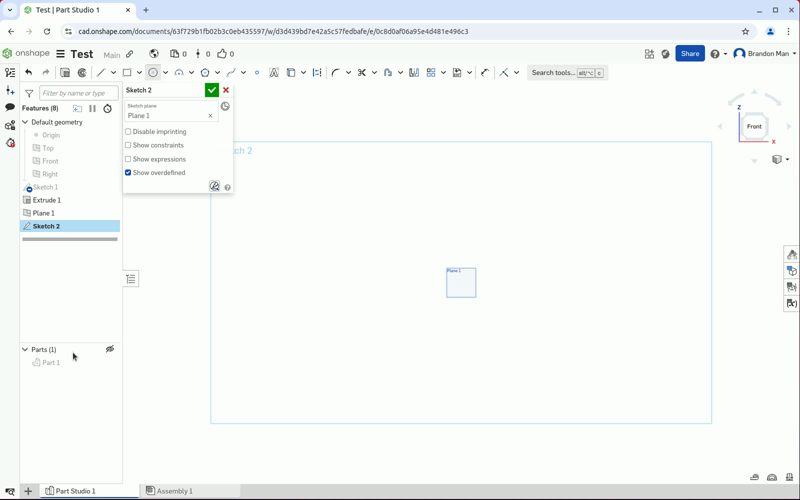
key_down(shift)
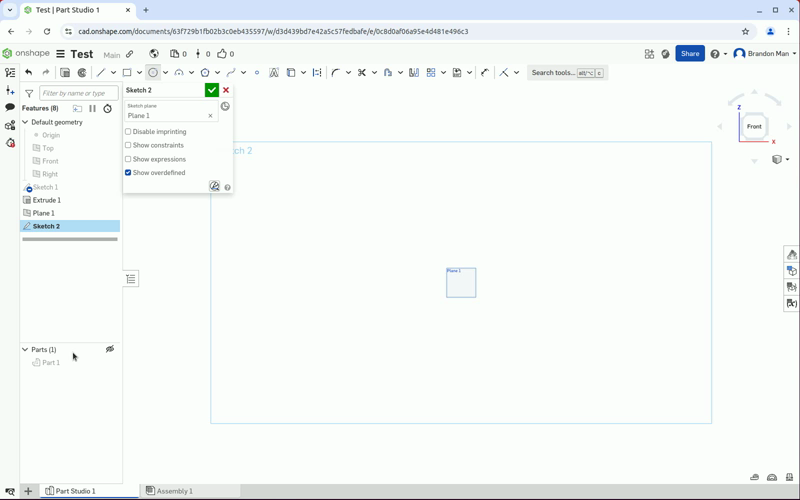
mouse_move(460, 239)
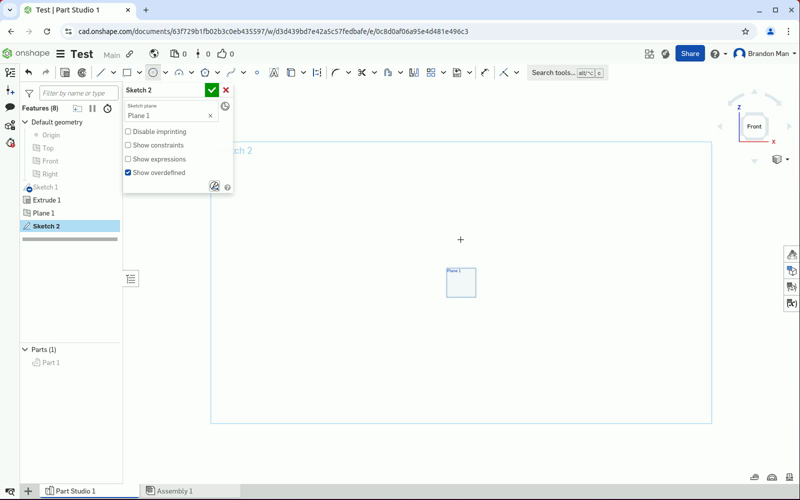
click(460, 239)
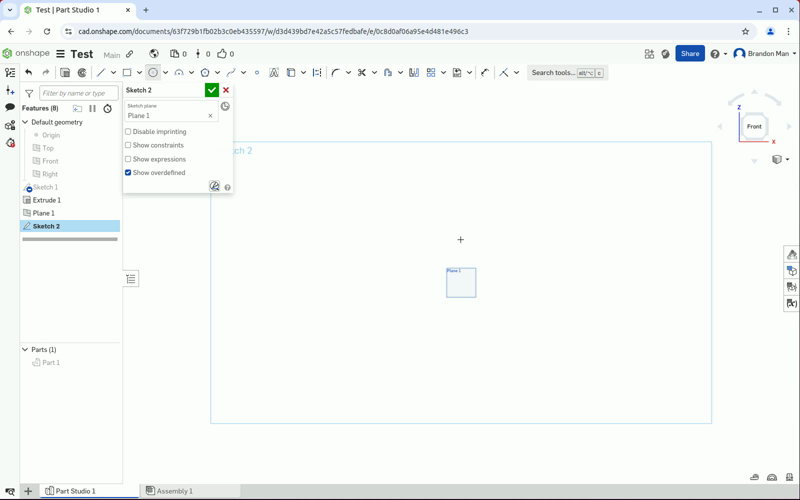
key_up(shift)
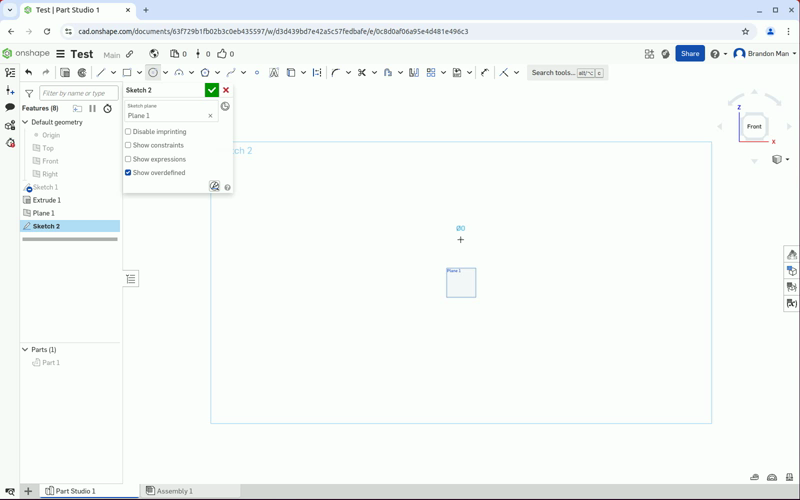
mouse_move(461, 239)
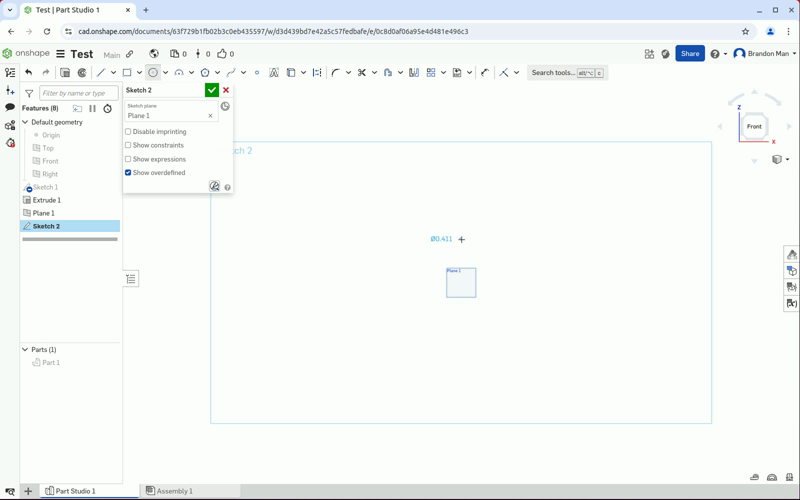
scroll(6)
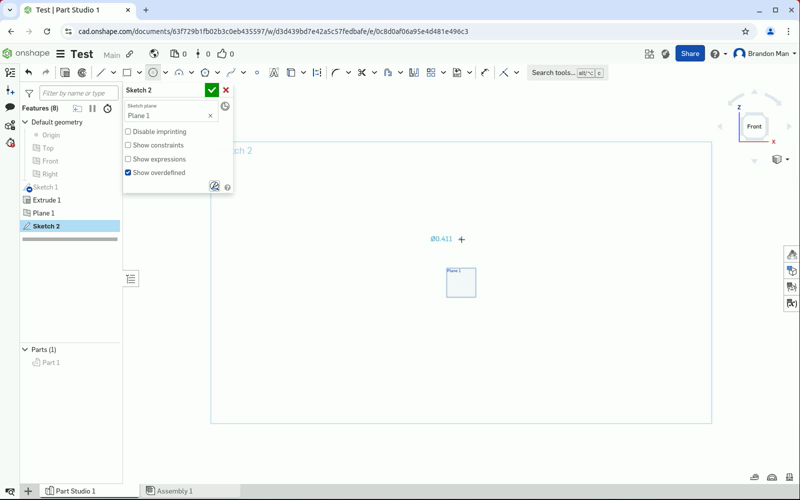
scroll(6)
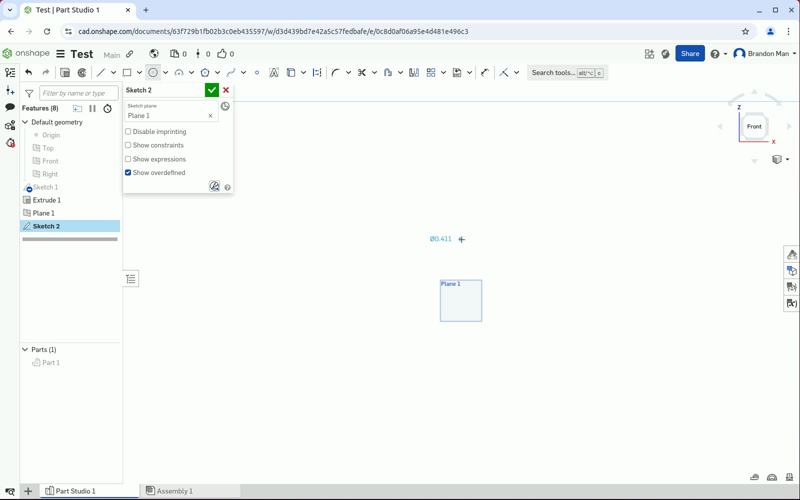
scroll(6)
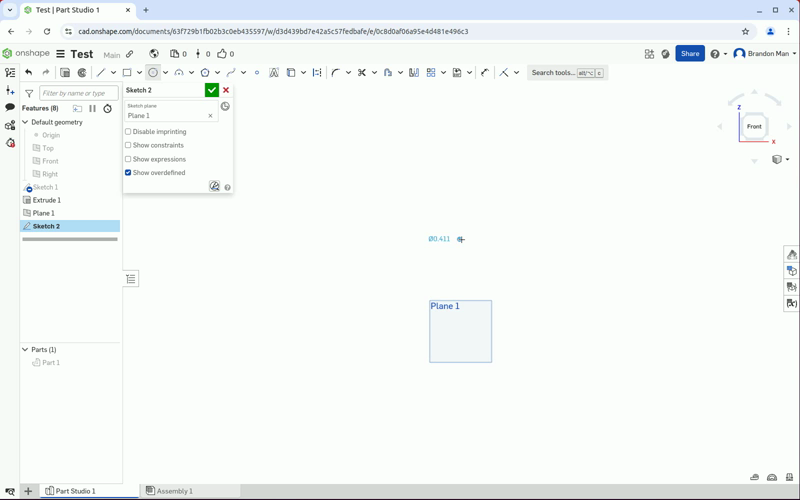
scroll(6)
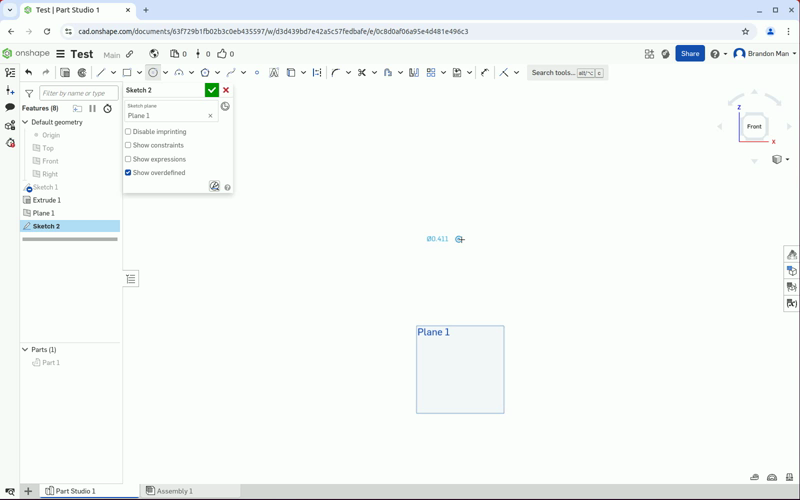
scroll(6)
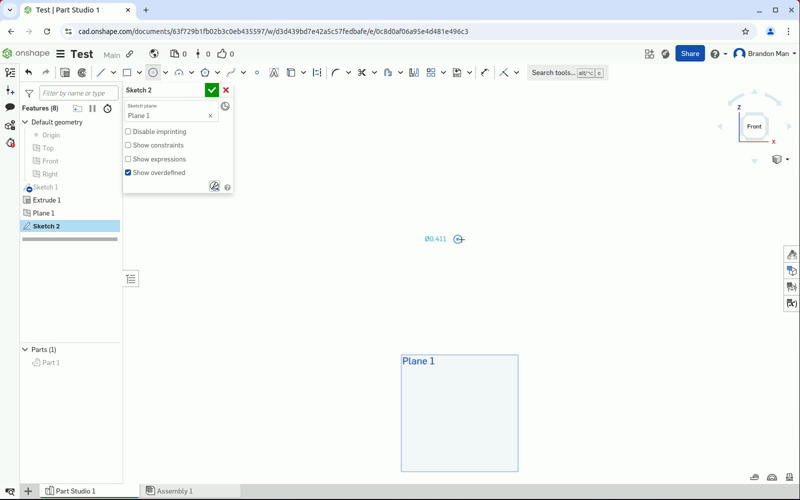
scroll(6)
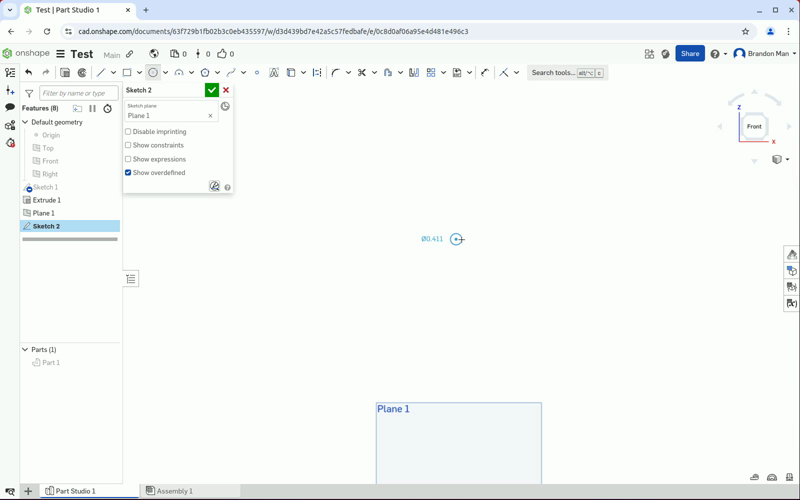
scroll(6)
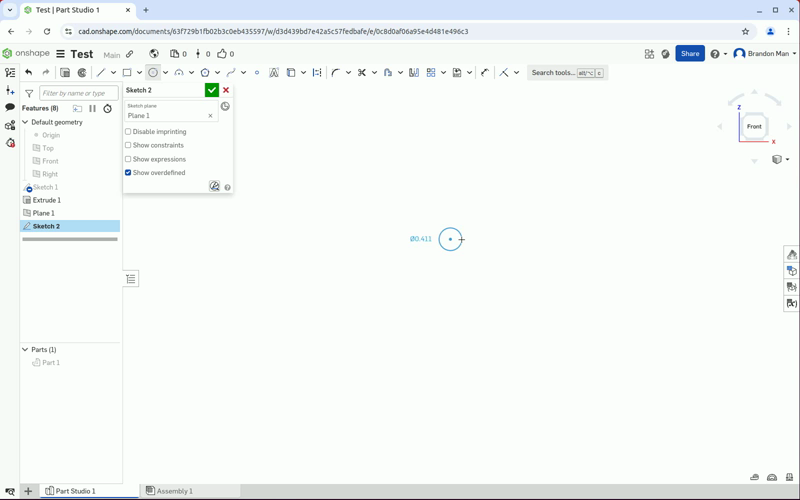
click(461, 239)
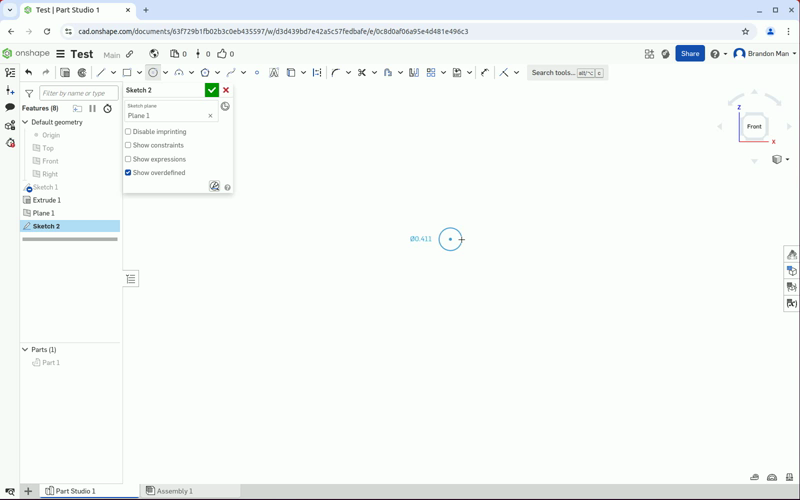
scroll(-6)
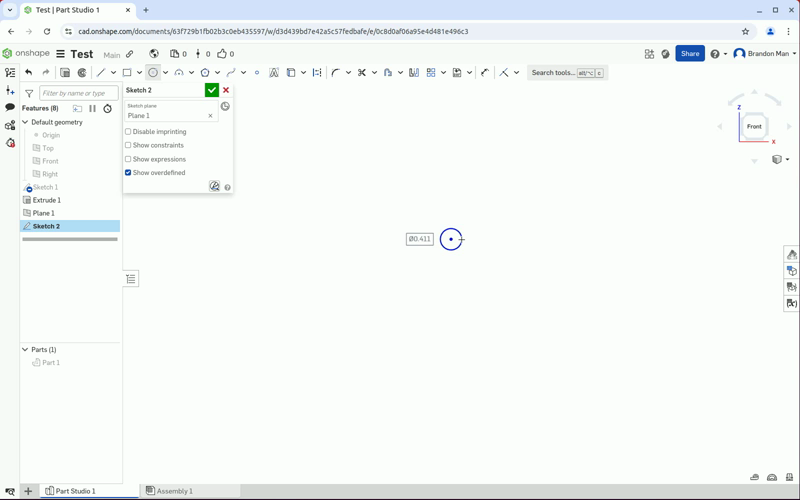
scroll(-6)
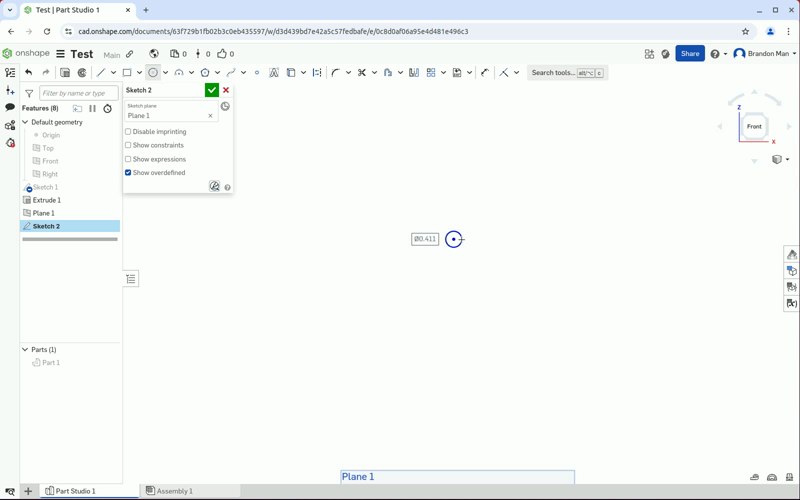
scroll(-6)
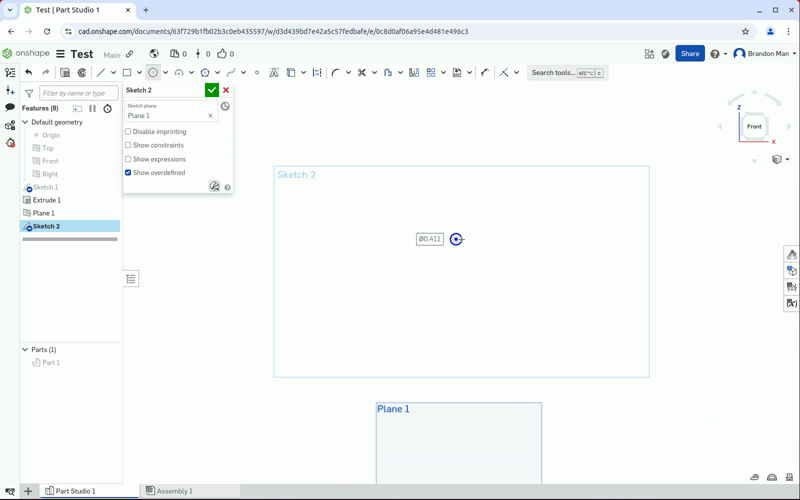
scroll(-6)
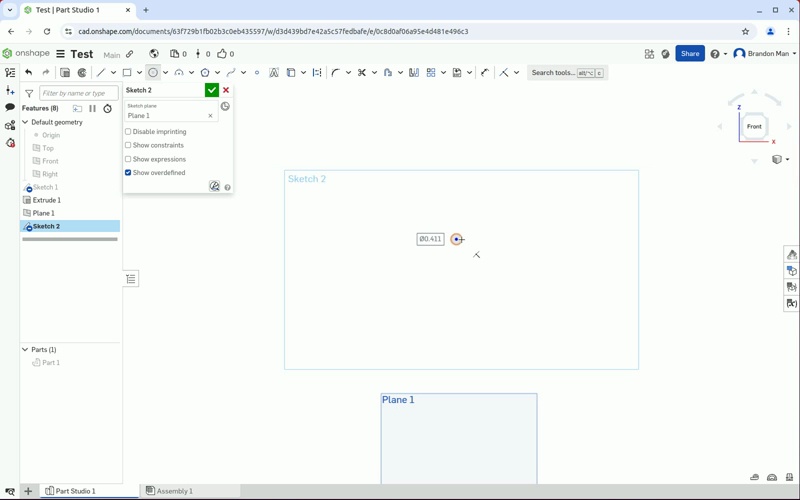
scroll(-6)
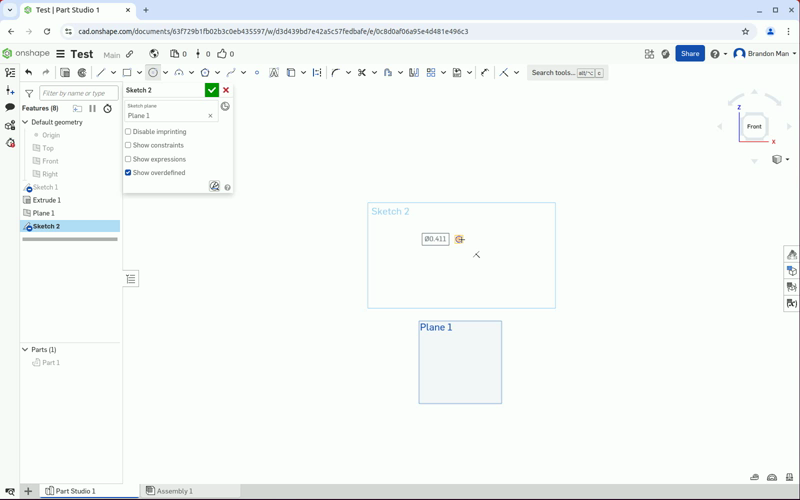
scroll(-6)
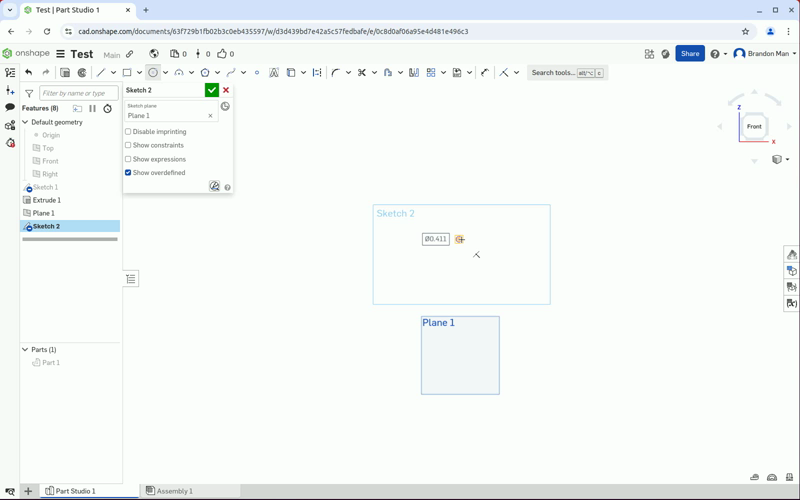
scroll(-6)
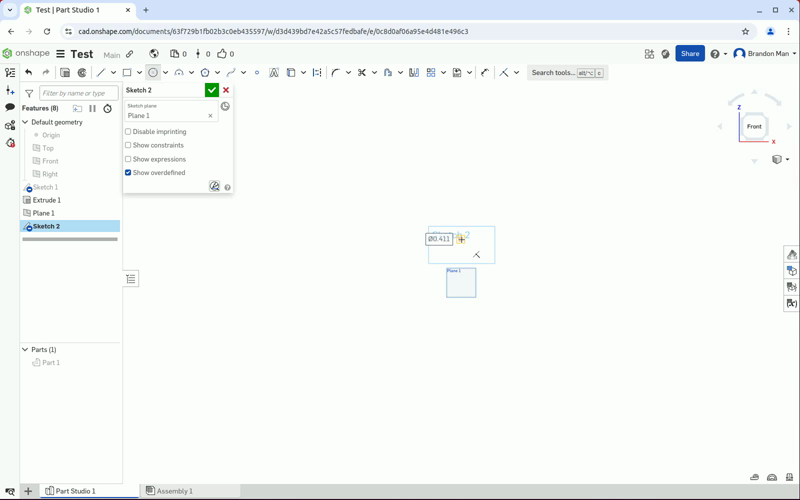
key(esc)
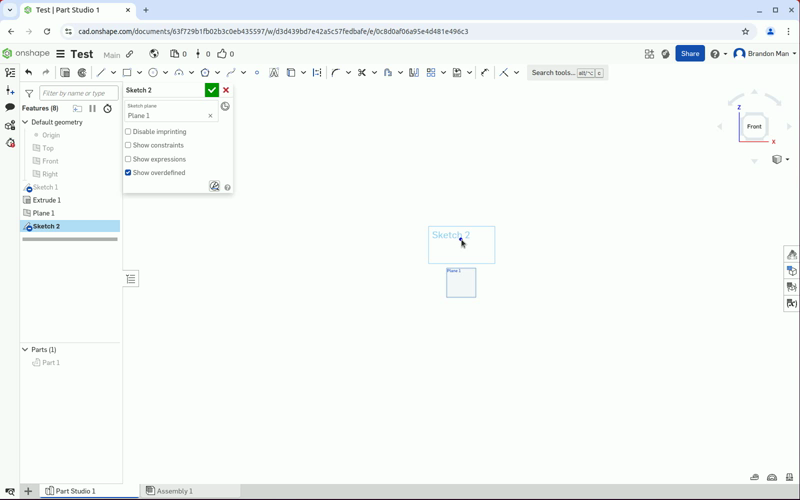
mouse_move(460, 239)
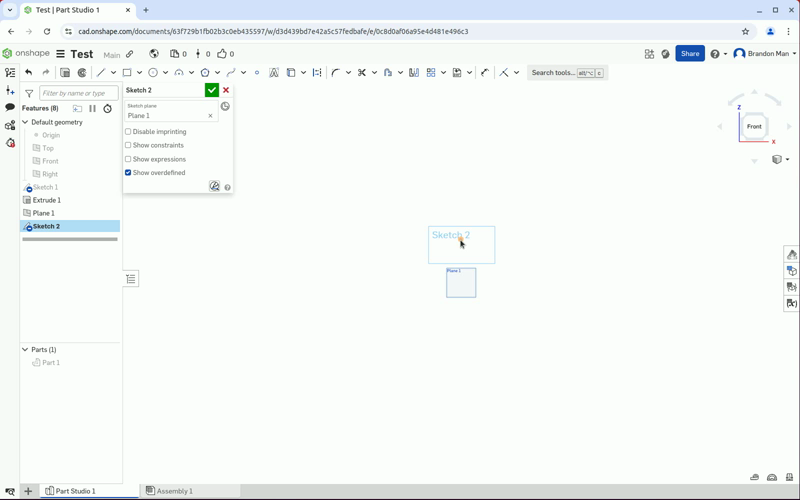
scroll(6)
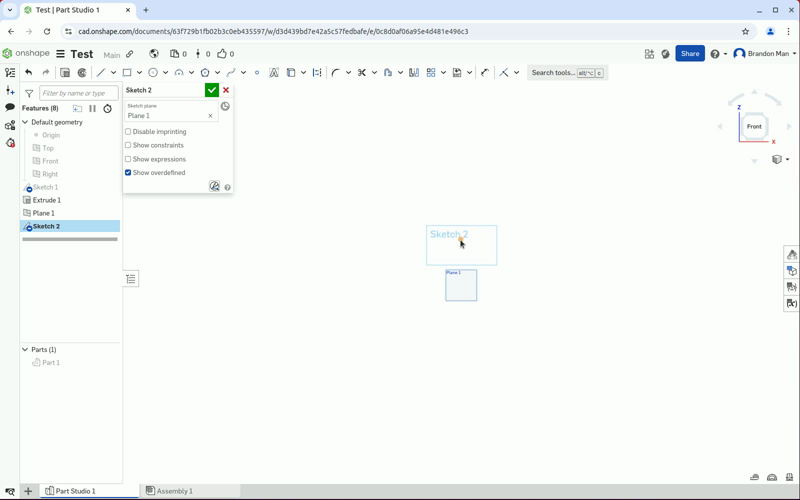
scroll(6)
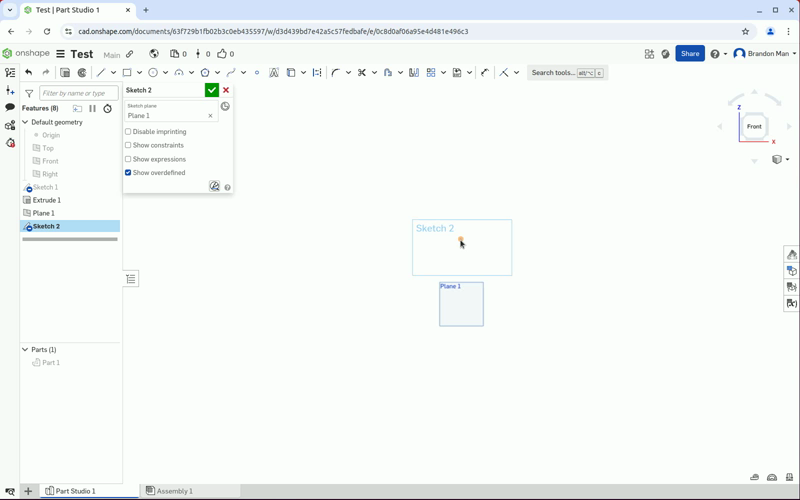
scroll(6)
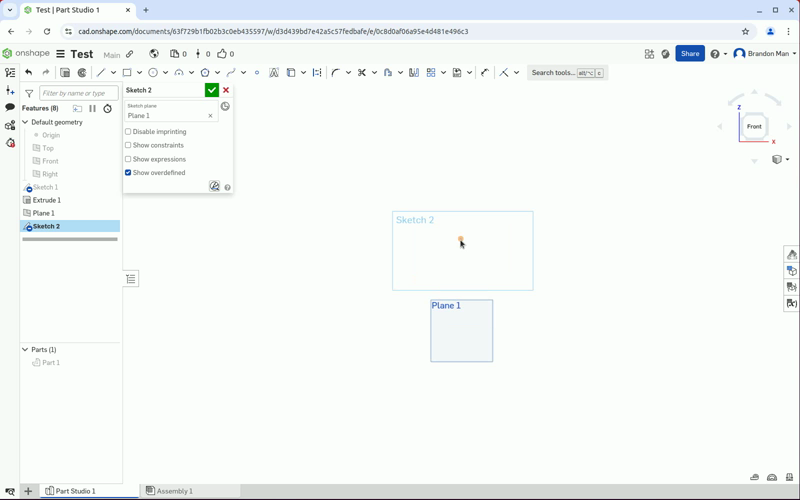
scroll(6)
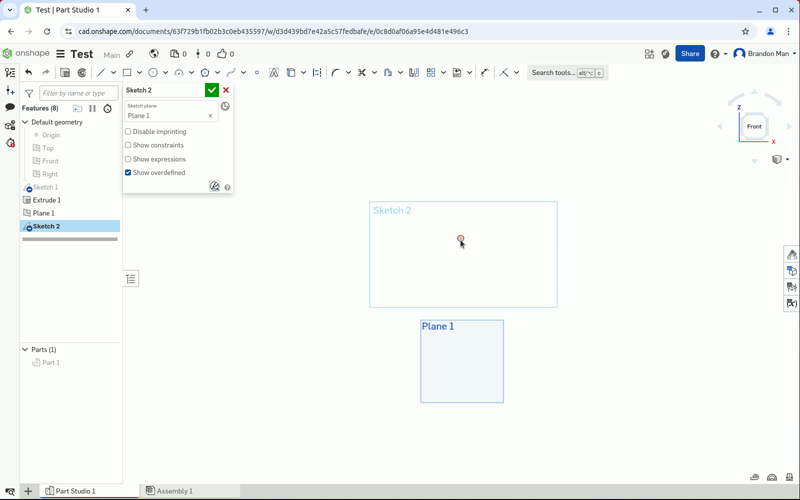
scroll(6)
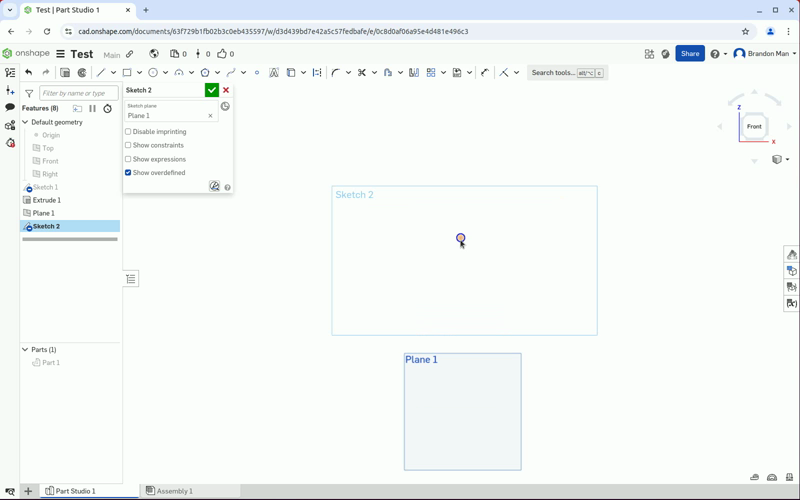
scroll(6)
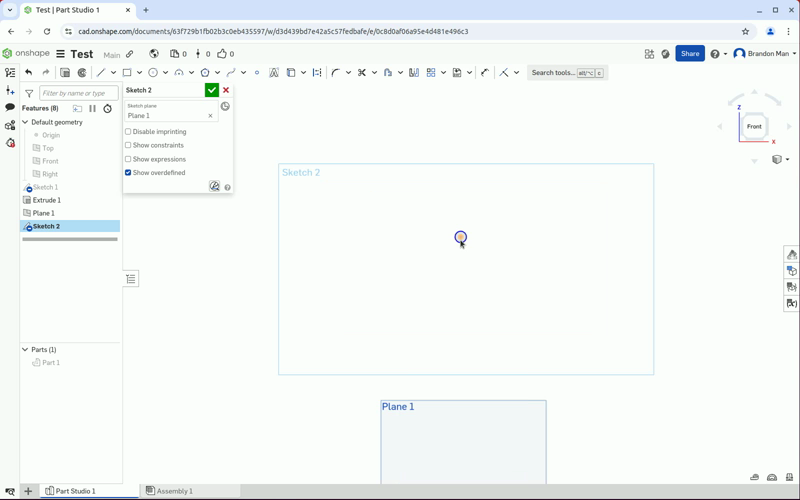
scroll(6)
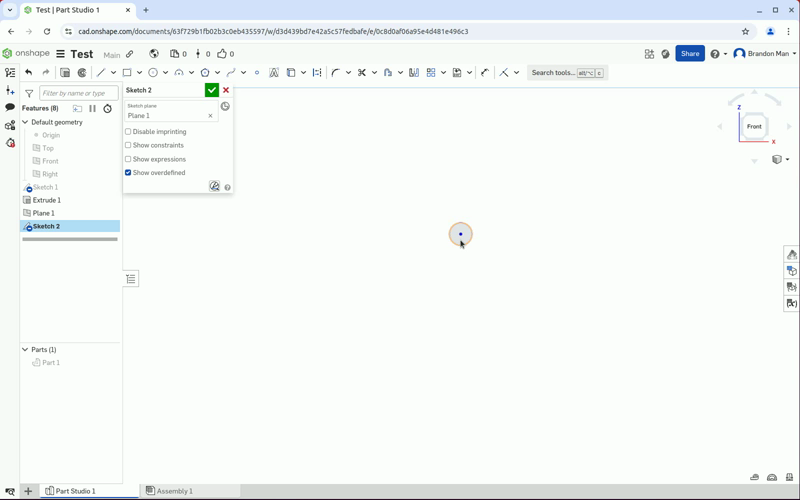
click(460, 239)
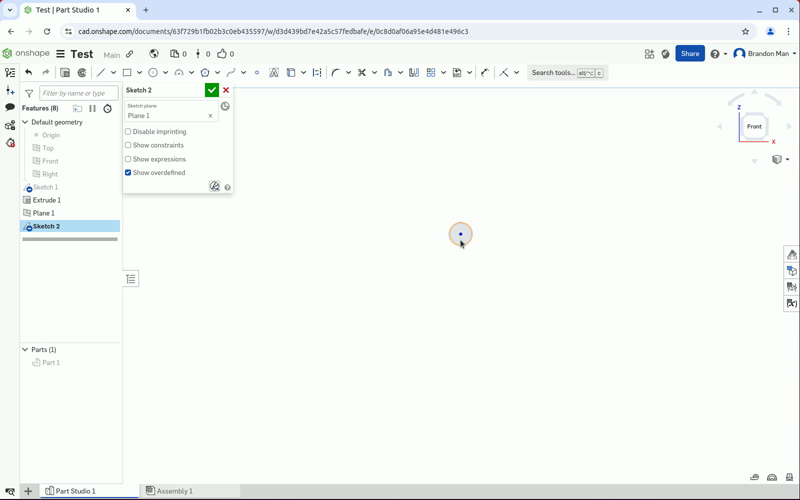
scroll(-6)
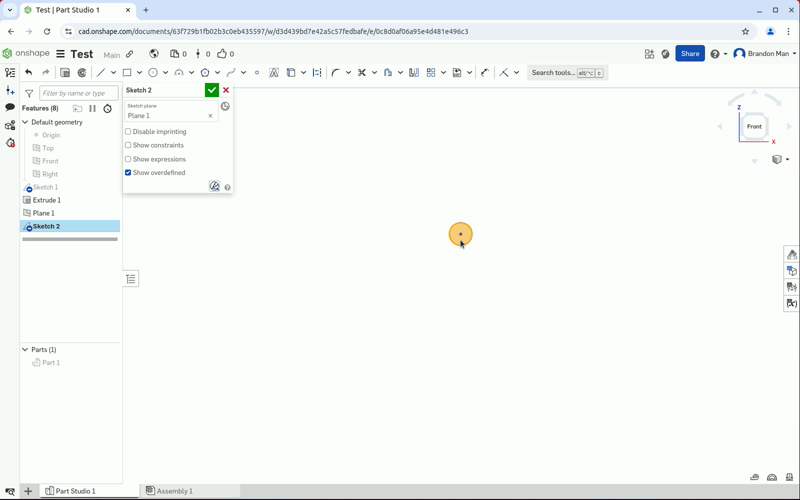
scroll(-6)
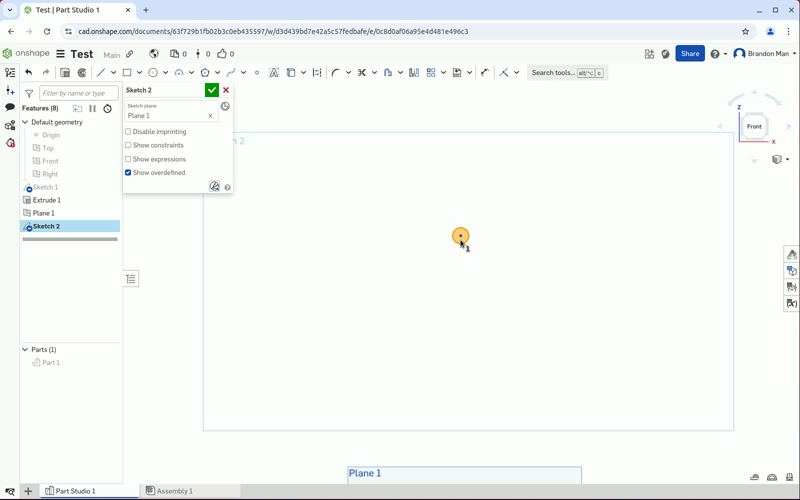
scroll(-6)
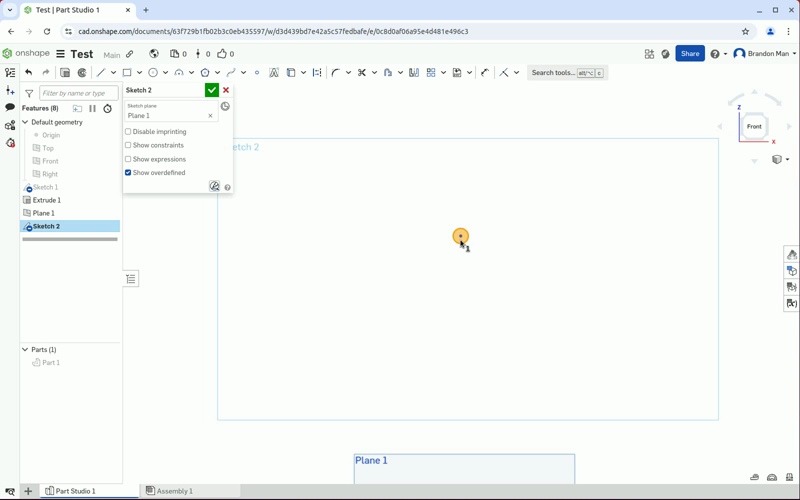
scroll(-6)
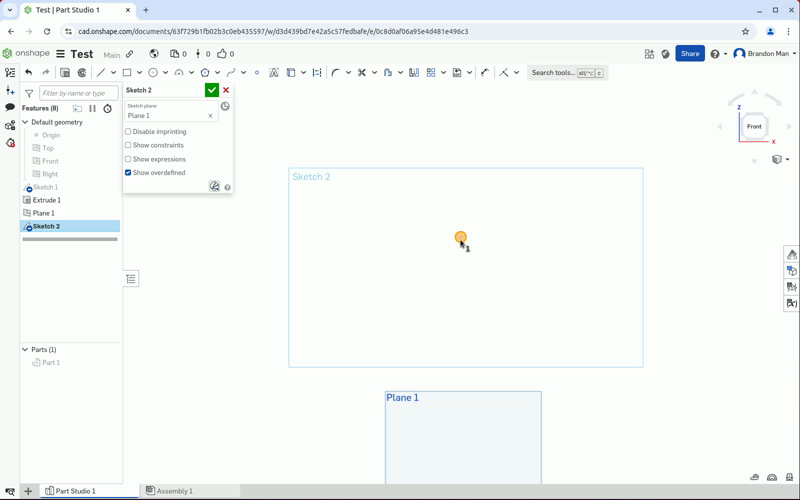
scroll(-6)
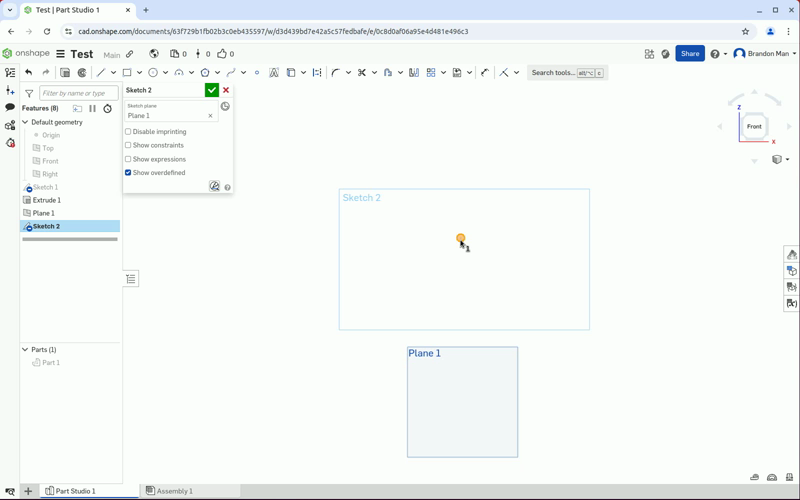
scroll(-6)
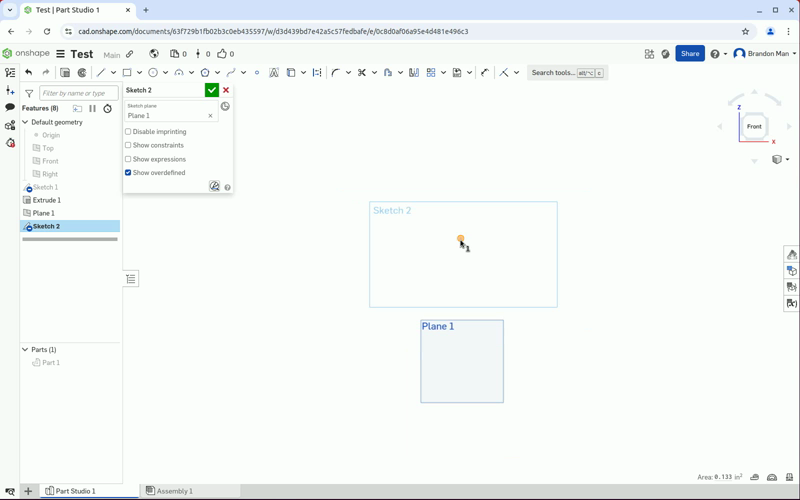
scroll(-6)
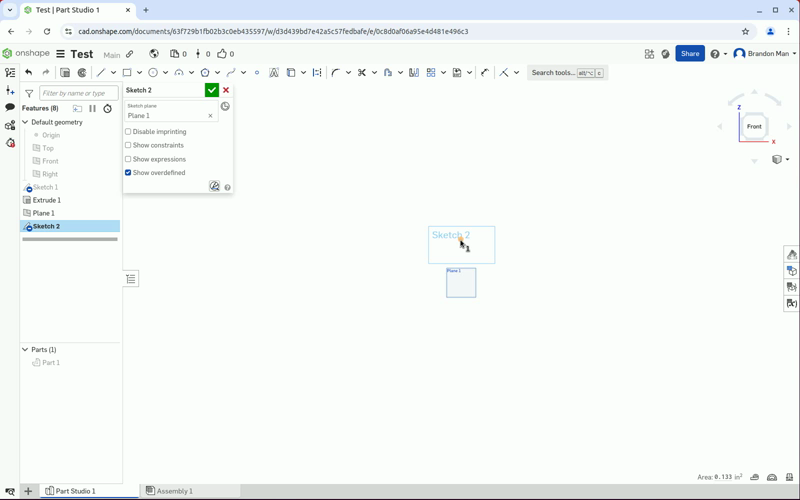
mouse_move(73, 352)
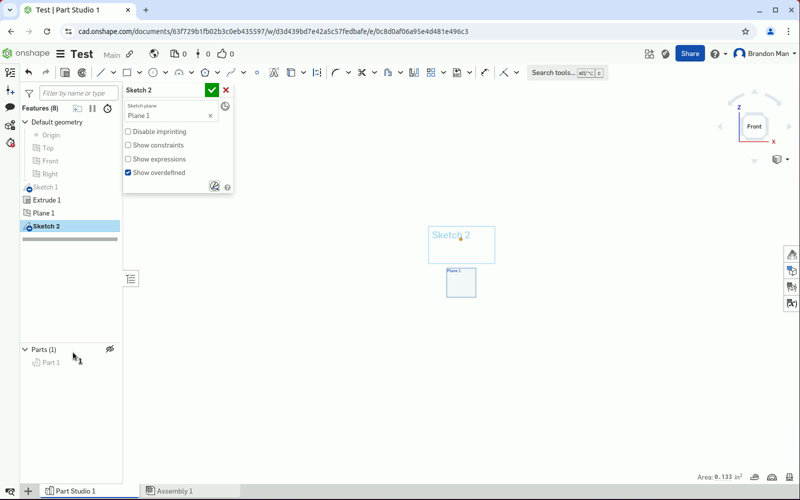
key(shift+y)
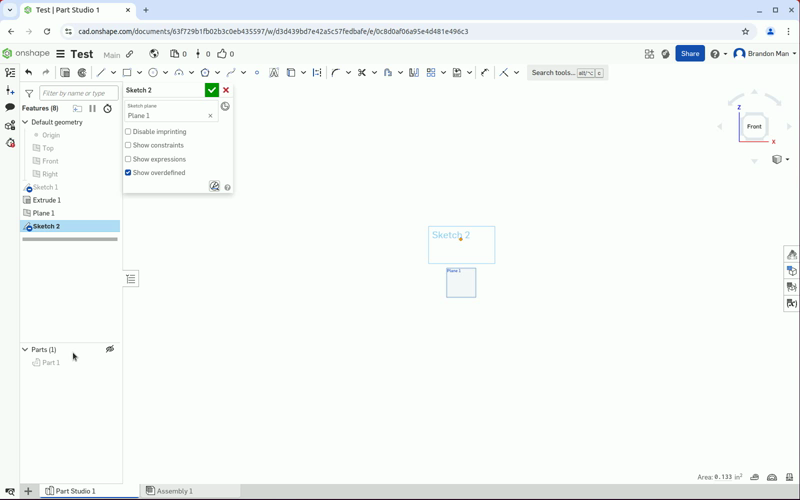
key(shift+e)
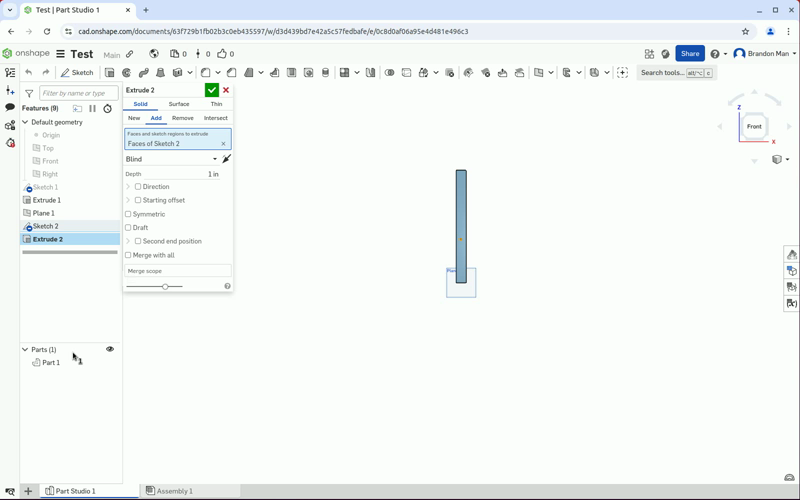
mouse_move(143, 106)
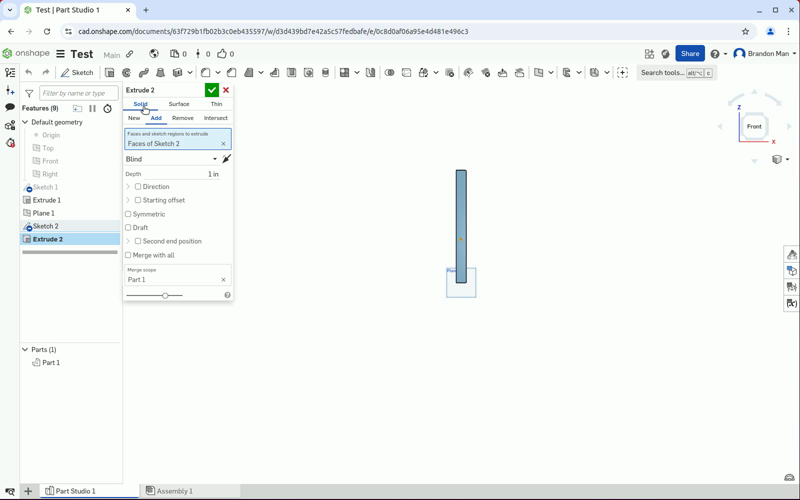
click(143, 106)
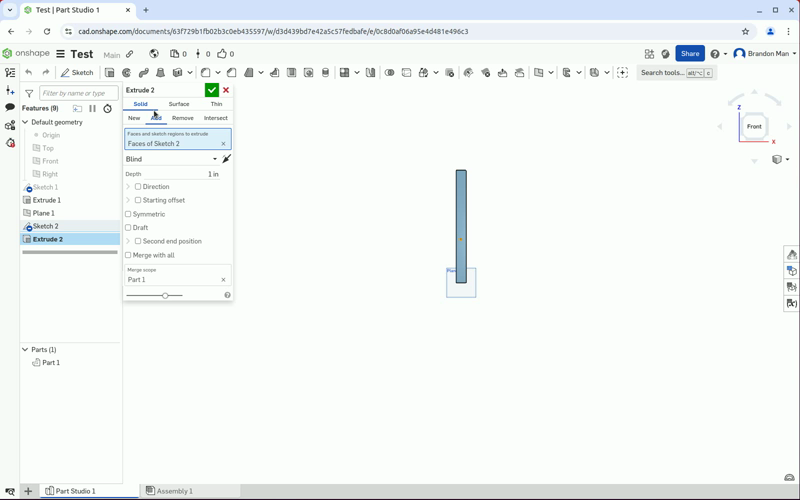
mouse_move(186, 120)
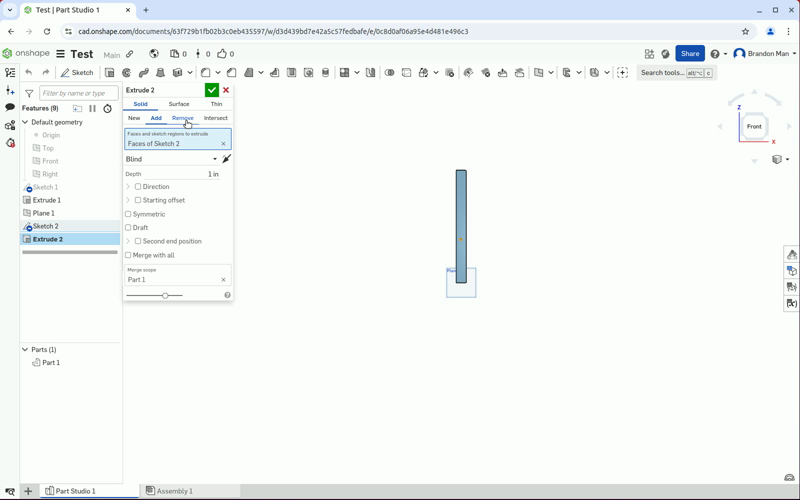
click(186, 120)
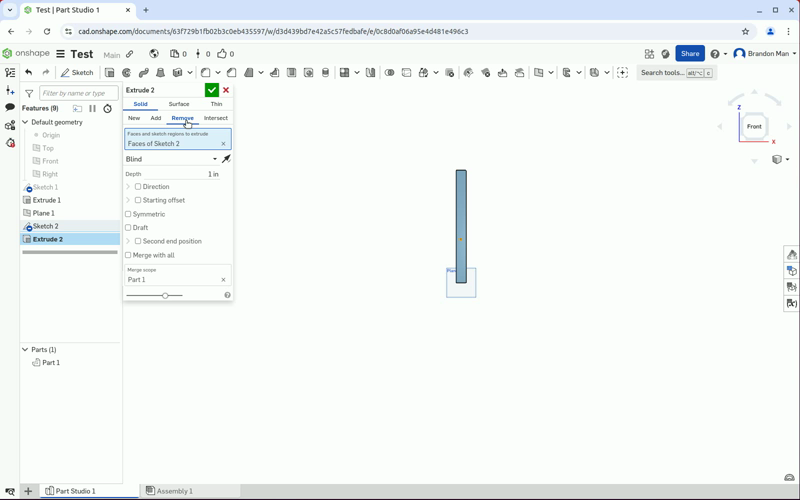
key(tab, 4)
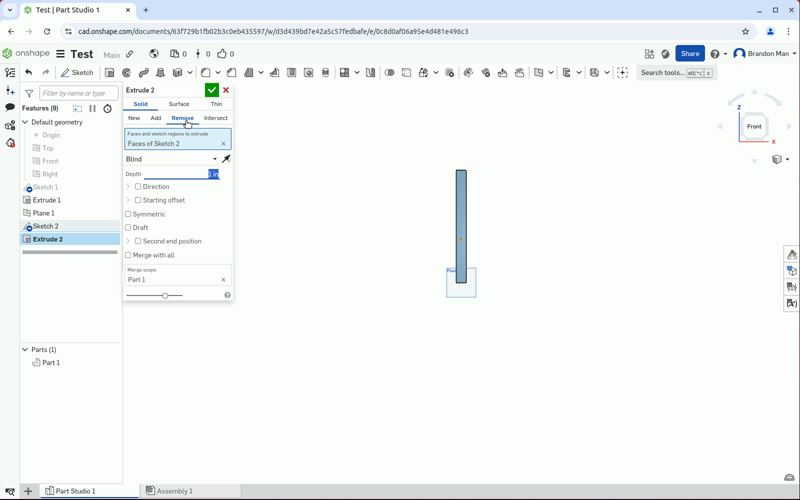
text(1.204)
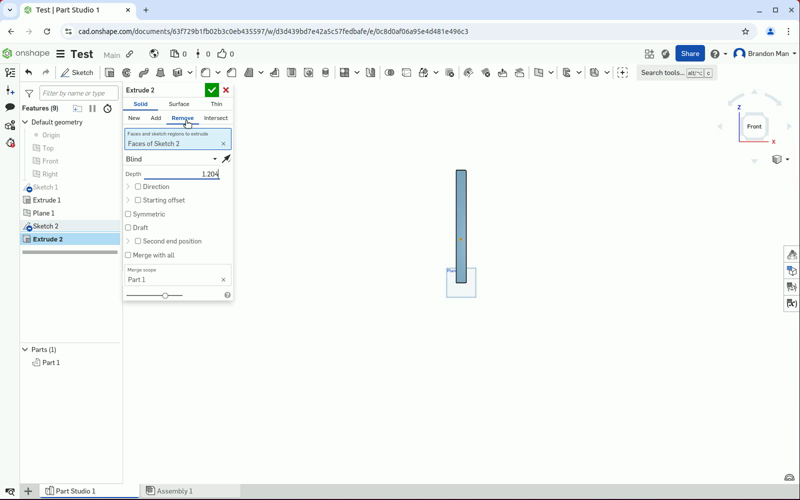
key(tab, 6)
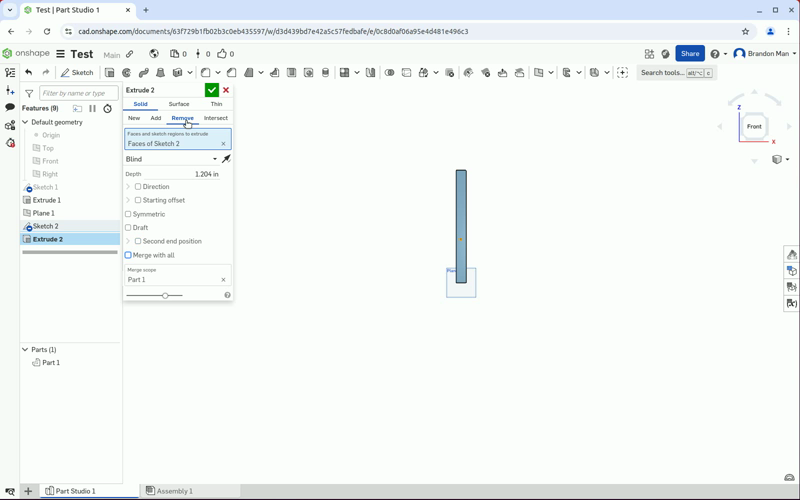
key(space)
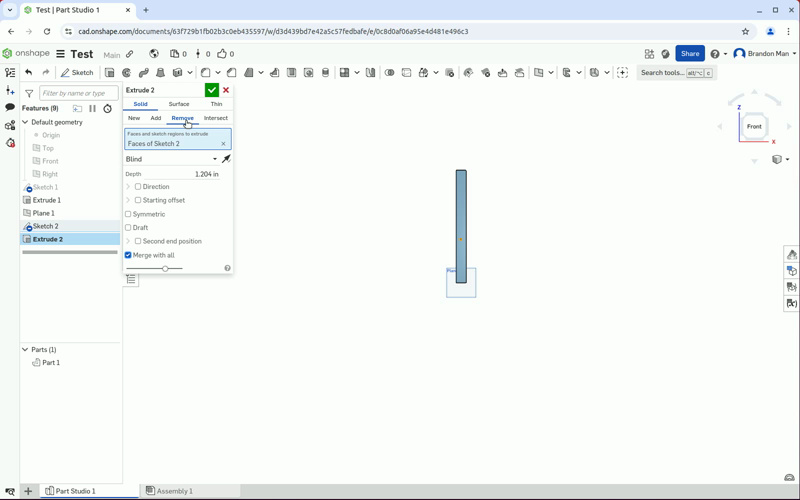
key(enter)
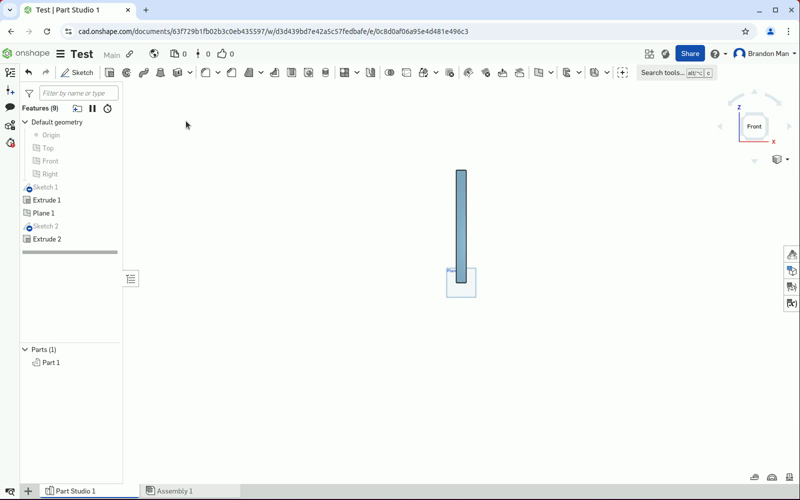
key(shift+h)
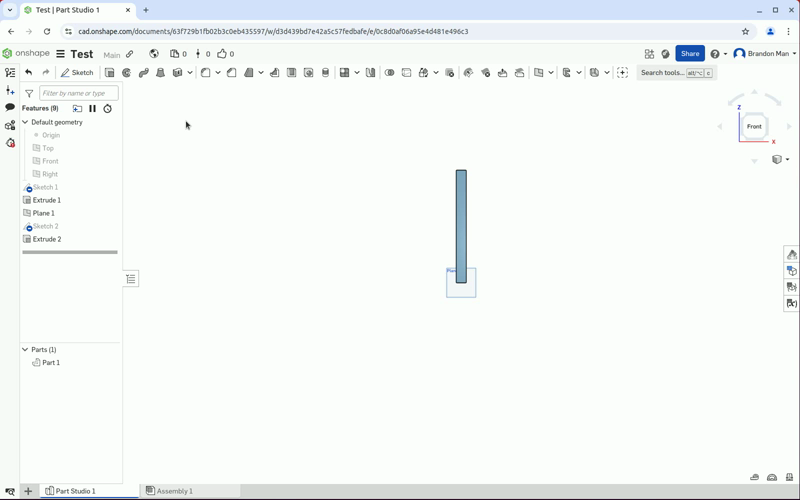
key(shift+h)
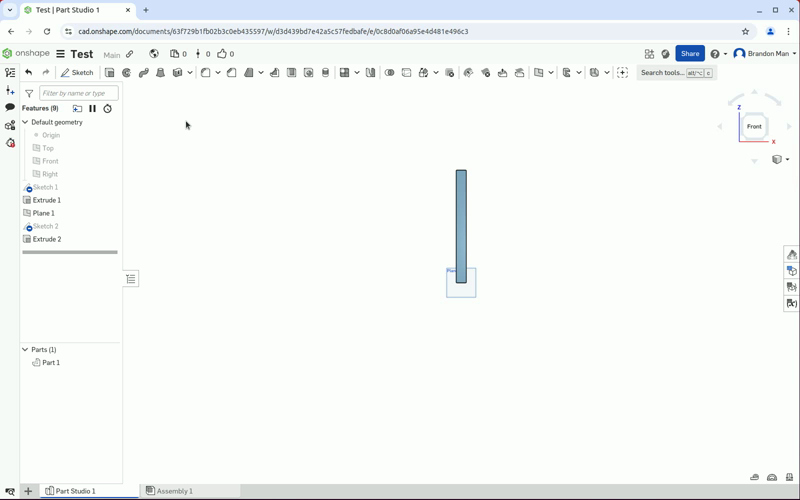
mouse_move(73, 189)
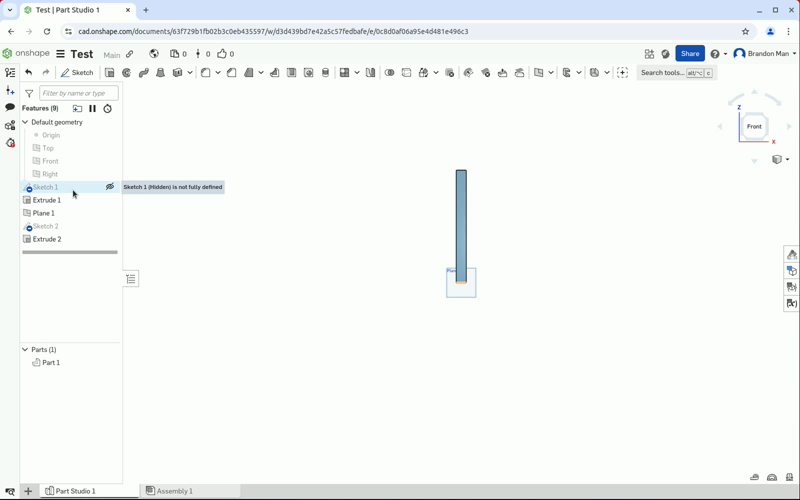
click(73, 189)
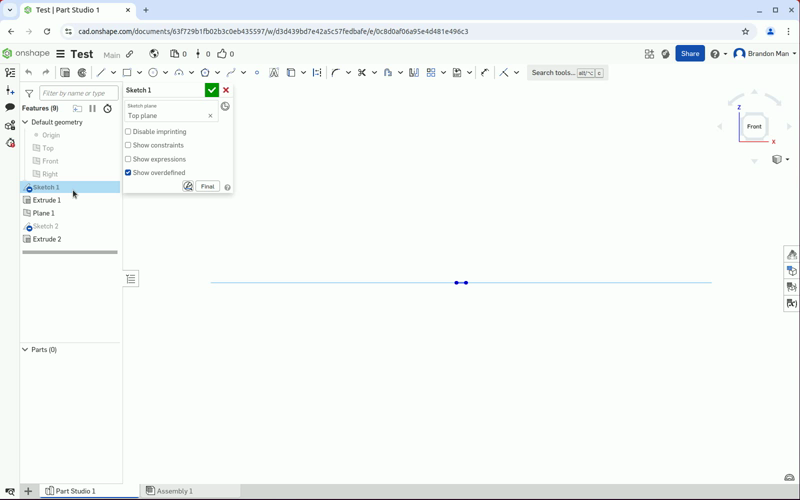
mouse_move(229, 92)
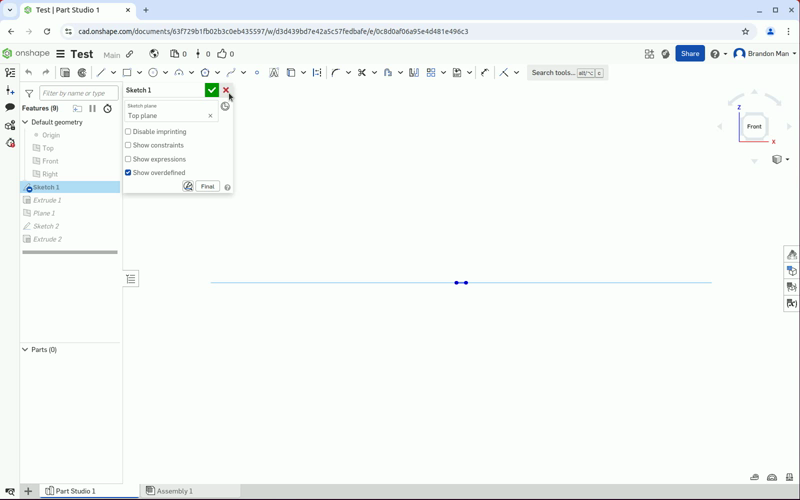
click(229, 92)
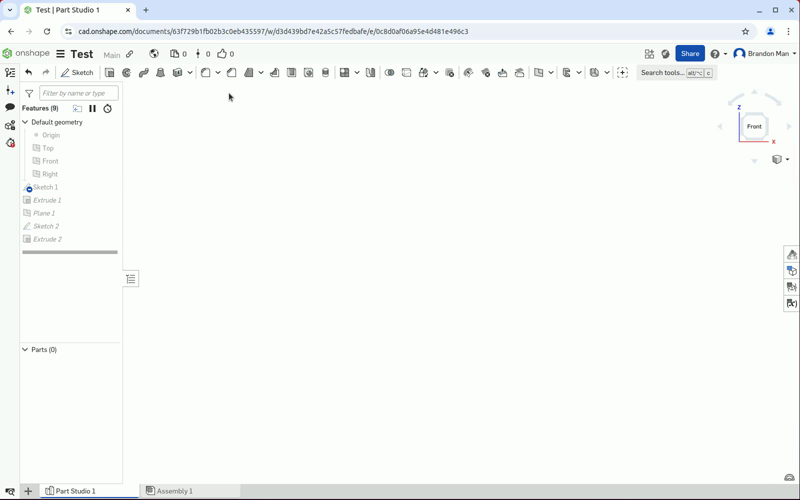
key(shift+s)
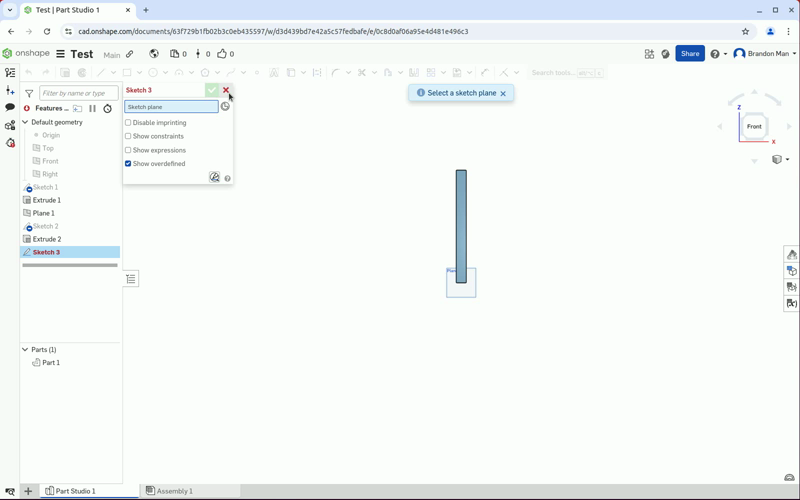
mouse_move(73, 215)
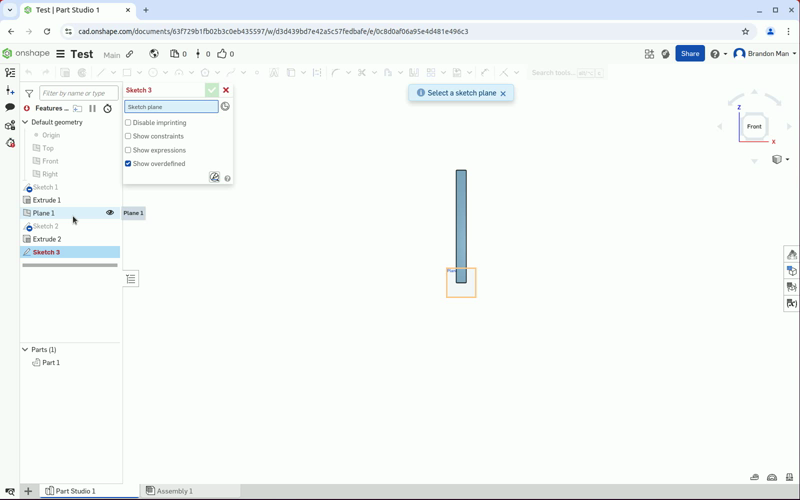
click(73, 215)
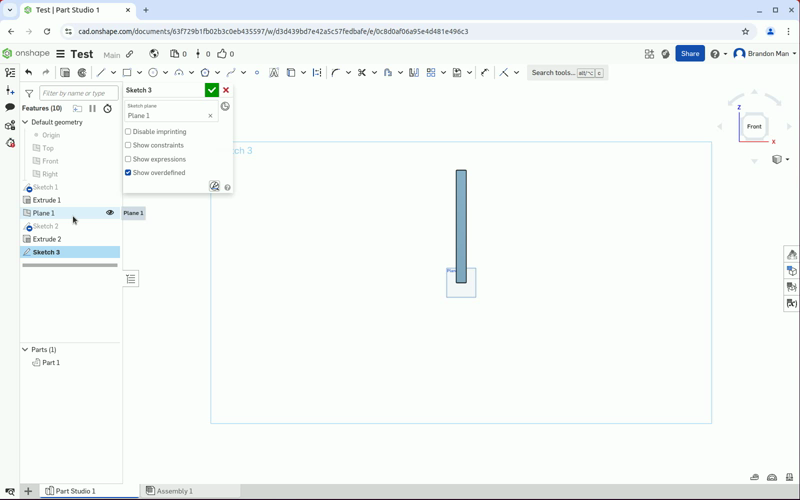
mouse_move(73, 352)
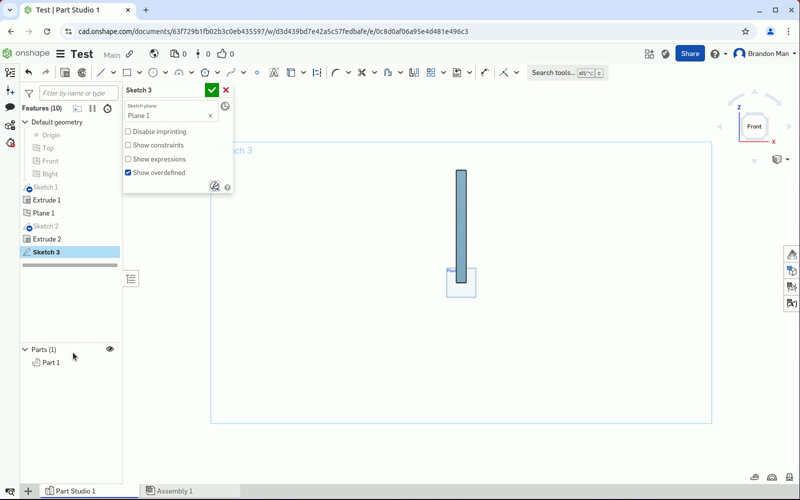
key(y)
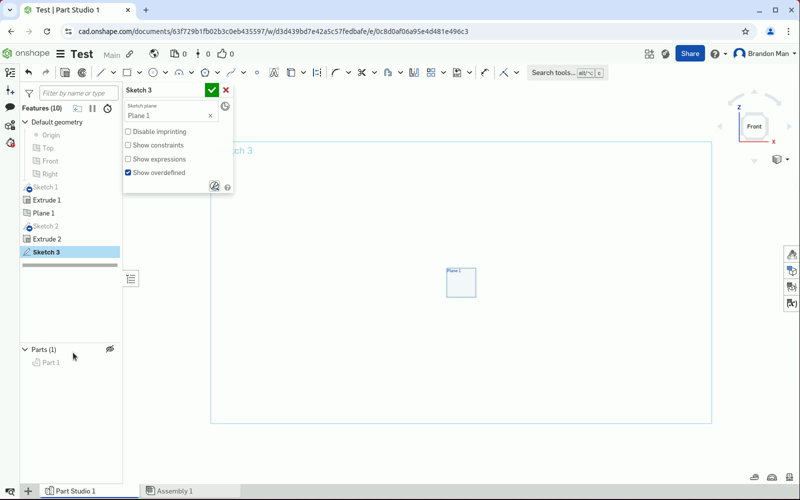
key(c)
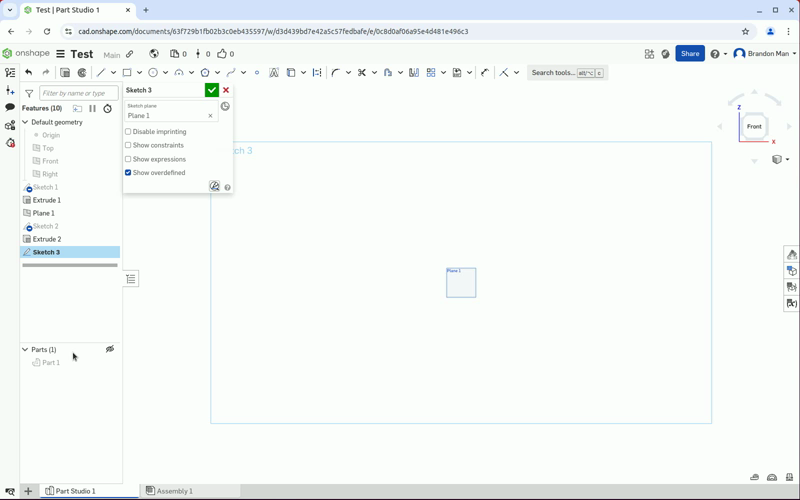
key_down(shift)
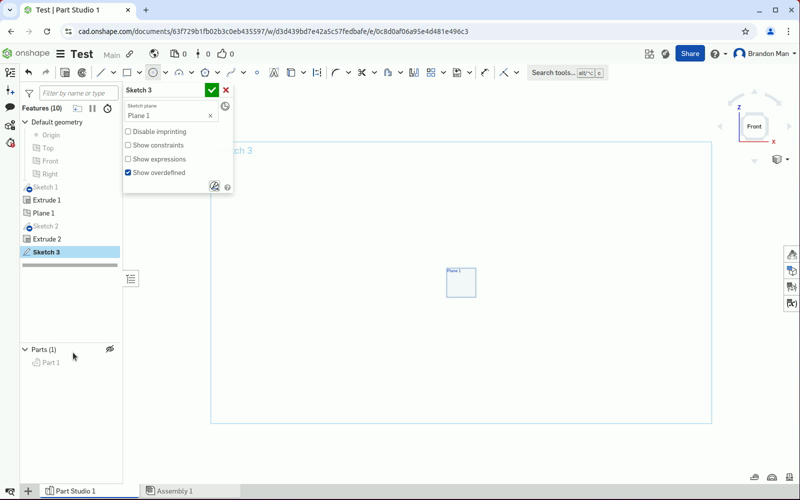
mouse_move(460, 201)
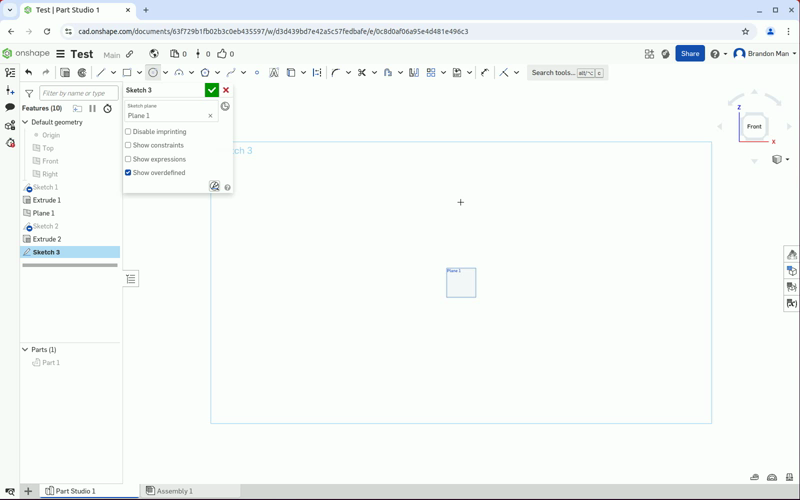
click(460, 201)
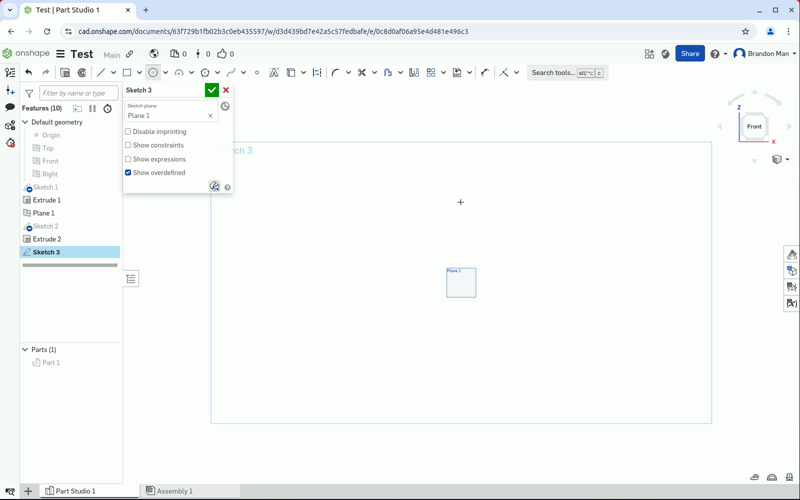
key_up(shift)
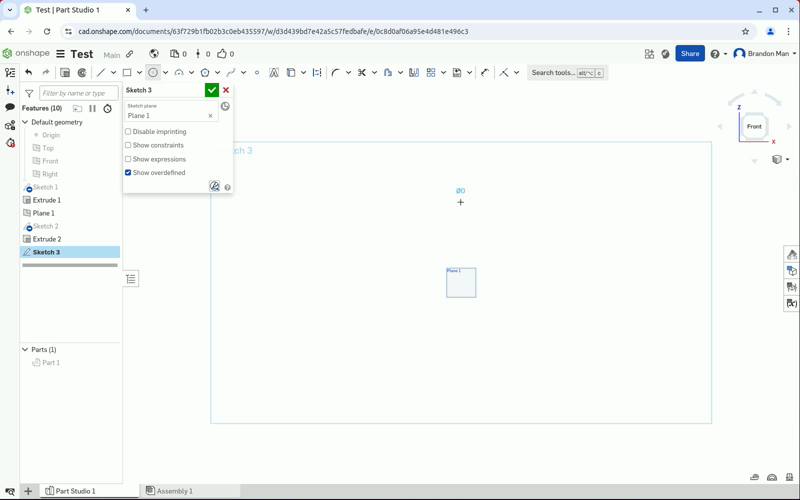
mouse_move(461, 201)
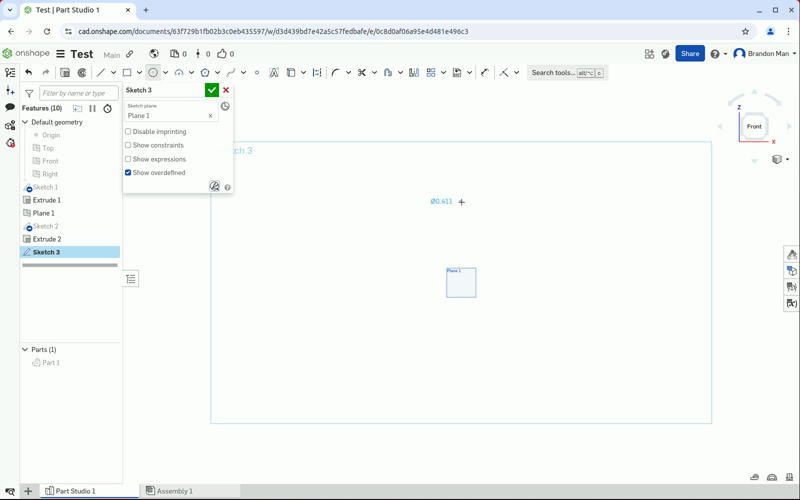
scroll(6)
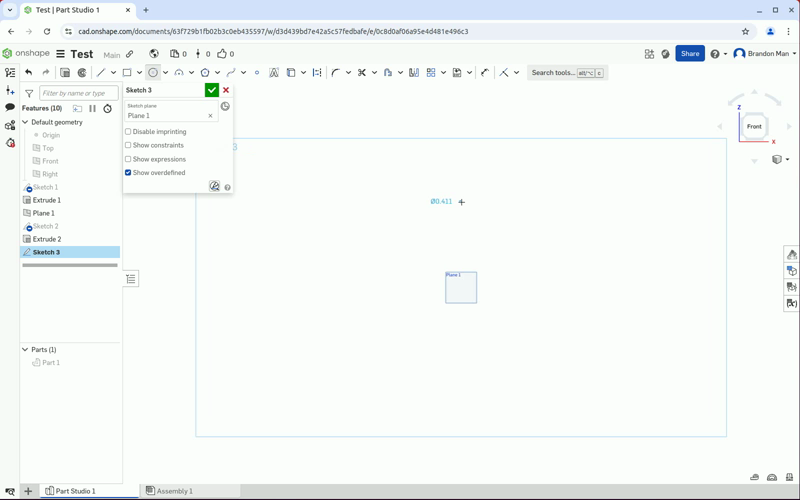
scroll(6)
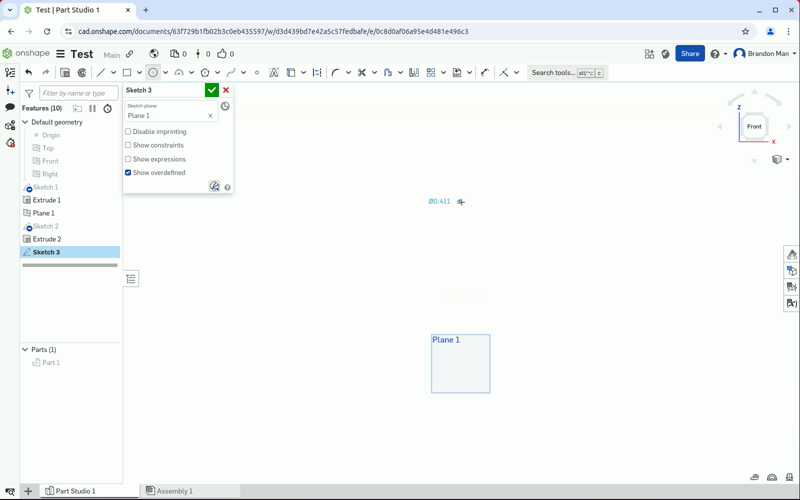
scroll(6)
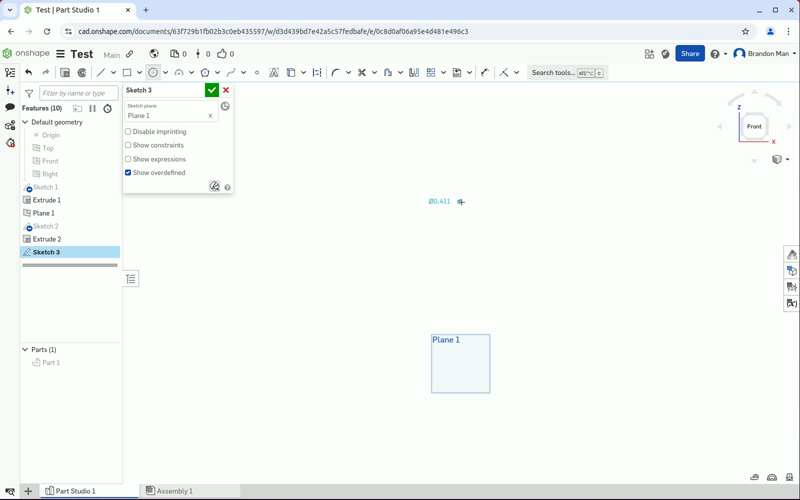
scroll(6)
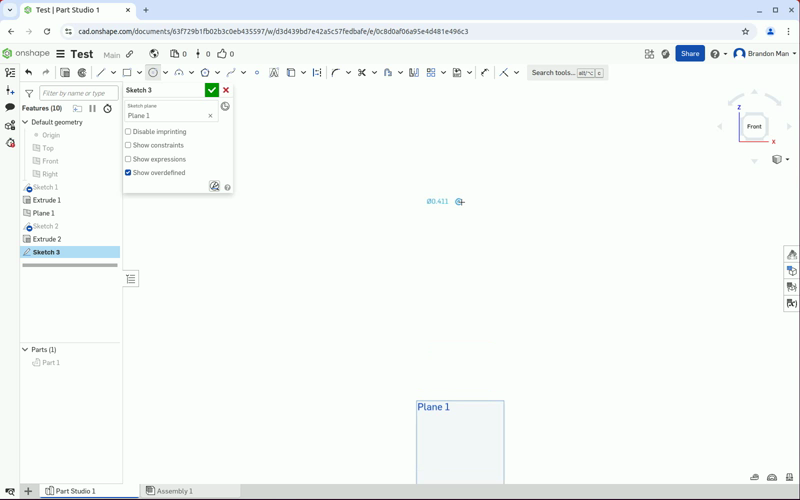
scroll(6)
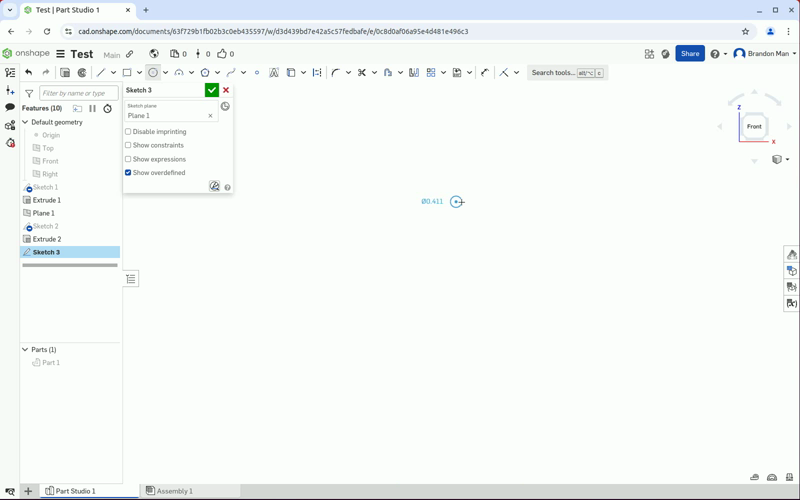
scroll(6)
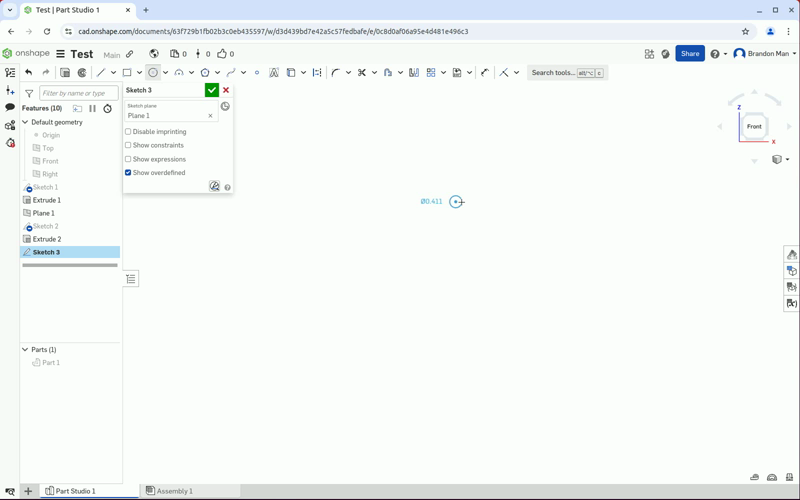
scroll(6)
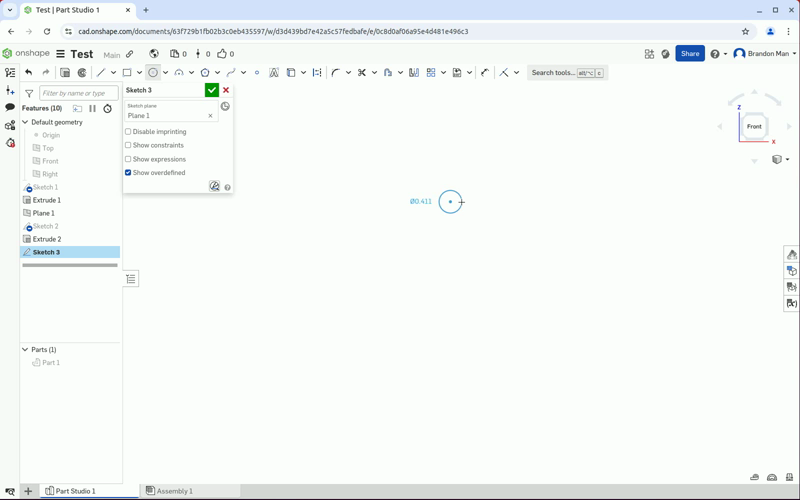
click(461, 201)
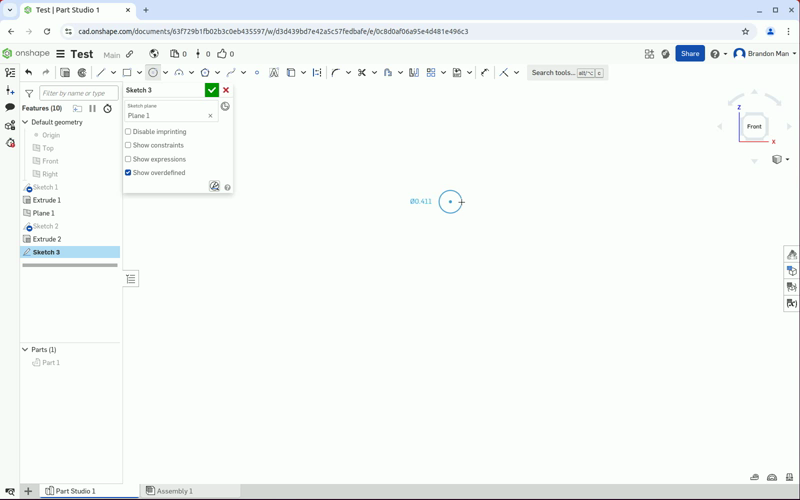
scroll(-6)
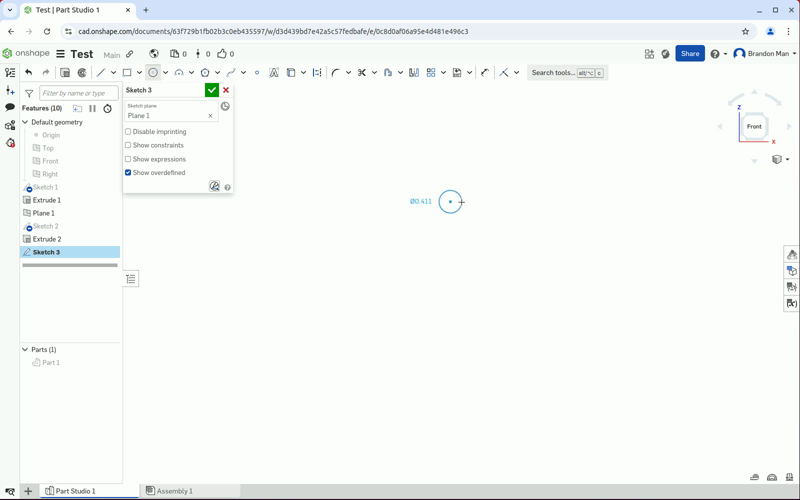
scroll(-6)
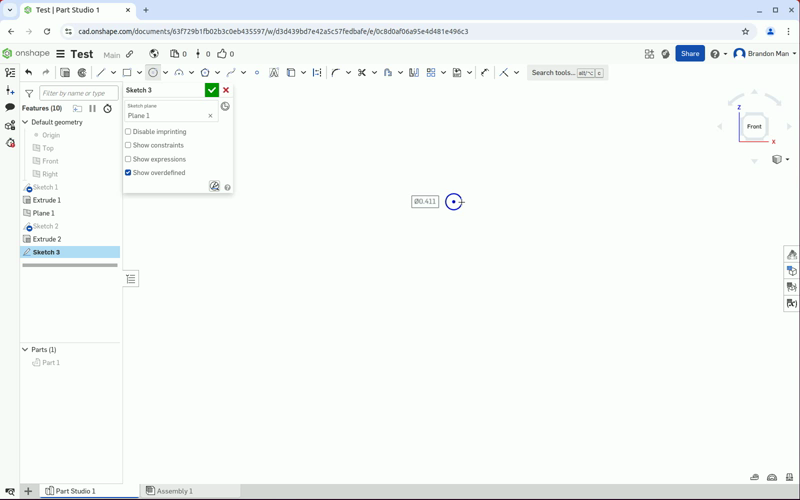
scroll(-6)
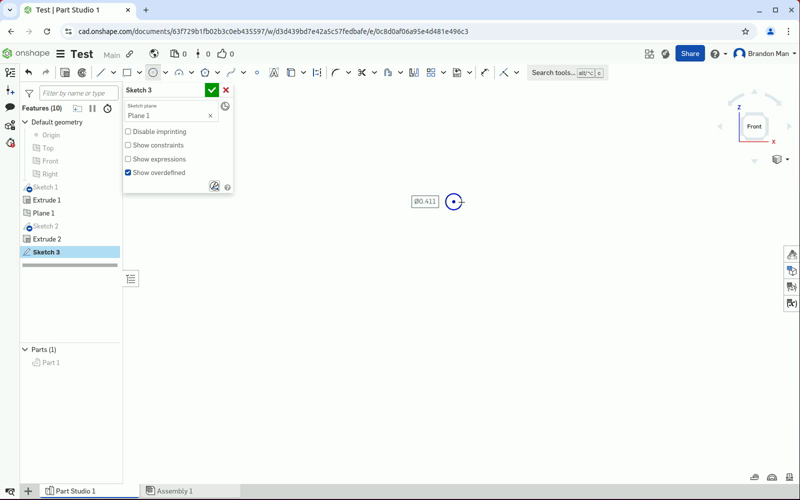
scroll(-6)
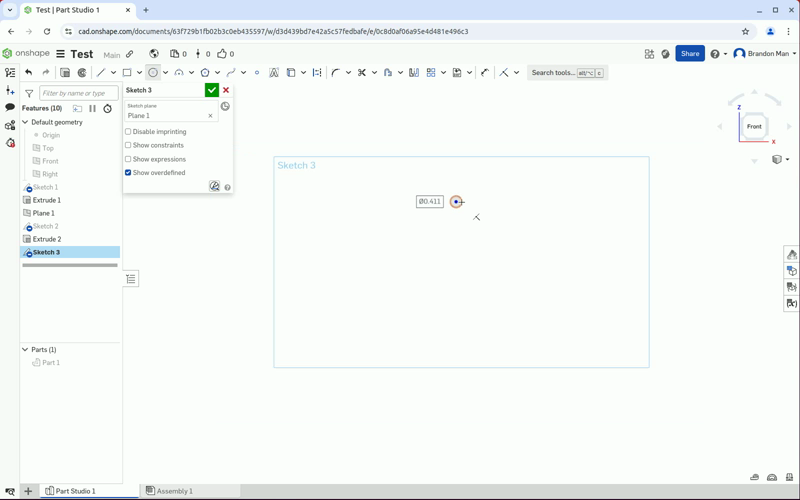
scroll(-6)
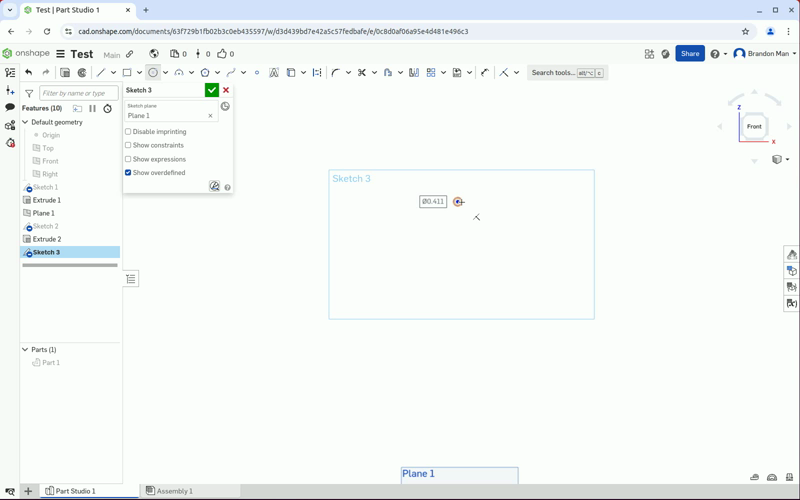
scroll(-6)
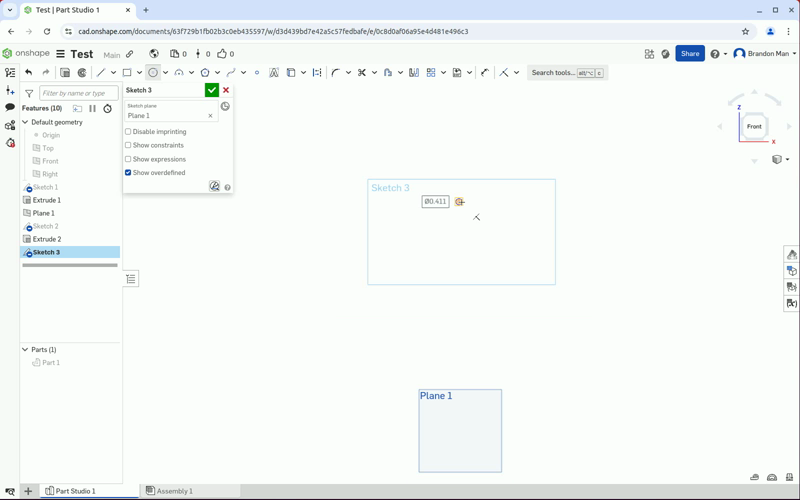
scroll(-6)
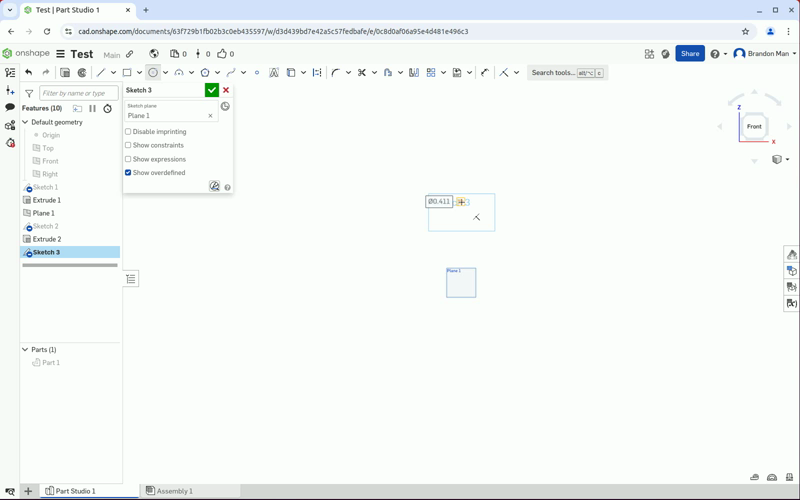
key(esc)
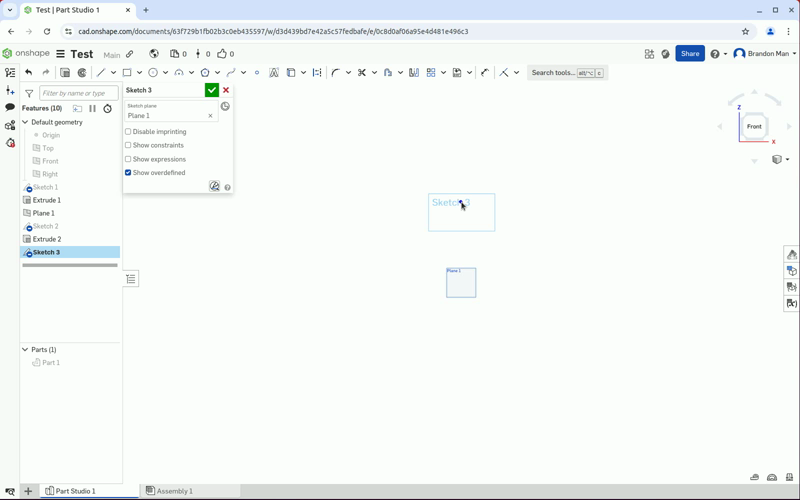
mouse_move(461, 201)
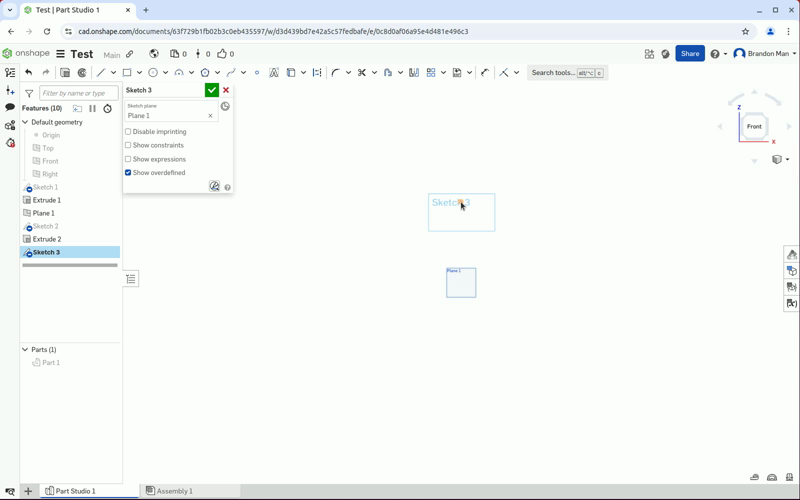
scroll(6)
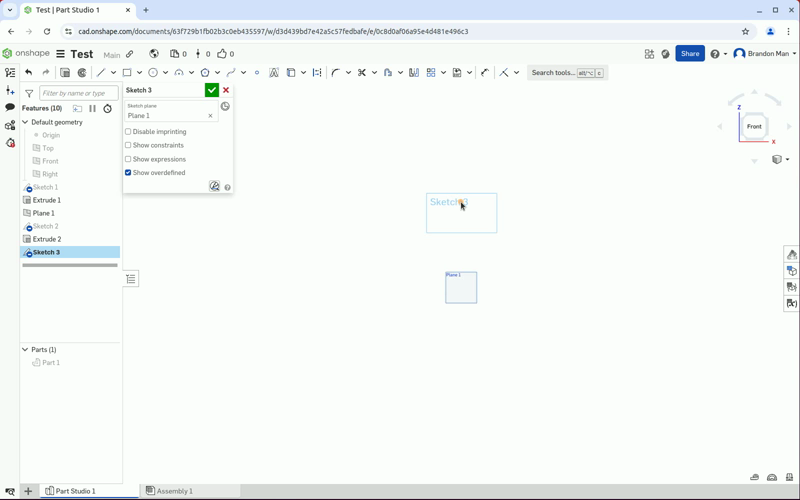
scroll(6)
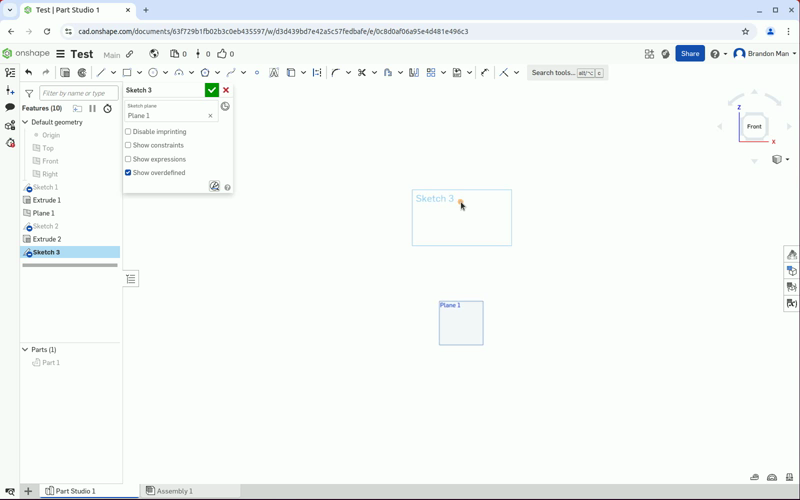
scroll(6)
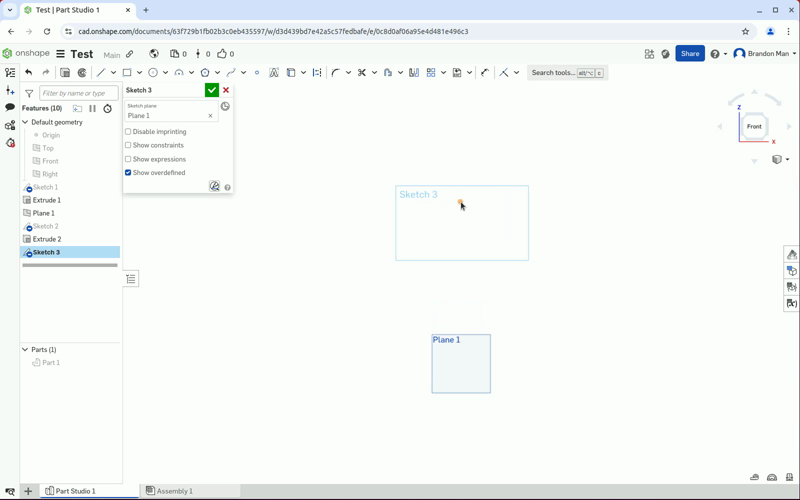
scroll(6)
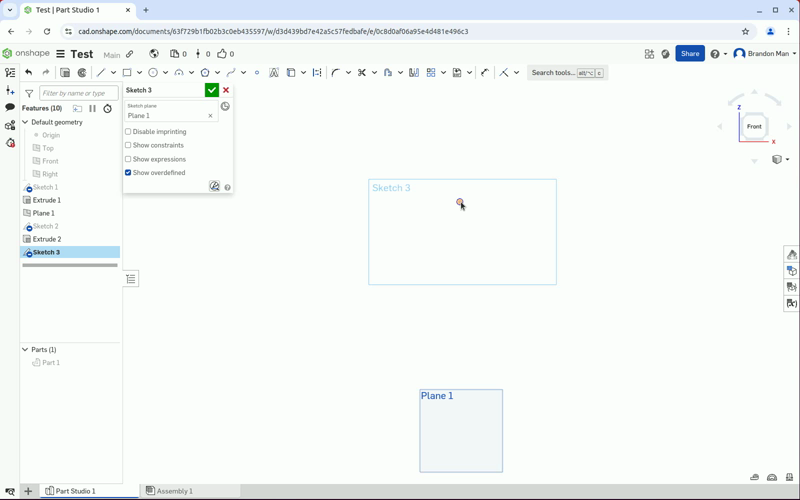
scroll(6)
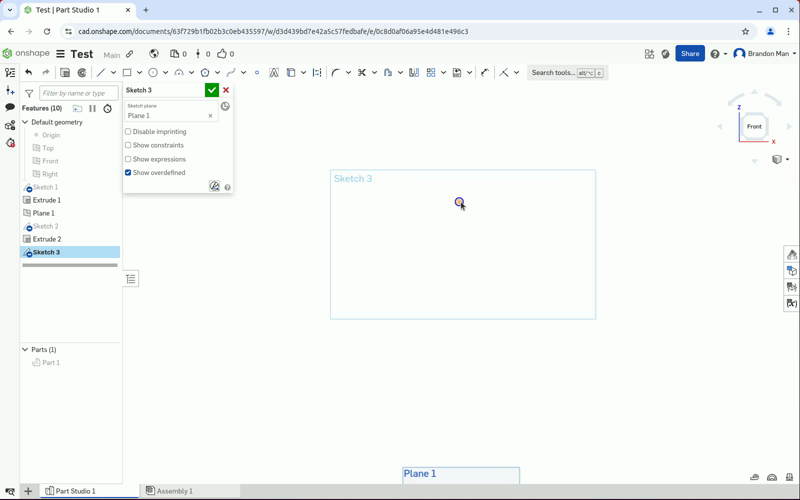
scroll(6)
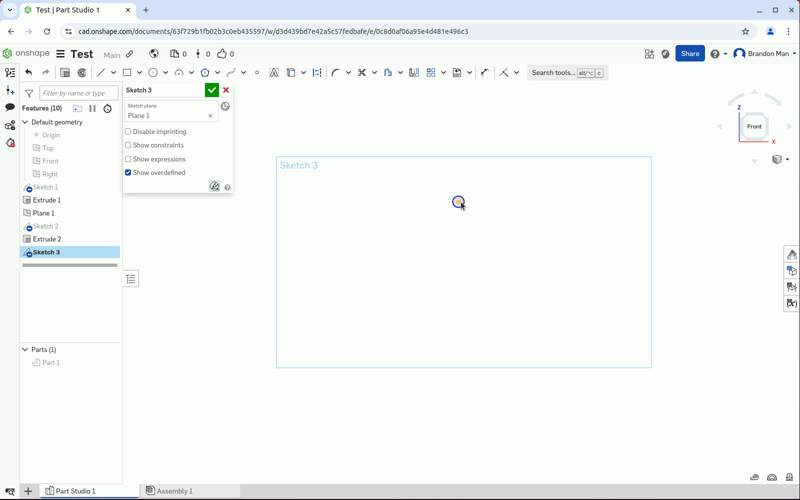
scroll(6)
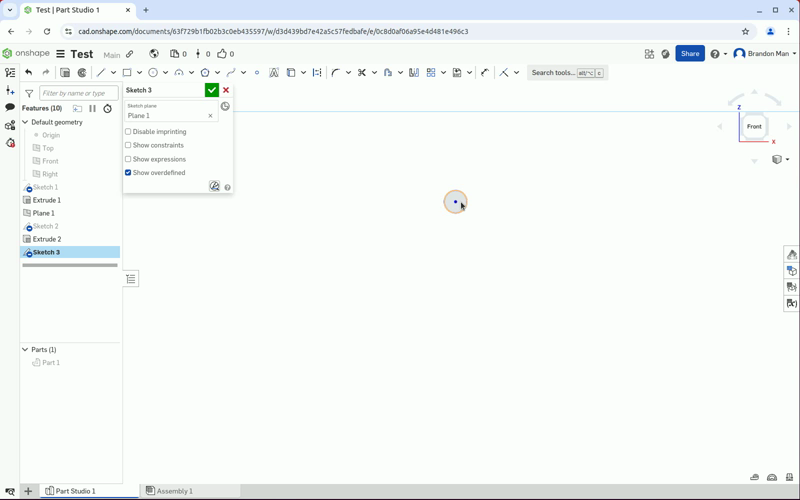
click(461, 201)
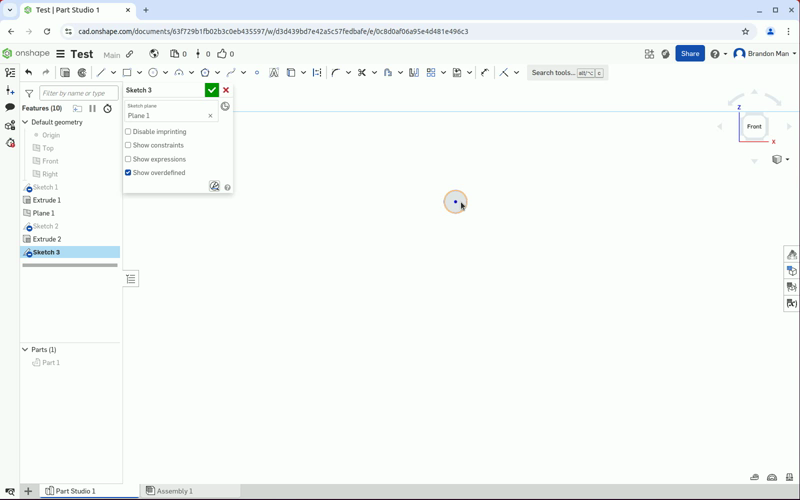
scroll(-6)
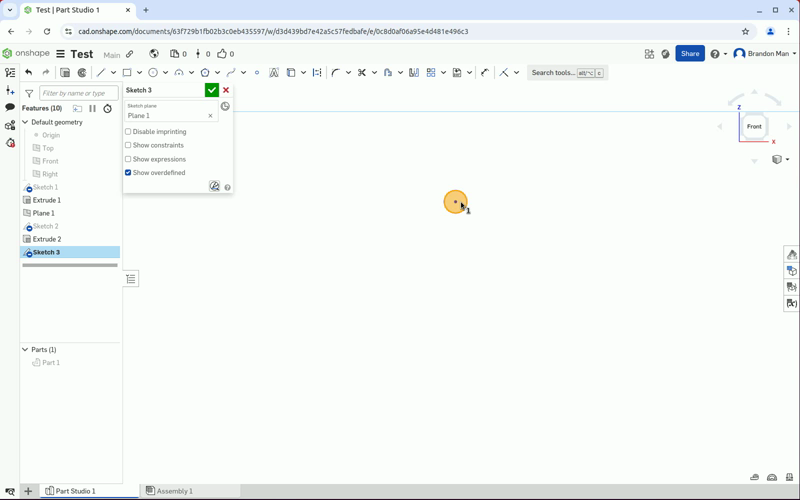
scroll(-6)
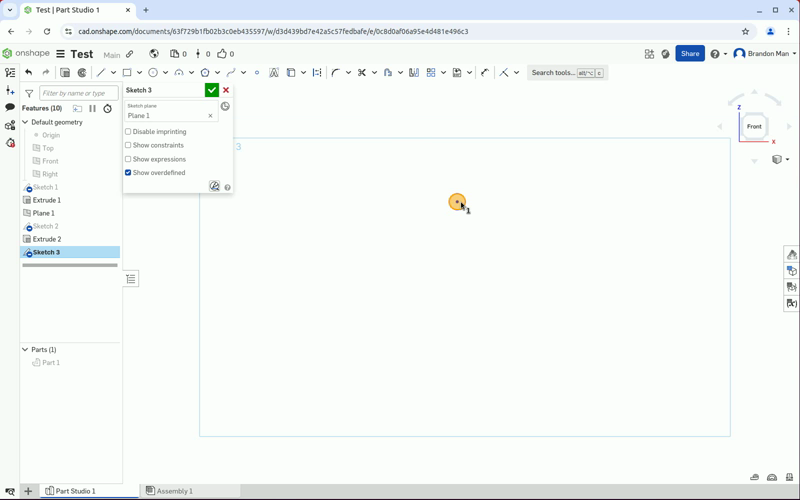
scroll(-6)
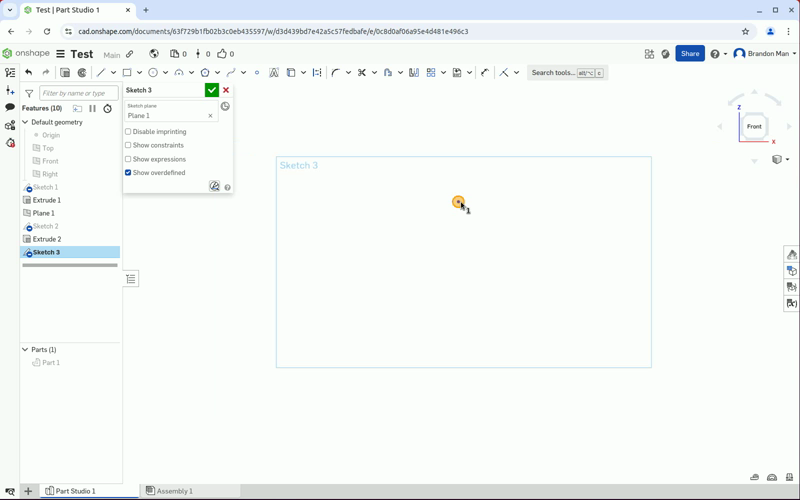
scroll(-6)
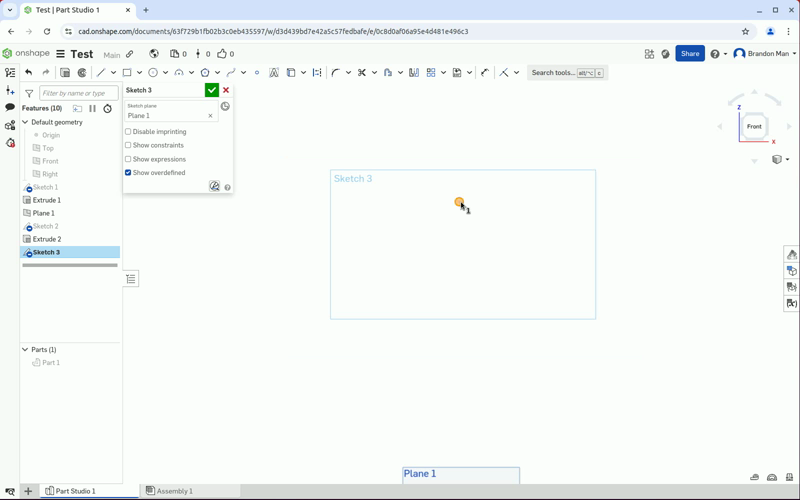
scroll(-6)
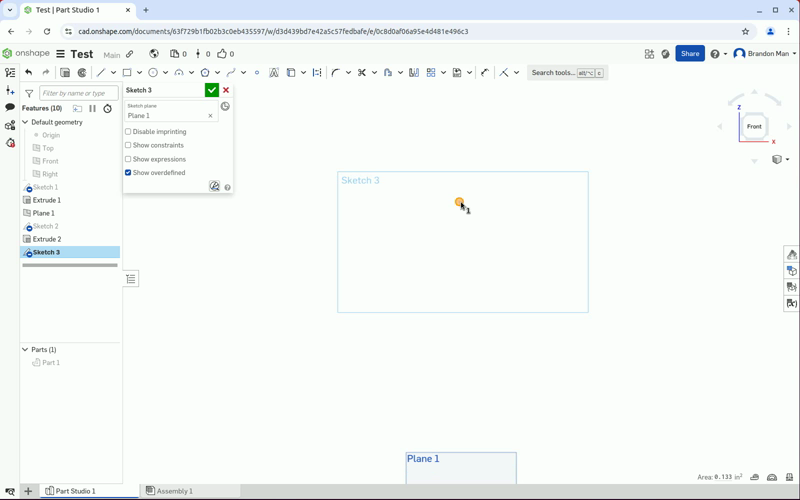
scroll(-6)
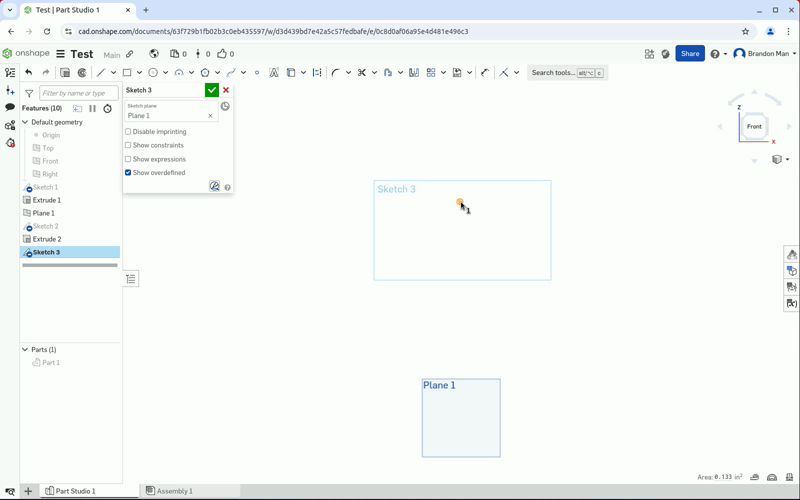
scroll(-6)
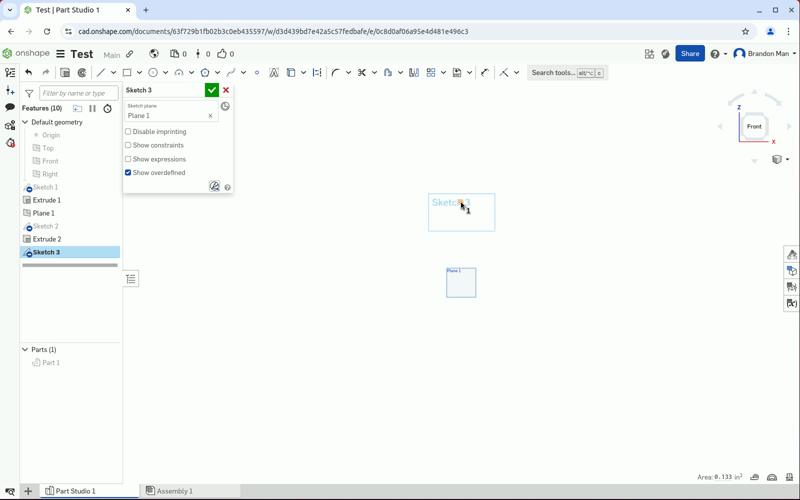
mouse_move(73, 352)
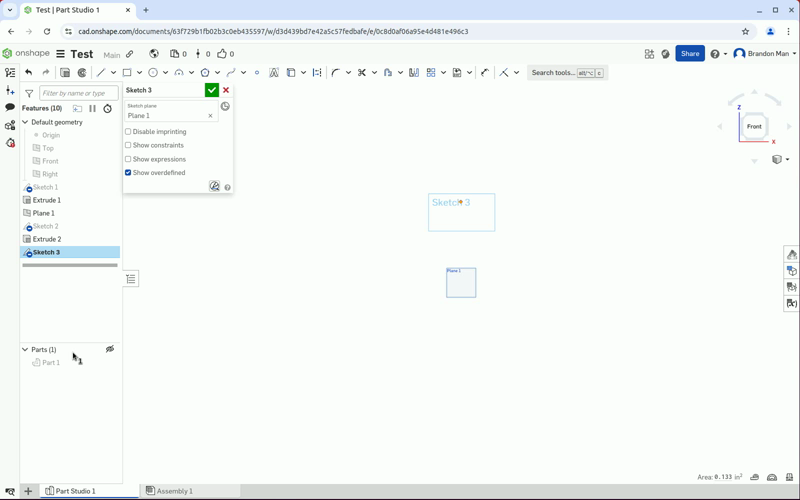
key(shift+y)
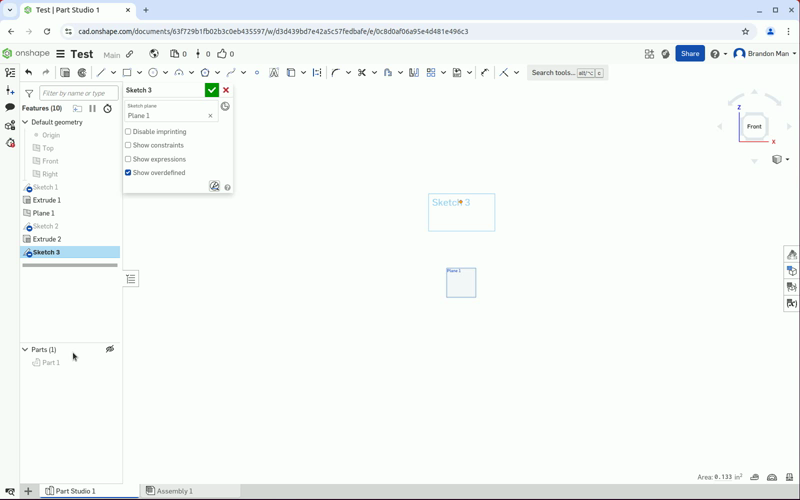
key(shift+e)
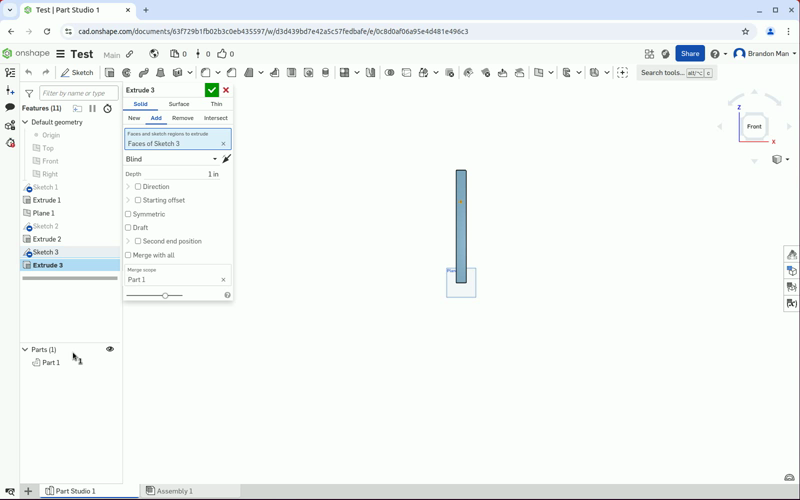
mouse_move(143, 106)
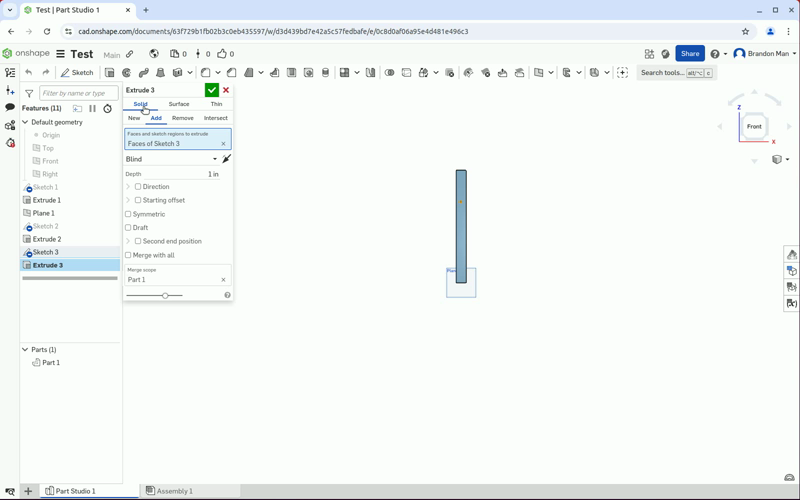
click(143, 106)
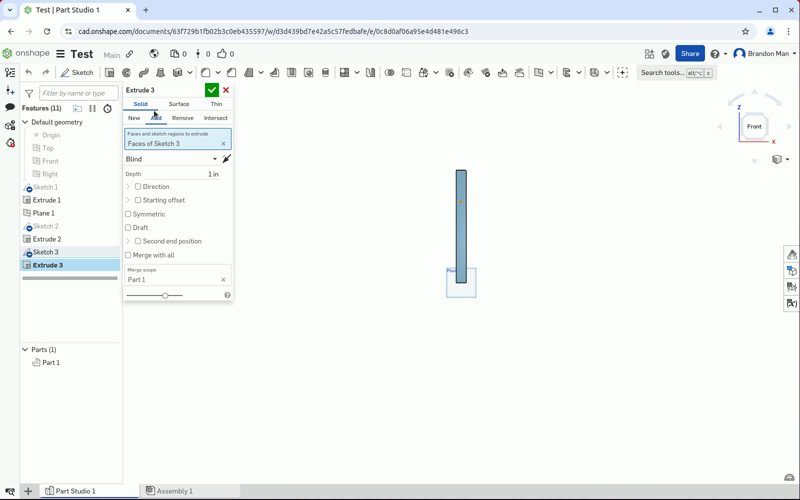
mouse_move(186, 120)
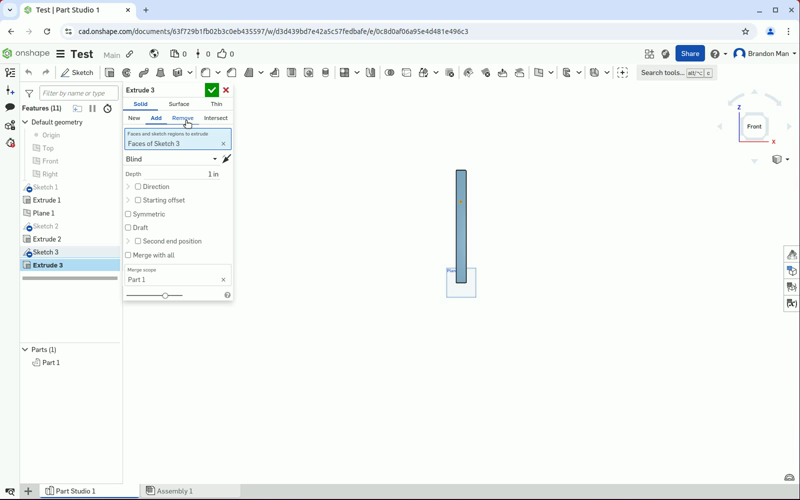
click(186, 120)
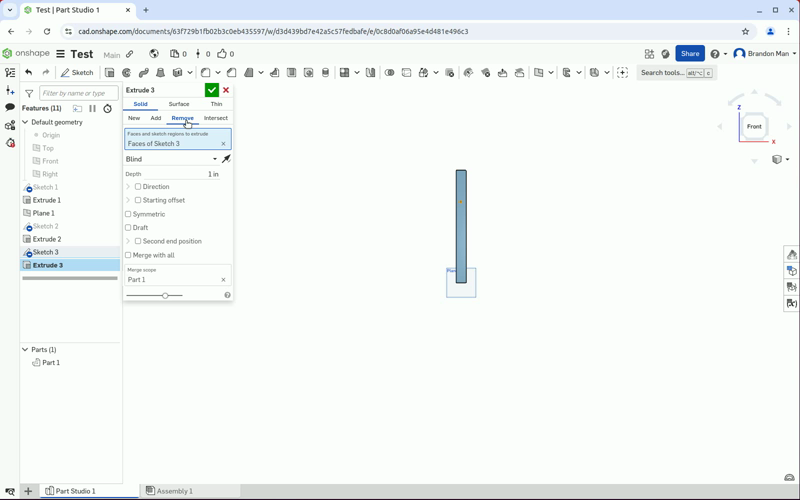
key(tab, 4)
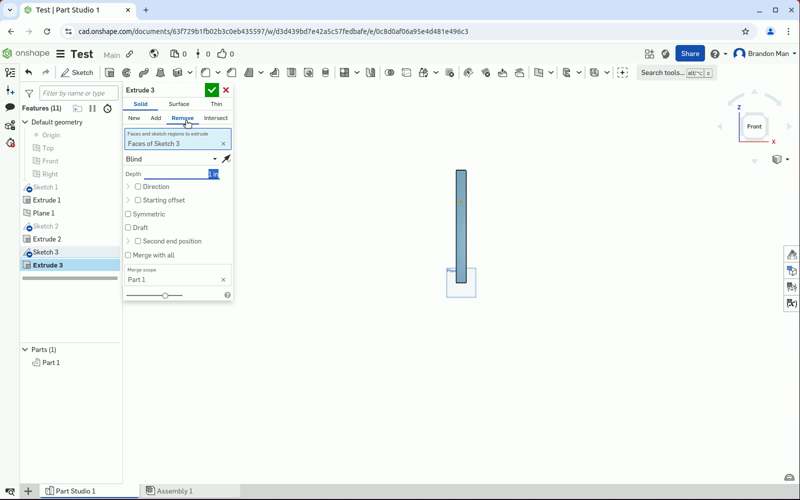
text(1.204)
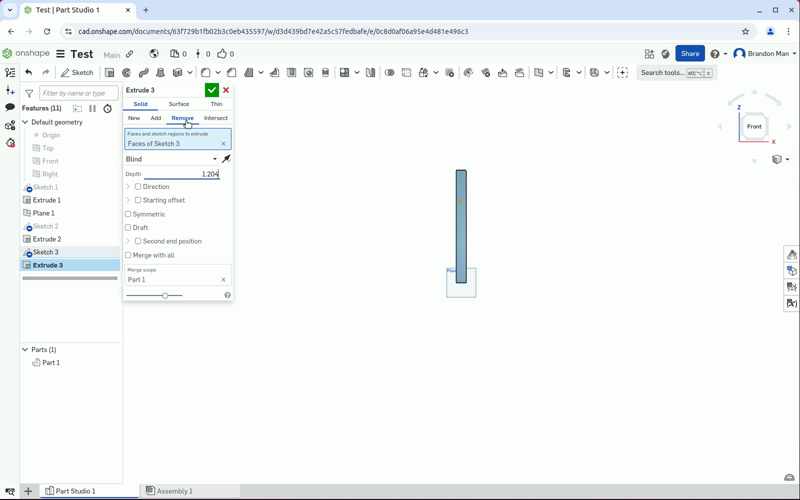
key(tab, 6)
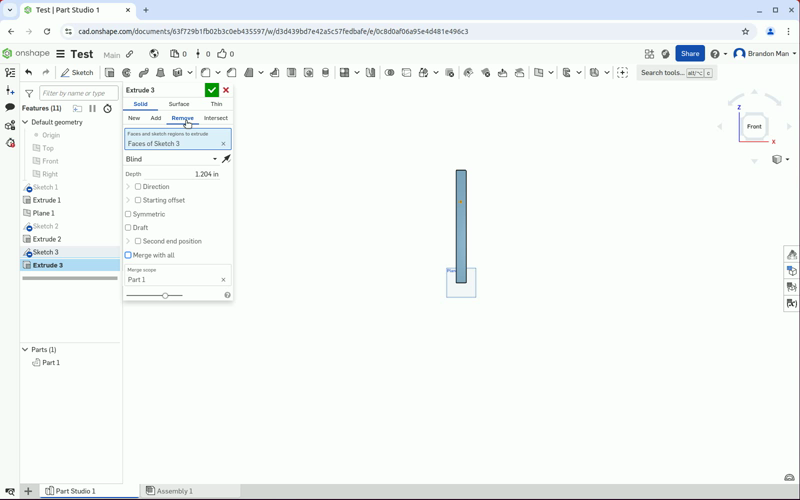
key(space)
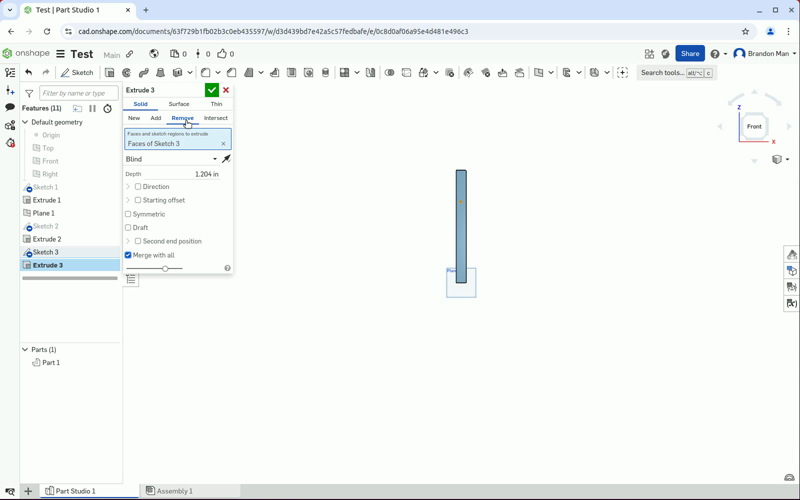
key(enter)
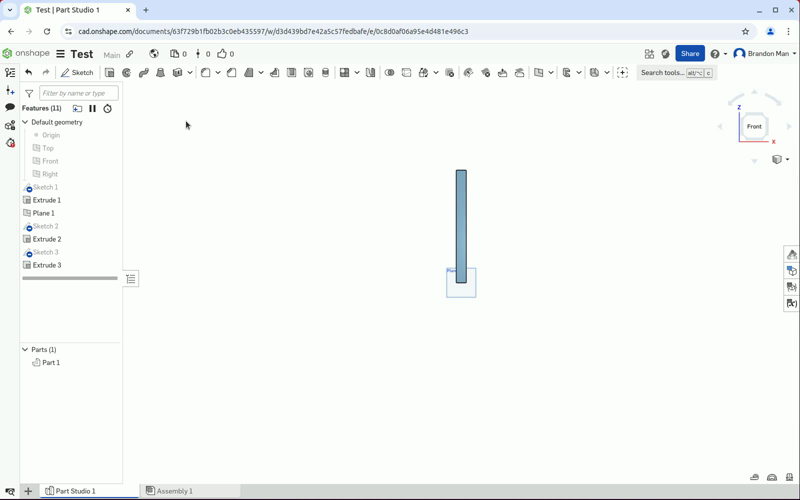
key(shift+h)
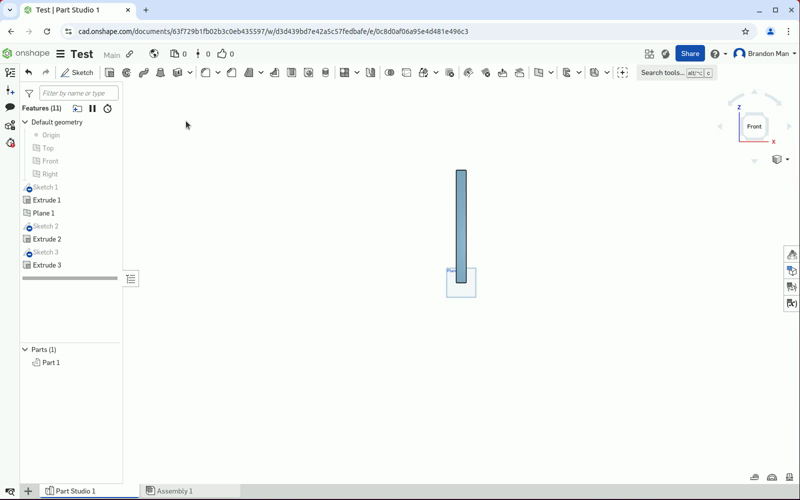
key(shift+h)
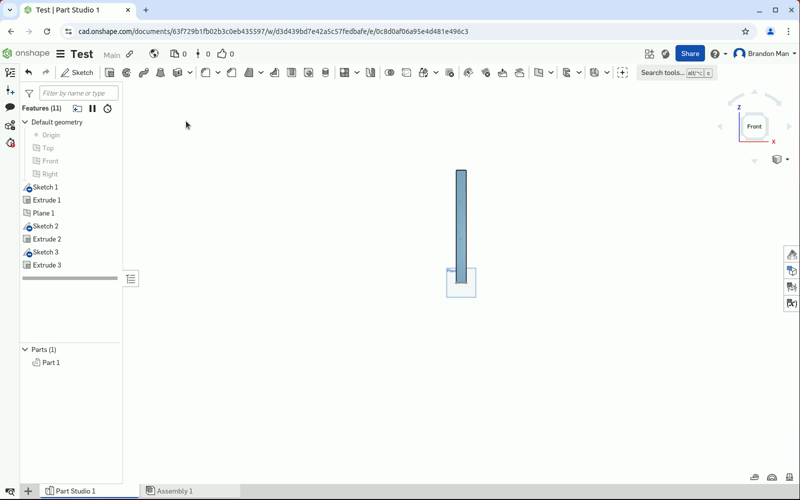
key(shift+7)
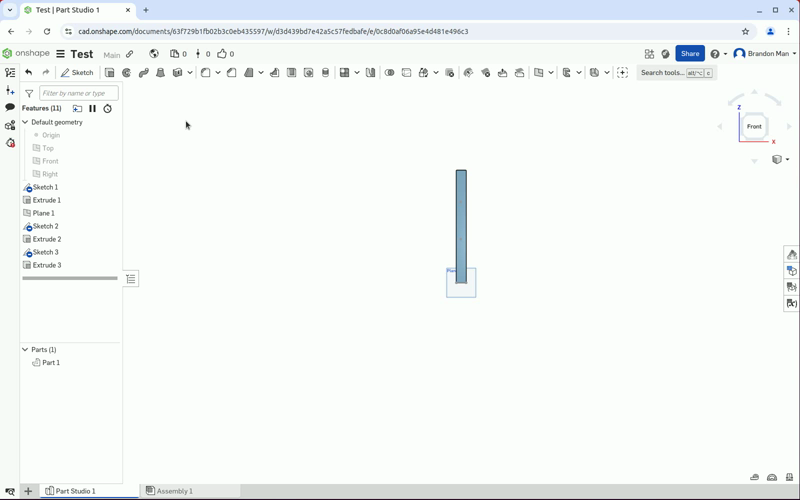
key(left, 2)
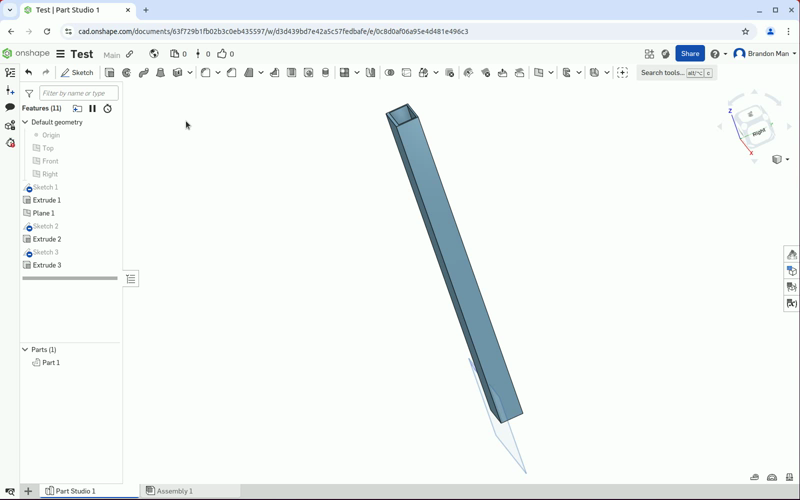
key(down, 2)
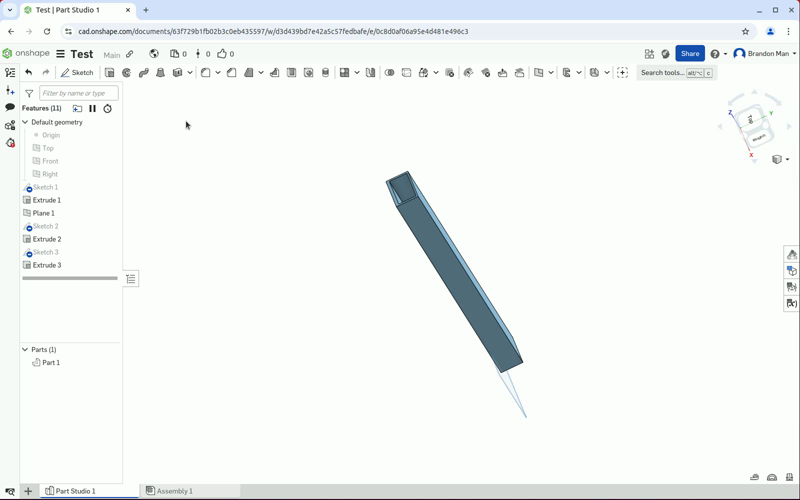
key(up, 2)
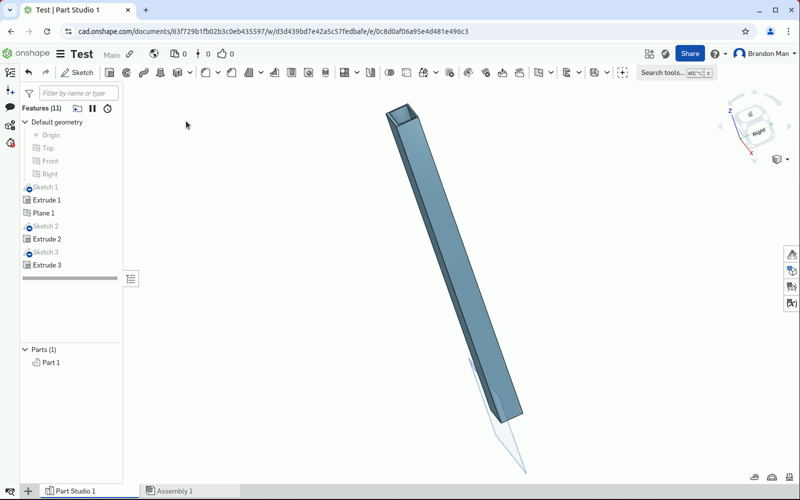
key(right, 2)
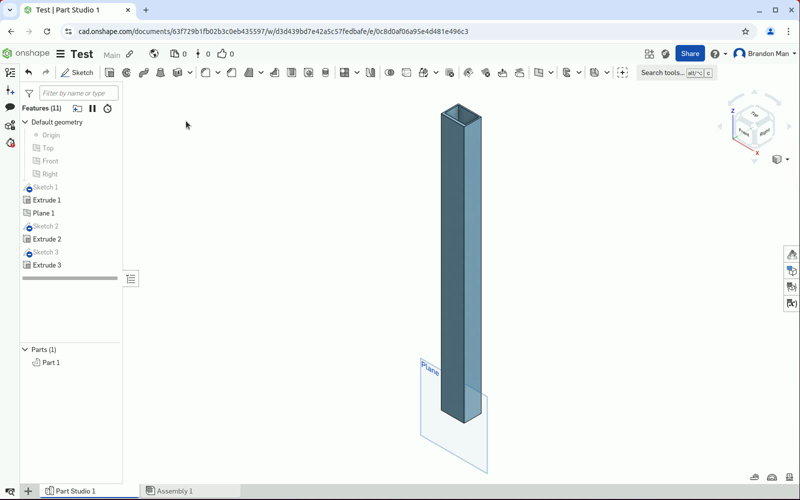
mouse_move(73, 189)
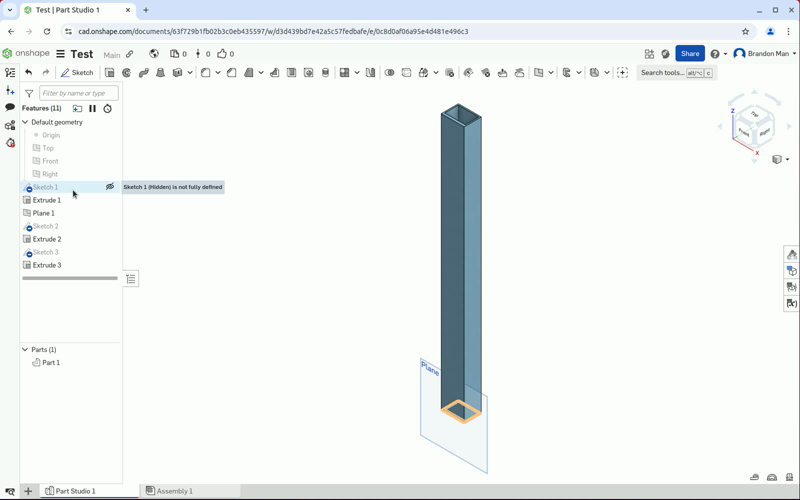
click(73, 189)